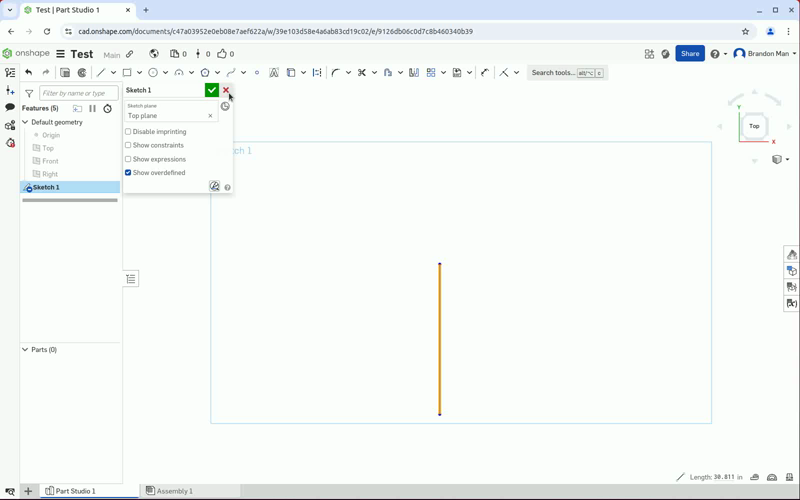
key(shift+h)
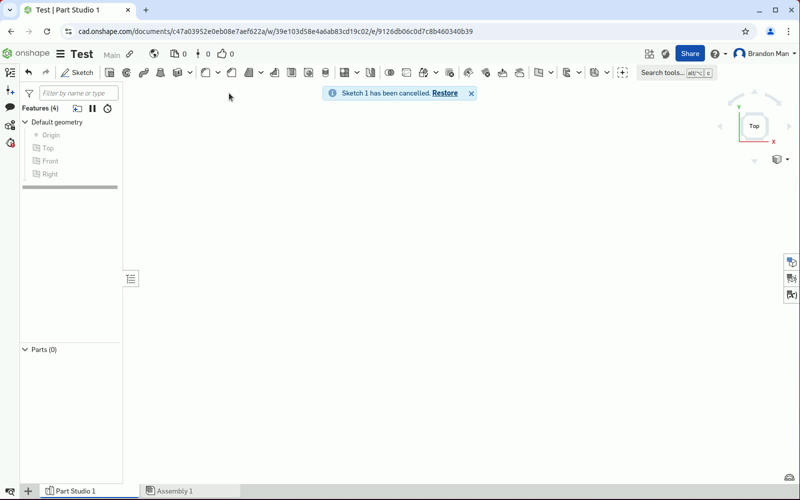
mouse_move(73, 352)
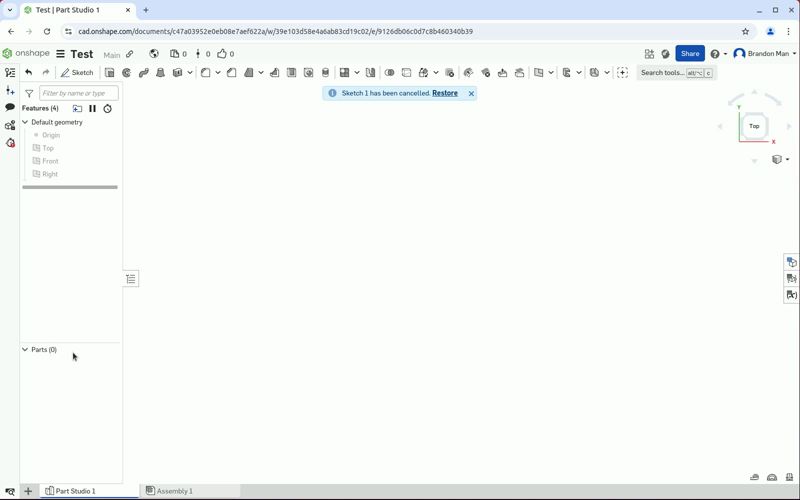
key(y)
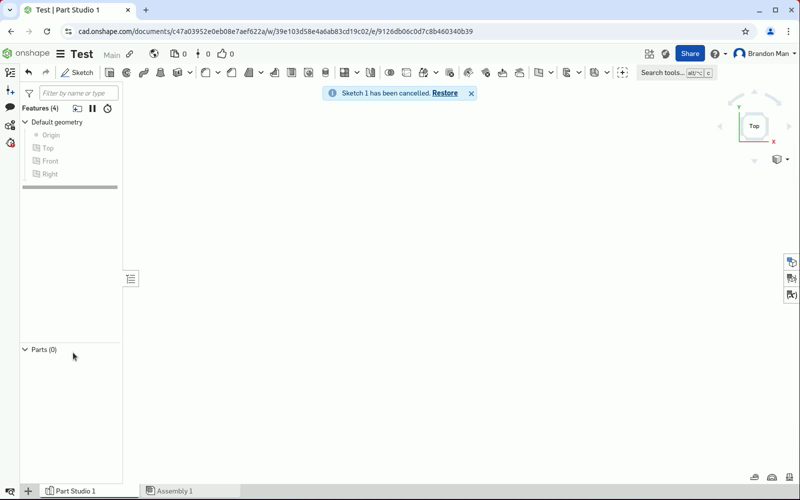
key(shift+p)
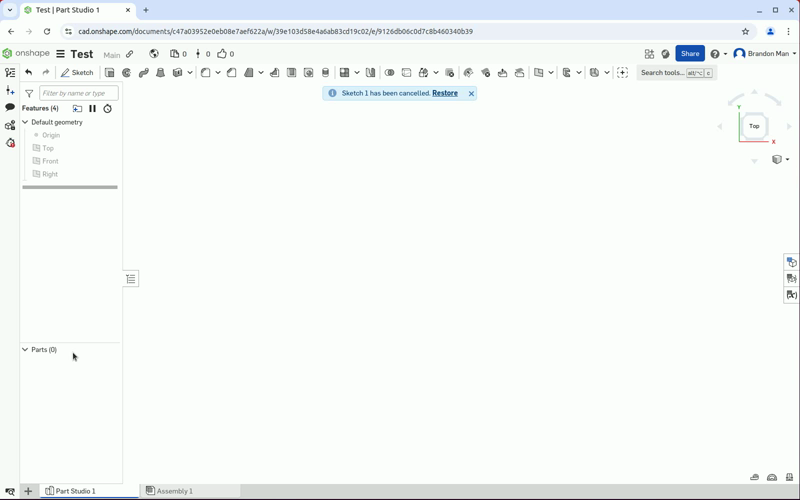
key(space)
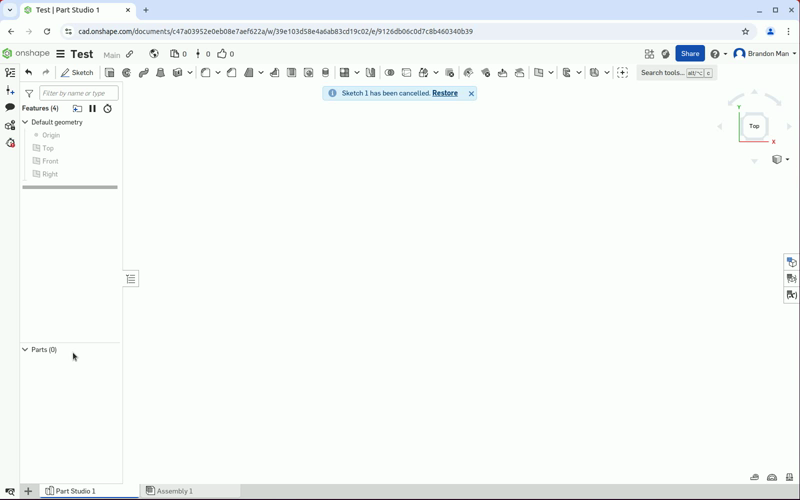
key_down(shift)
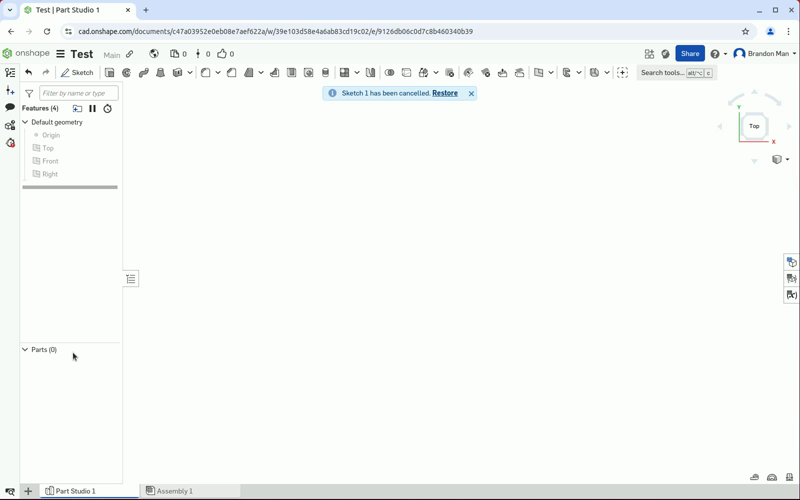
key(up)
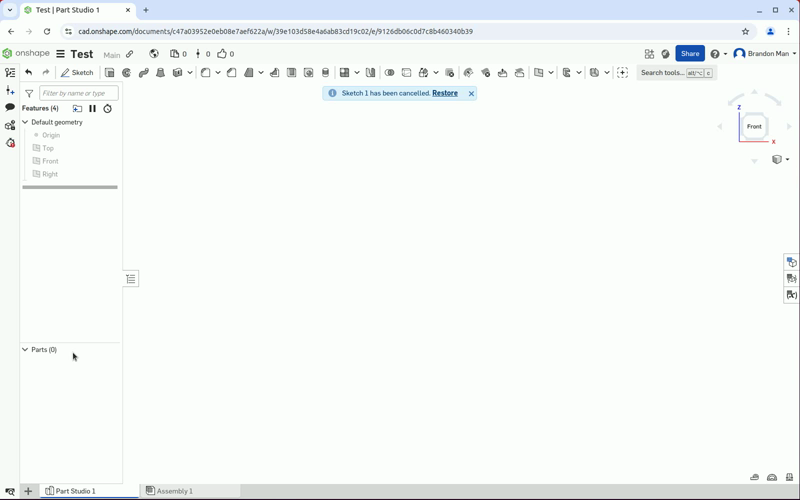
key_up(shift)
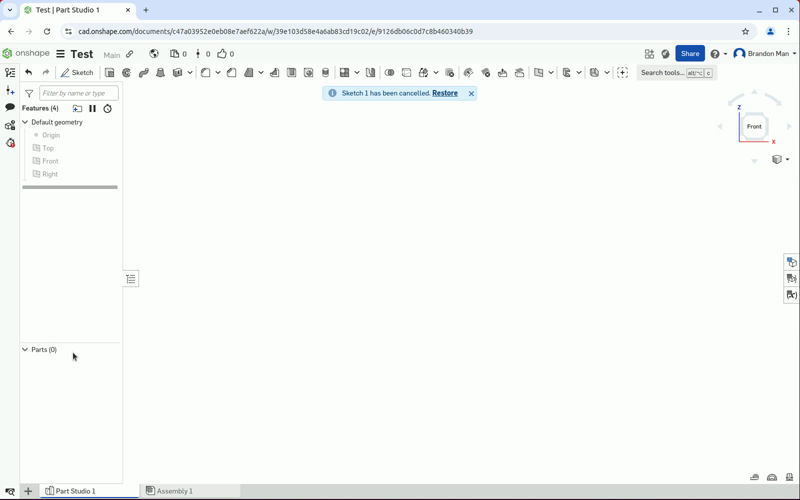
key(space)
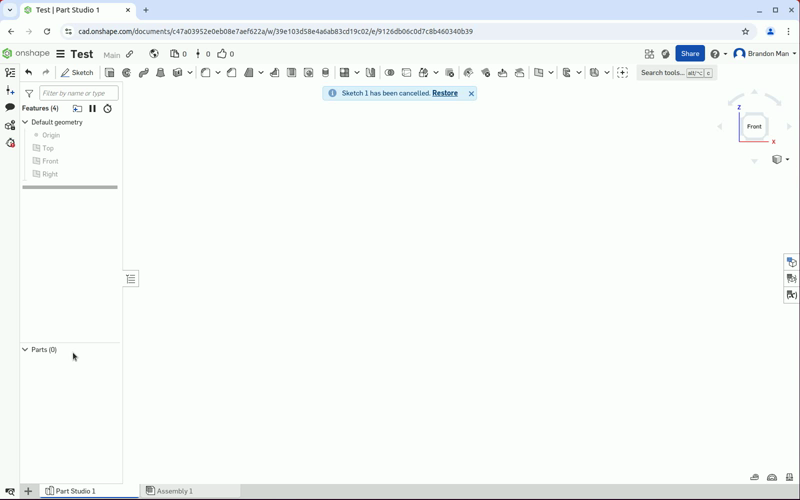
key_down(shift)
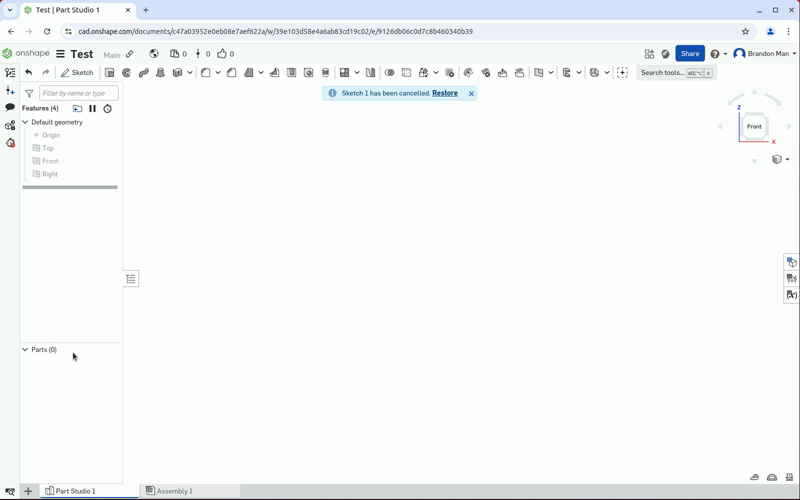
key(left)
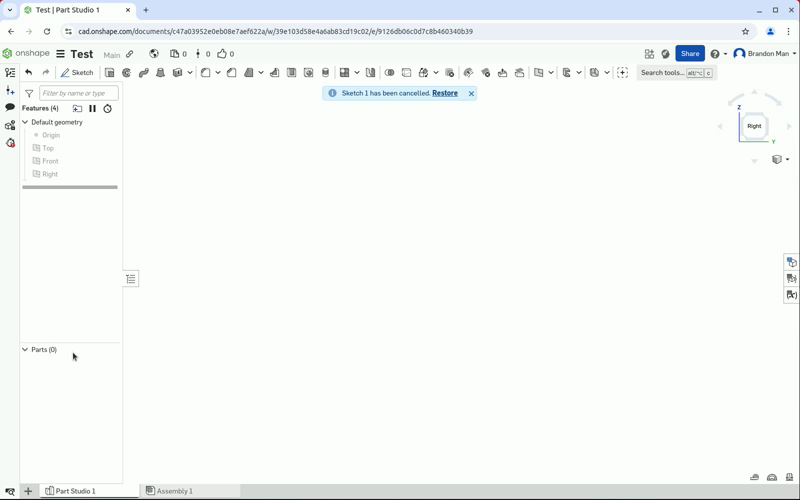
key_up(shift)
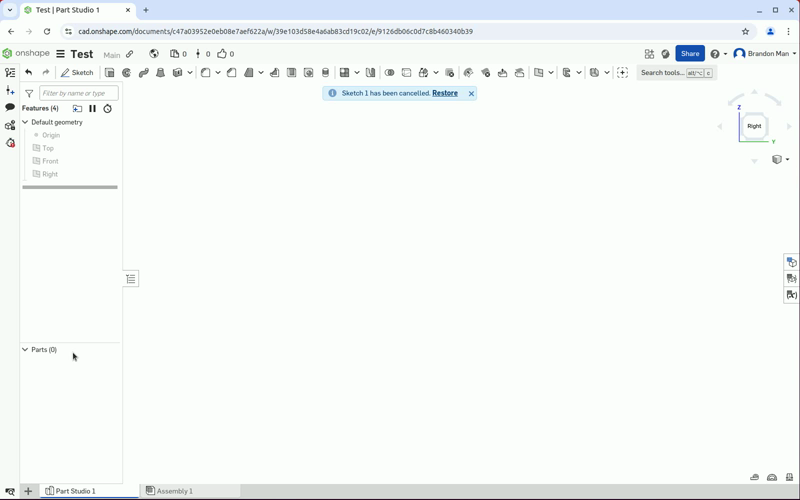
mouse_move(73, 352)
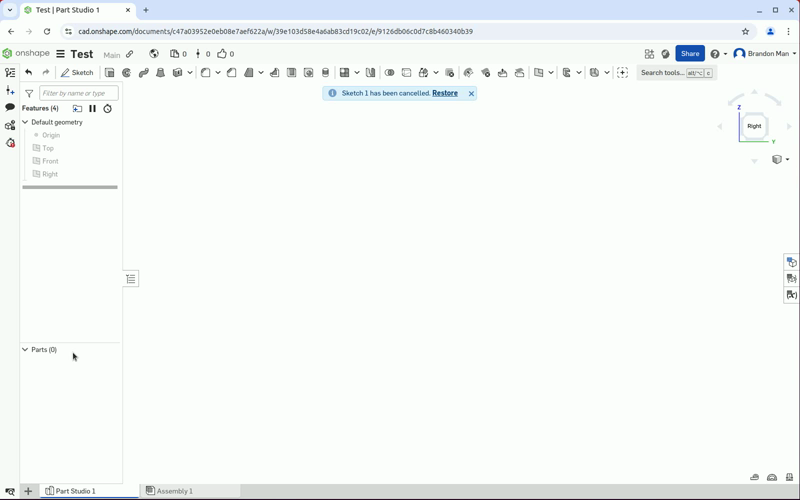
key(shift+y)
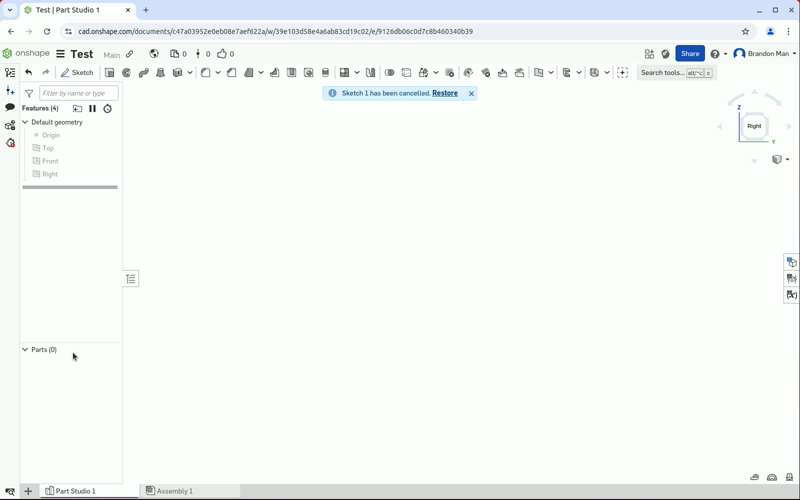
key(shift+s)
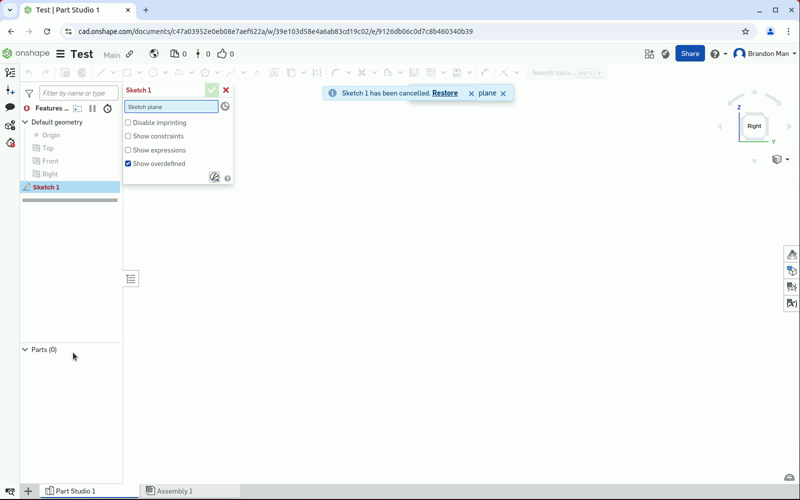
mouse_move(73, 176)
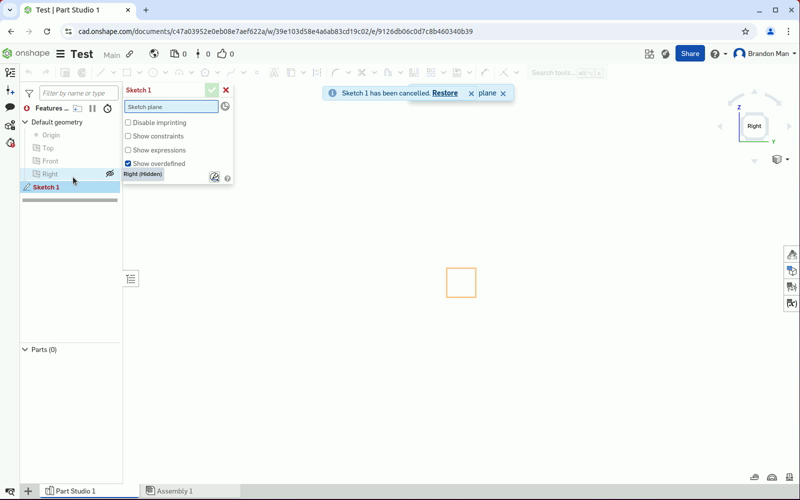
click(73, 176)
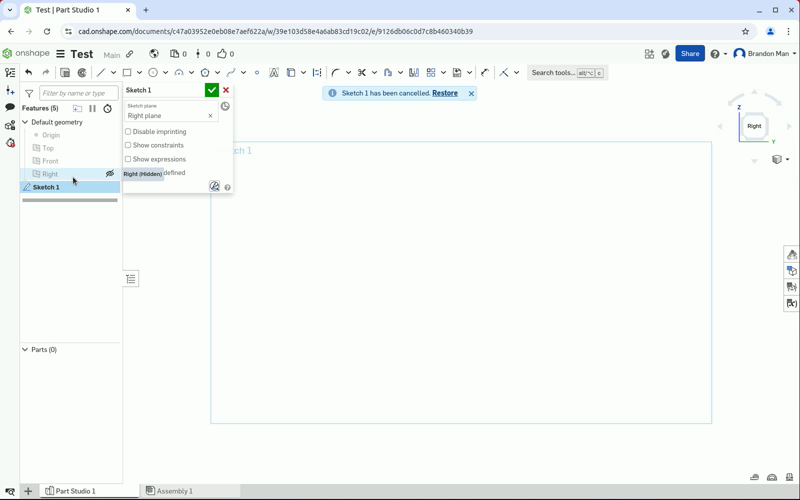
mouse_move(73, 352)
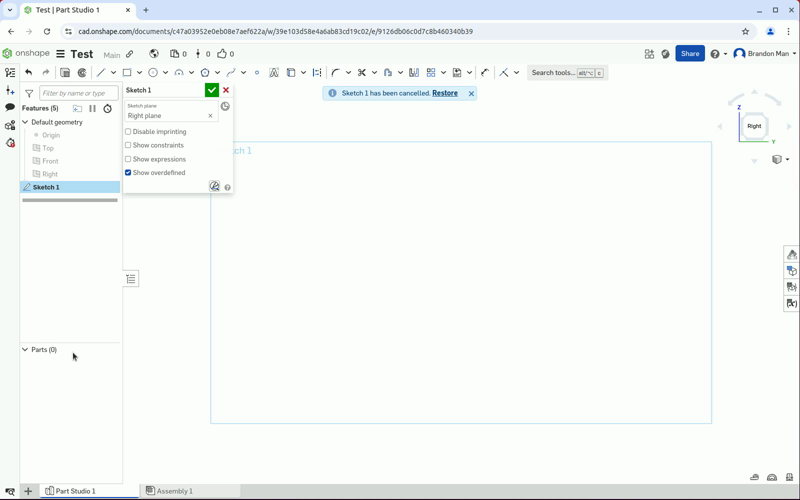
key(y)
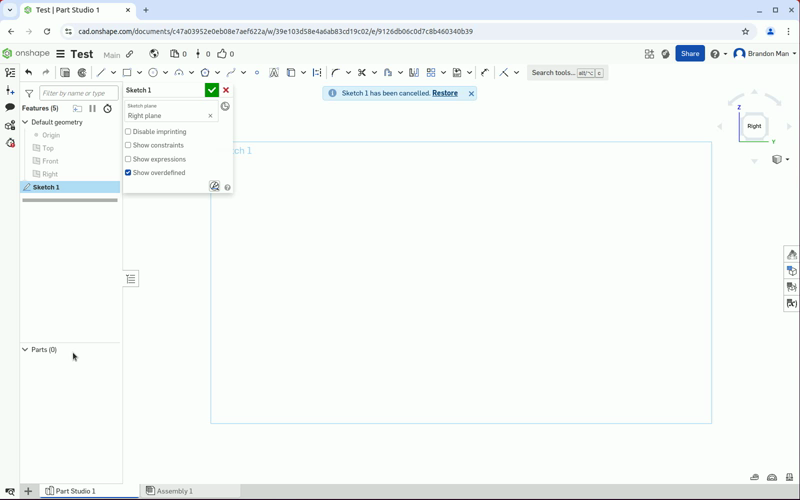
key(l)
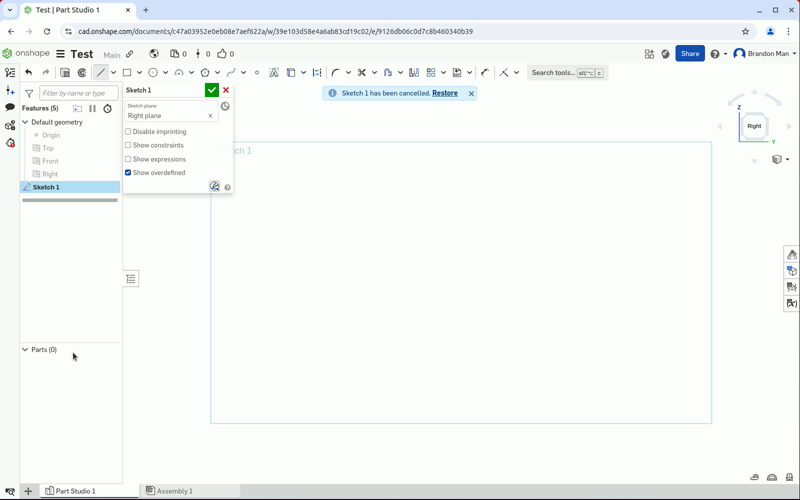
key_down(shift)
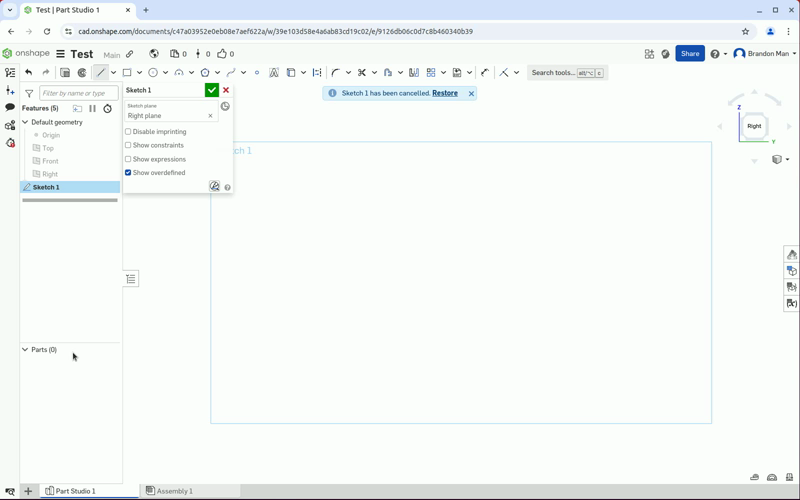
mouse_move(375, 282)
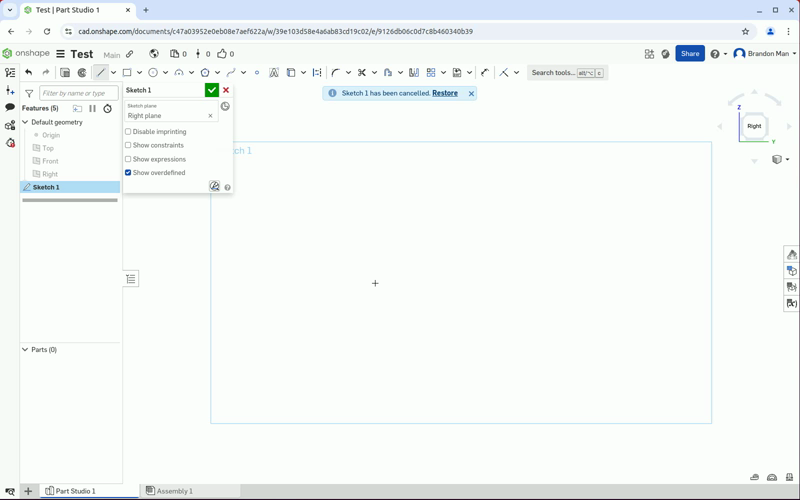
click(375, 282)
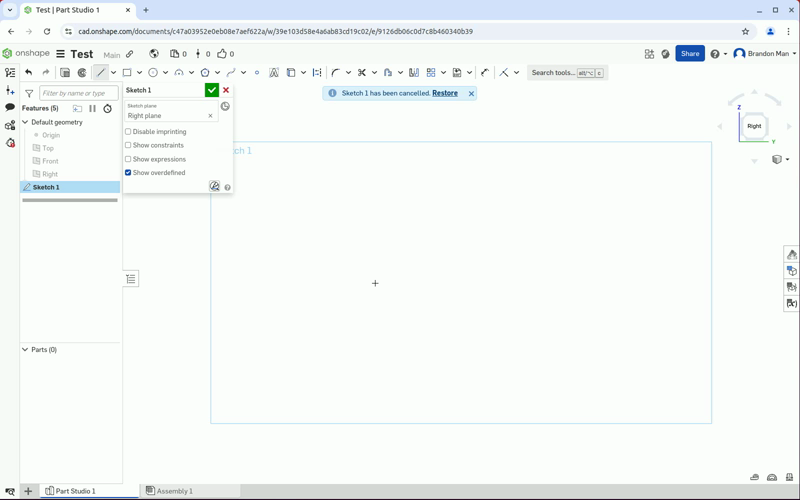
key_up(shift)
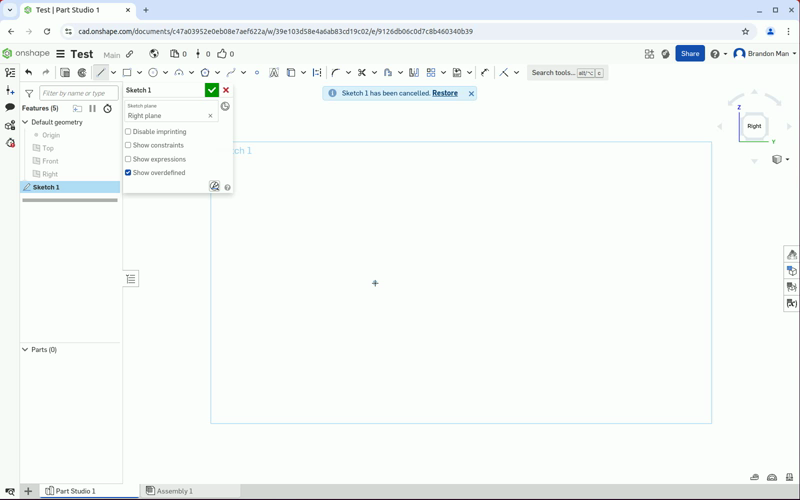
key_down(shift)
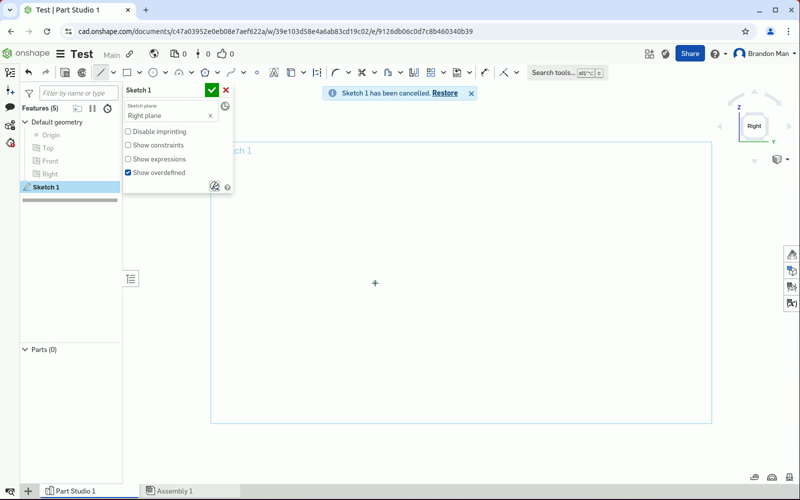
mouse_move(461, 282)
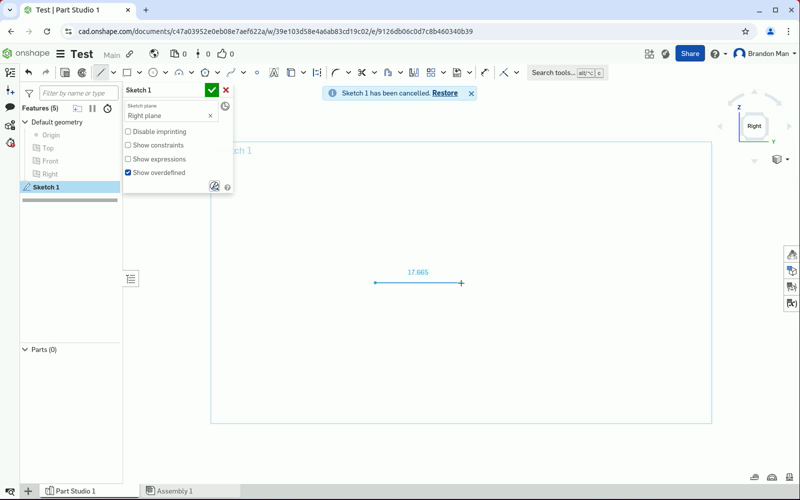
click(461, 282)
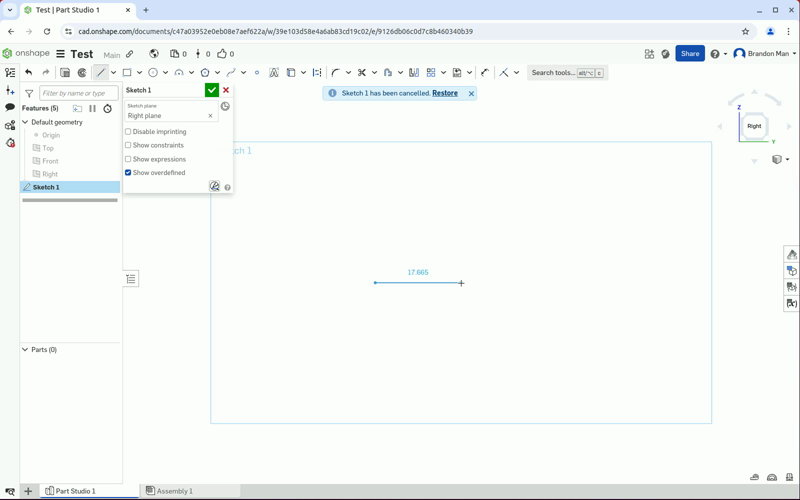
key_up(shift)
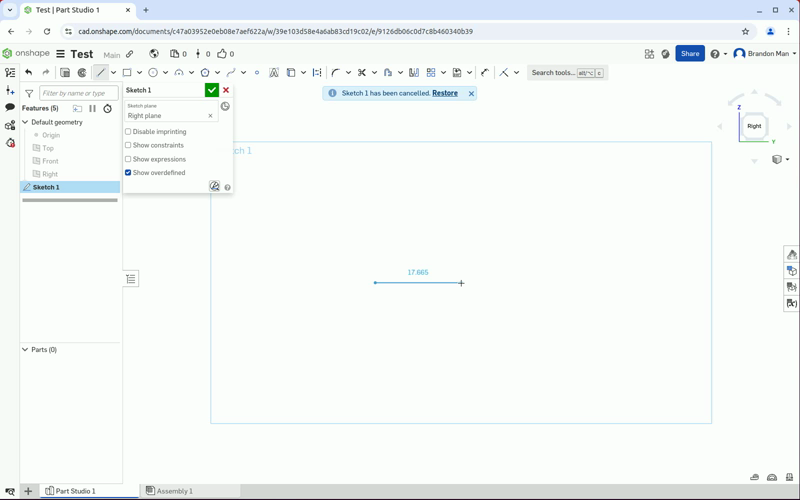
key_down(shift)
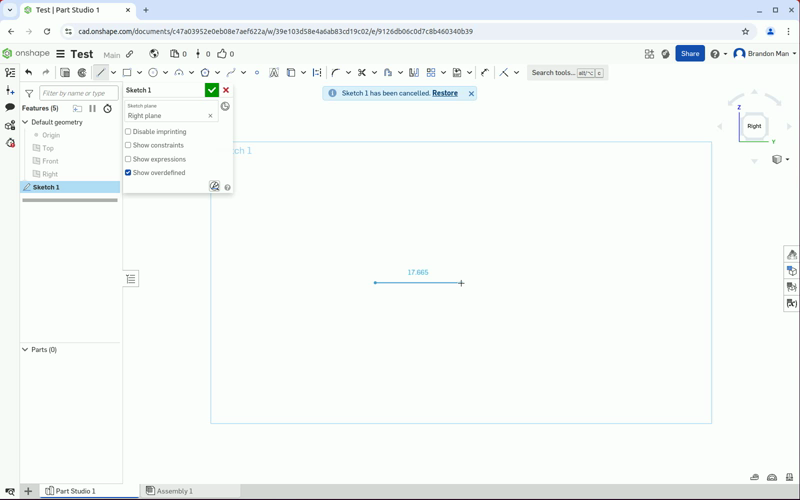
mouse_move(491, 282)
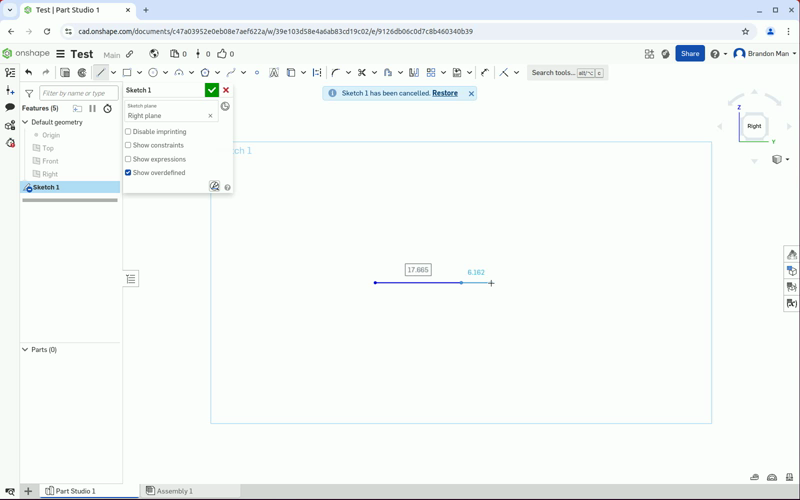
mouse_move(461, 225)
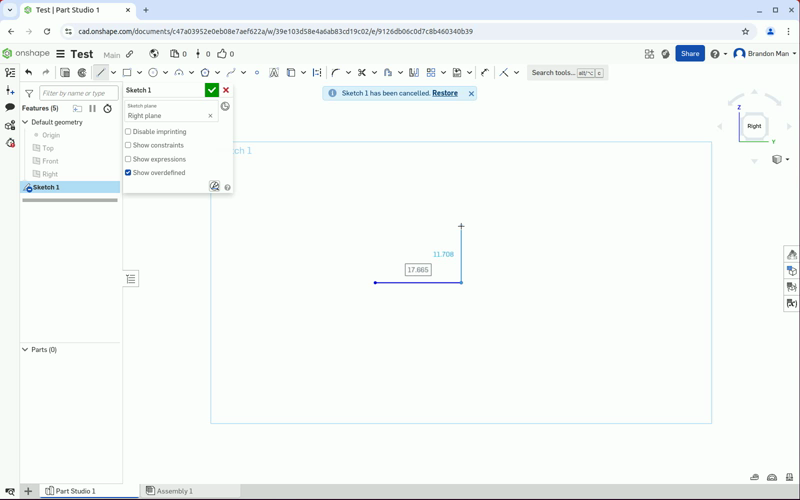
click(461, 225)
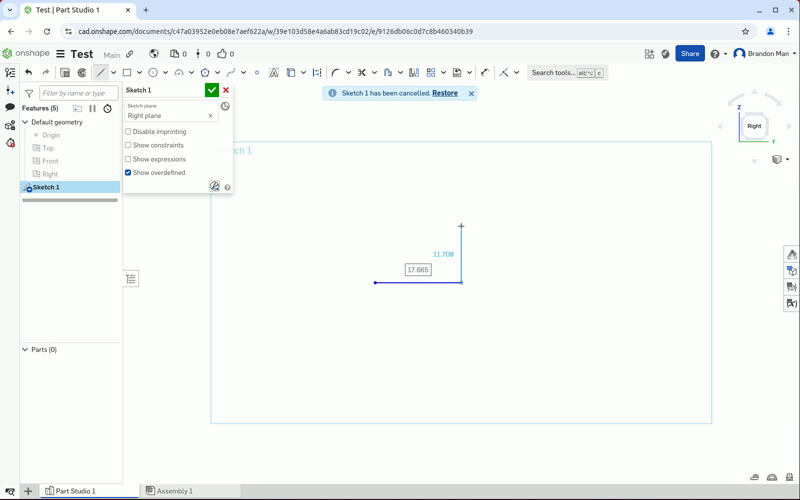
key_up(shift)
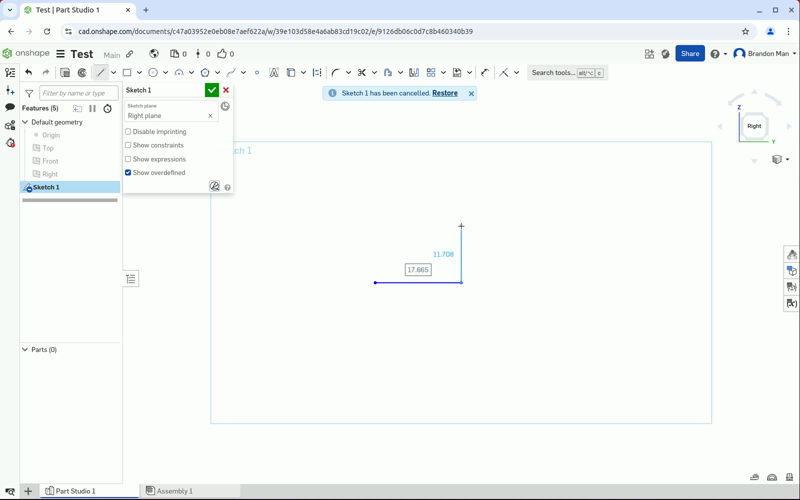
key_down(shift)
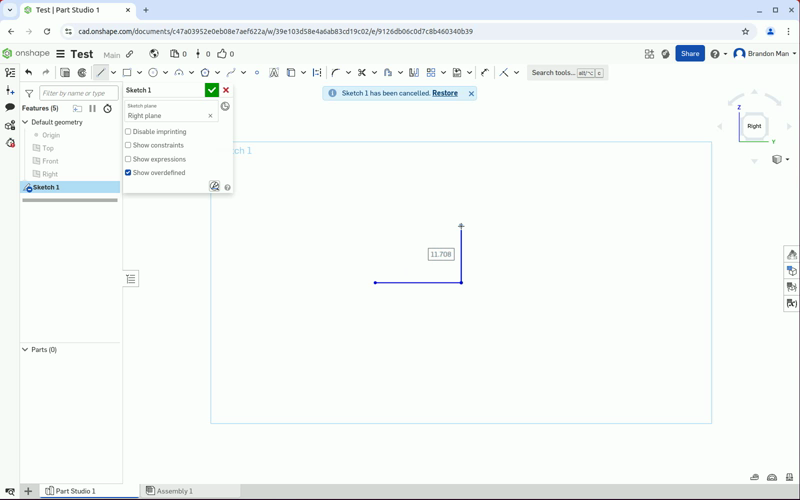
mouse_move(375, 225)
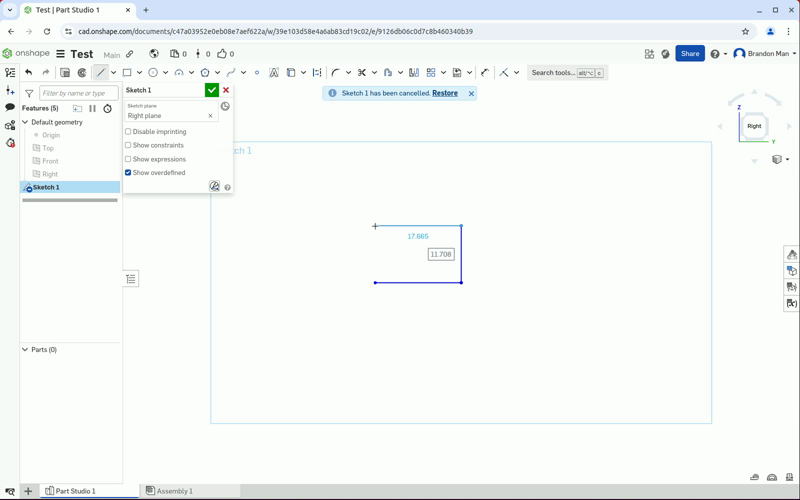
click(375, 225)
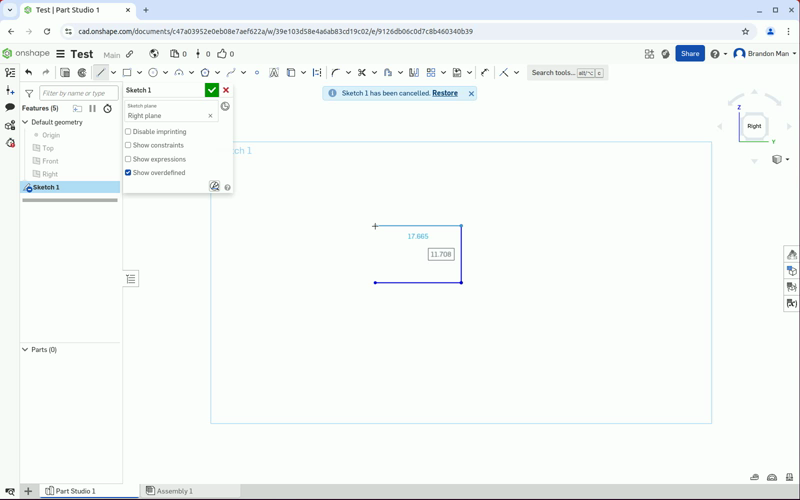
key_up(shift)
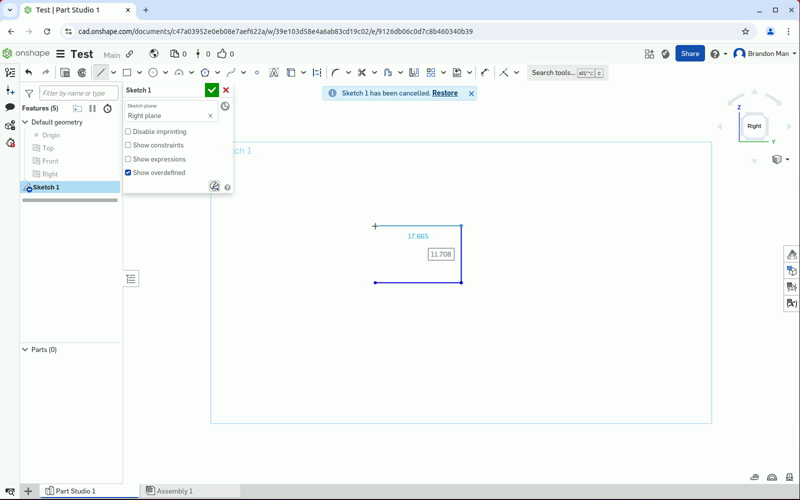
mouse_move(405, 225)
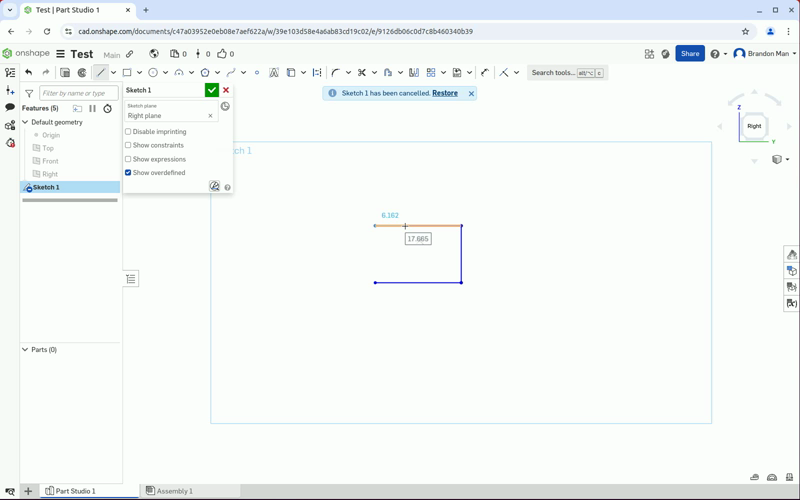
key_down(shift)
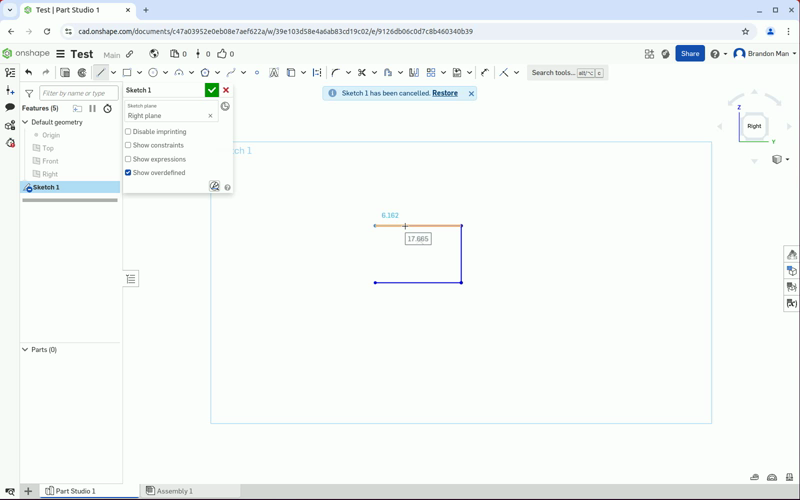
mouse_move(375, 282)
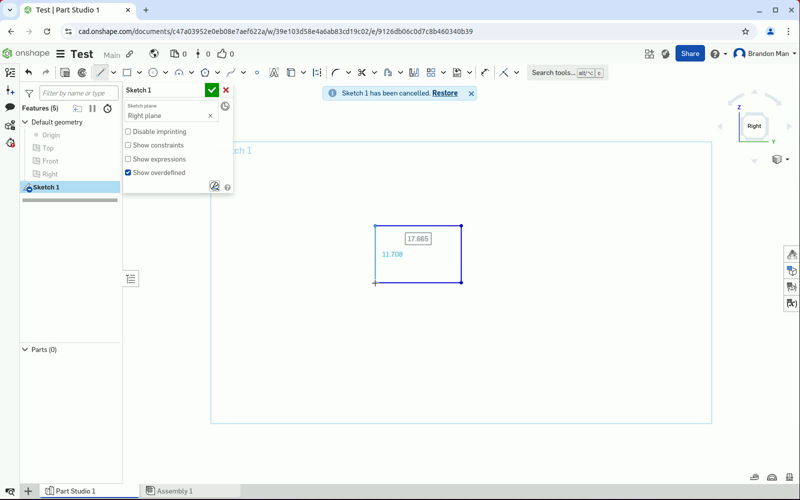
key_up(shift)
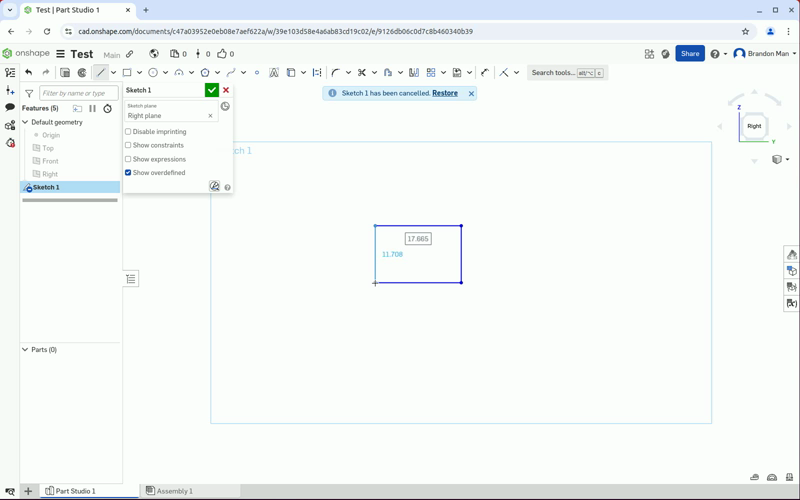
click(375, 282)
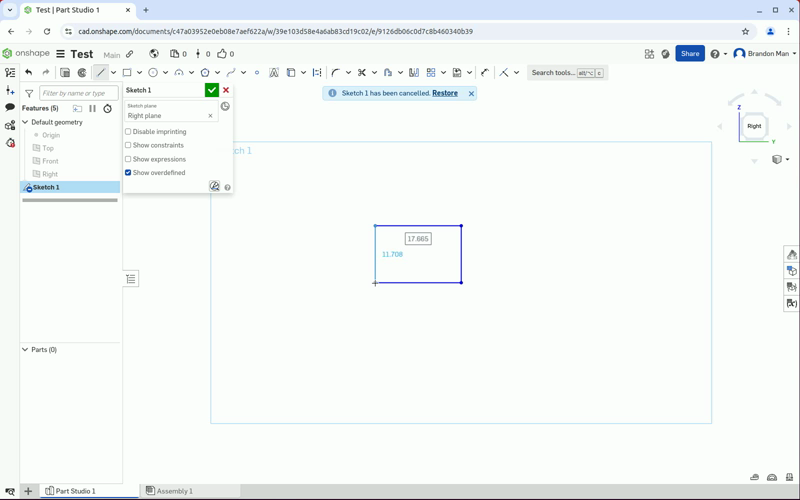
key(esc)
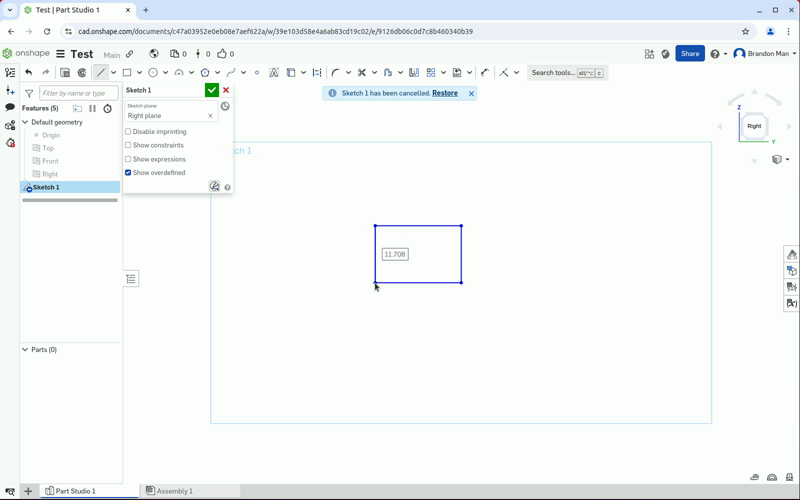
mouse_move(453, 244)
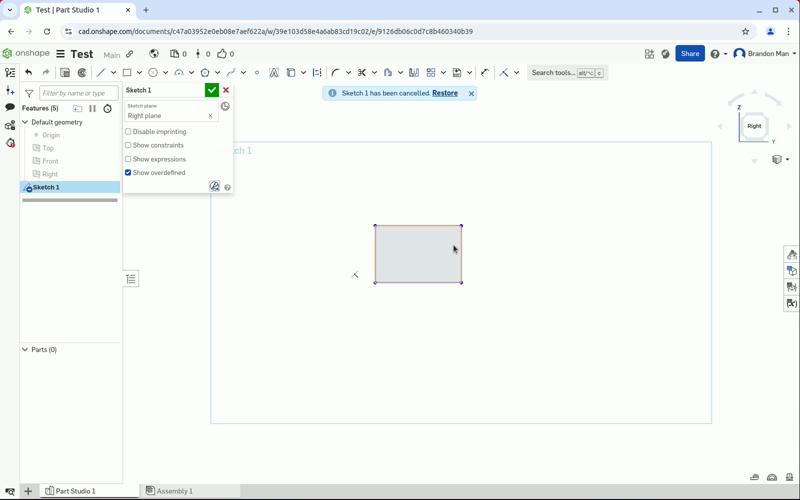
click(453, 244)
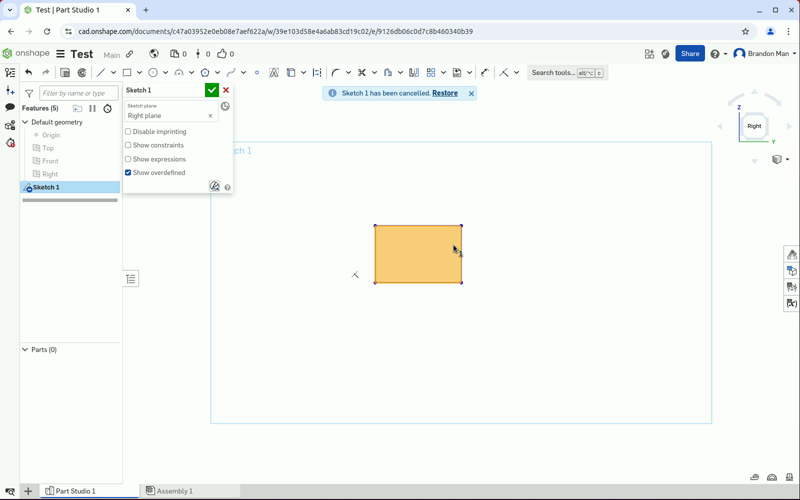
mouse_move(73, 352)
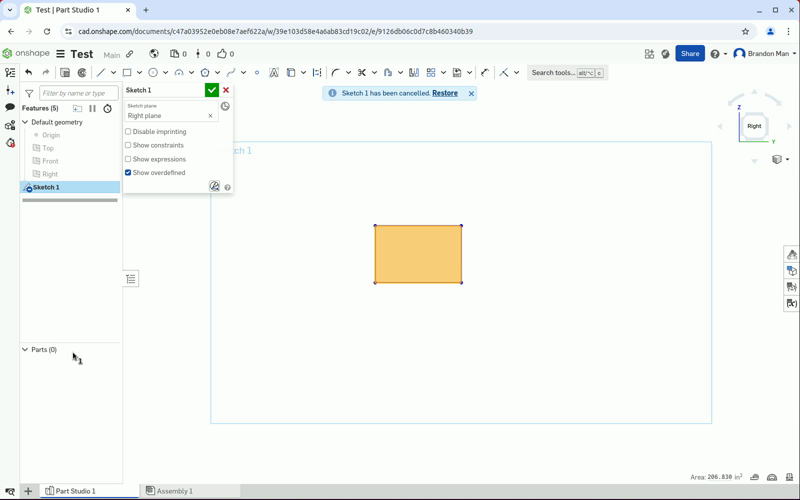
key(shift+y)
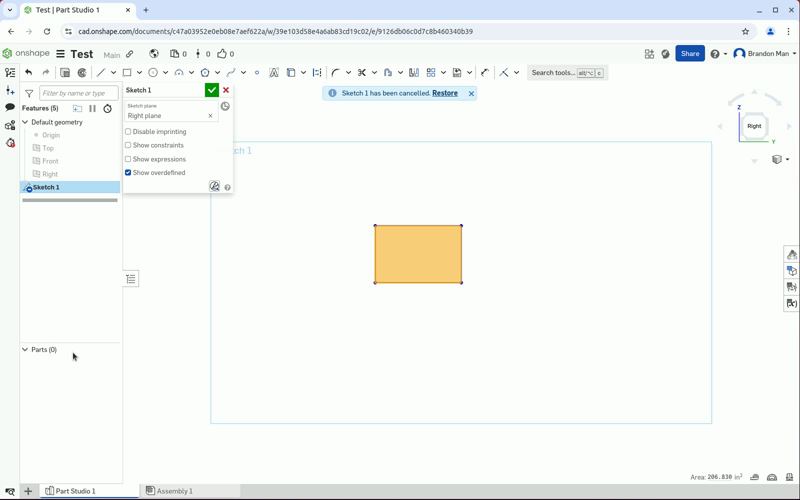
key(shift+e)
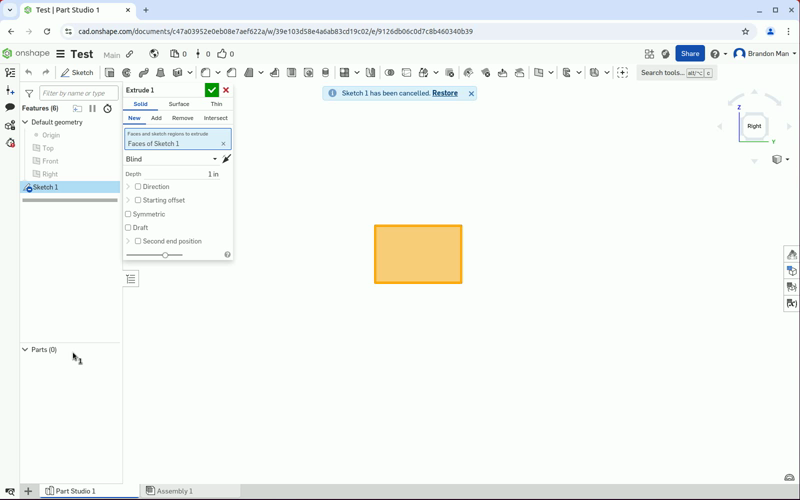
mouse_move(143, 106)
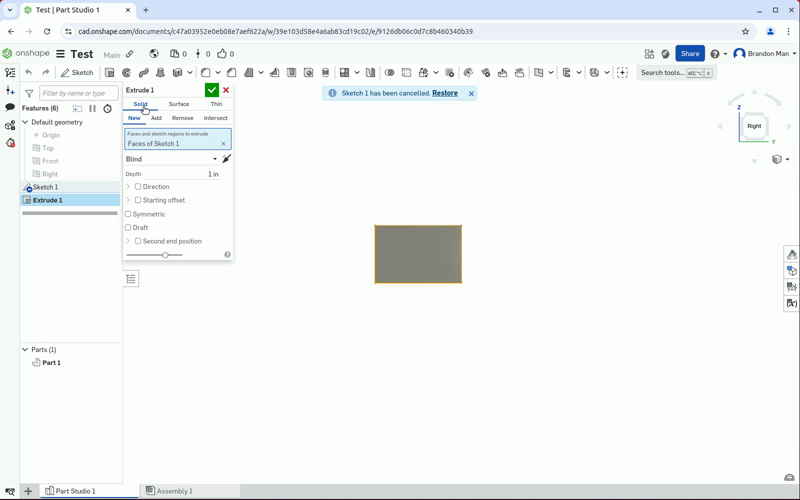
click(143, 106)
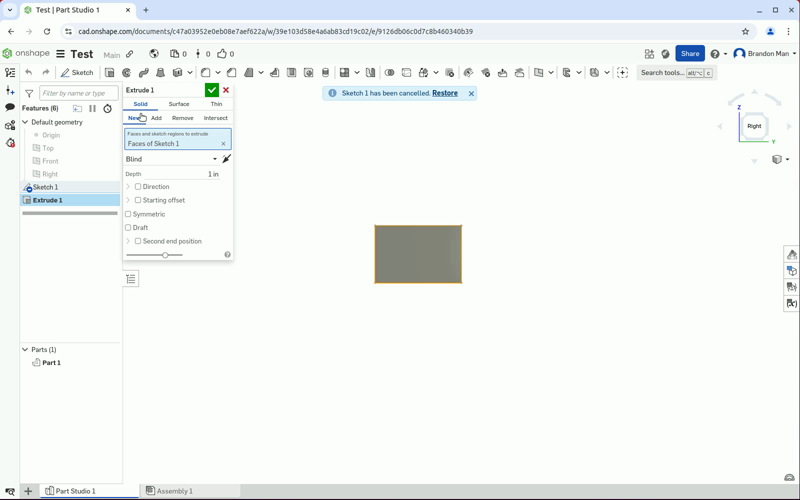
mouse_move(137, 120)
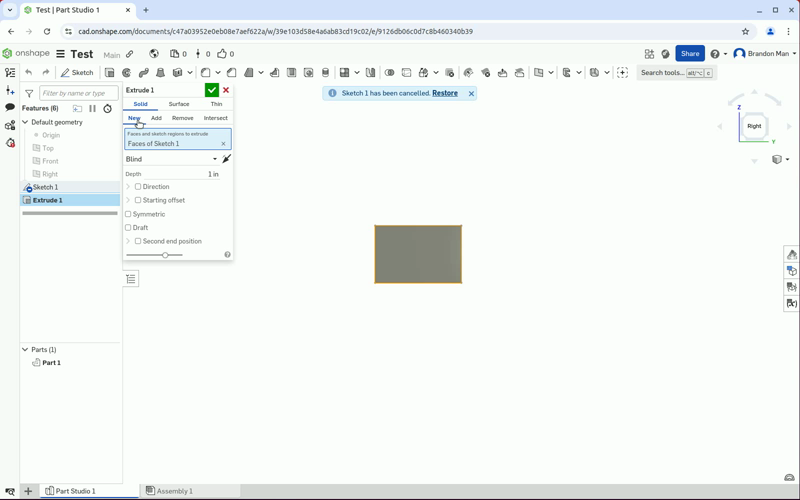
click(137, 120)
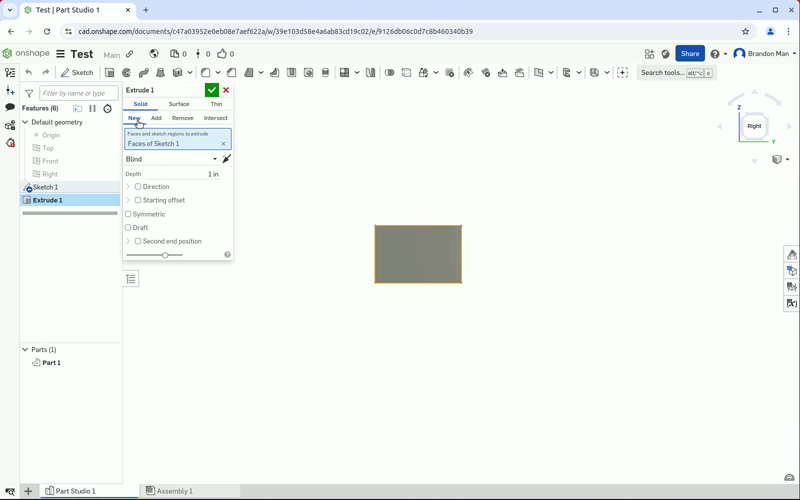
key(tab, 4)
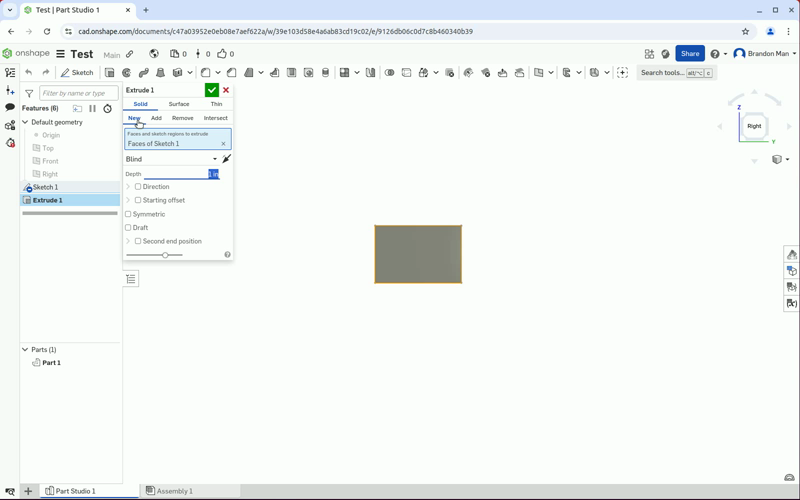
text(18.535)
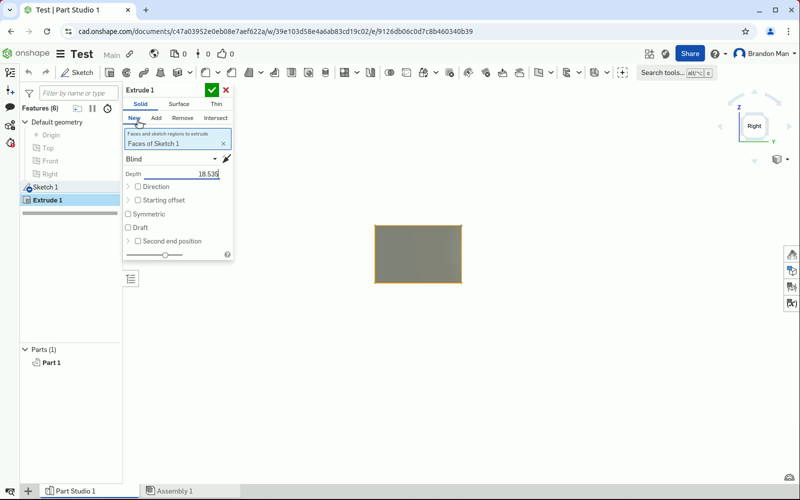
key(enter)
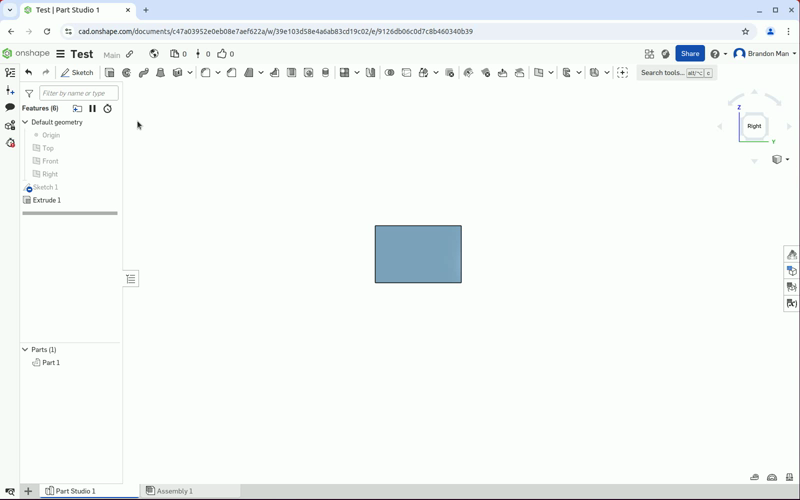
key(shift+h)
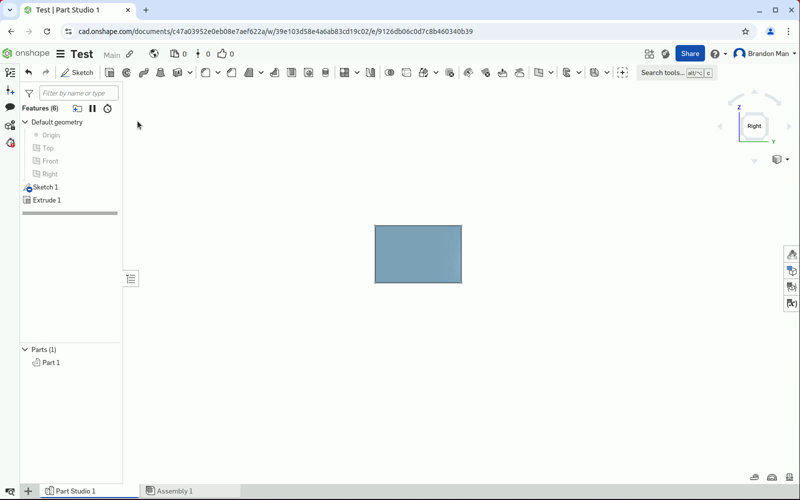
key(shift+h)
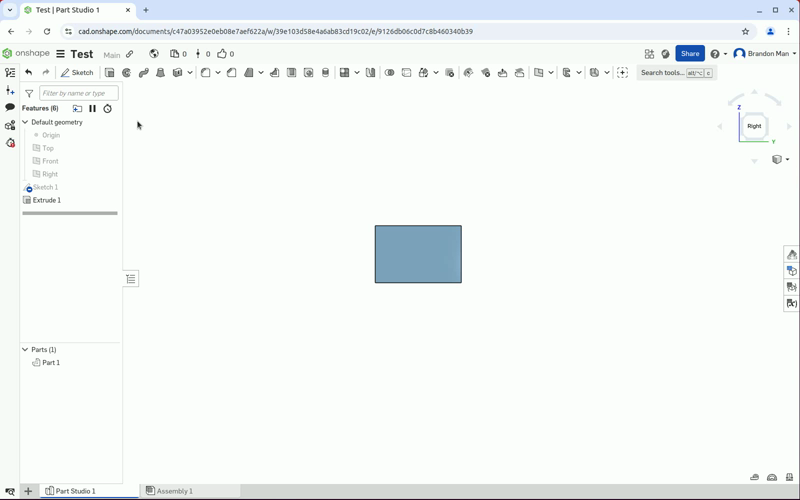
mouse_move(73, 189)
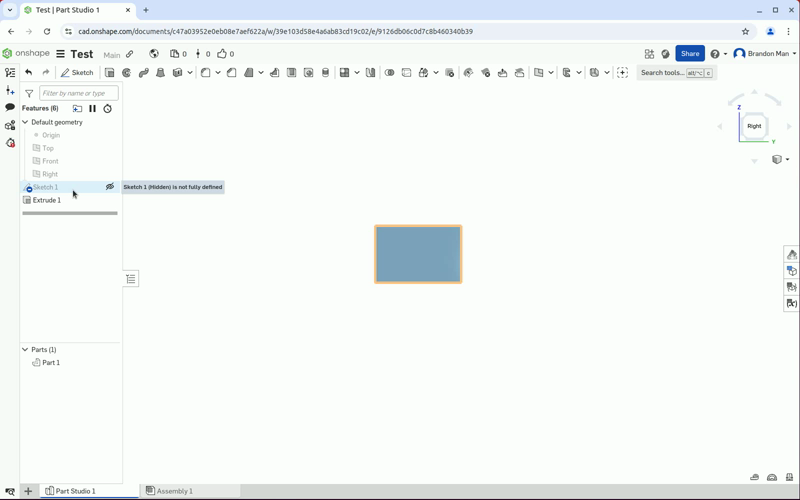
click(73, 189)
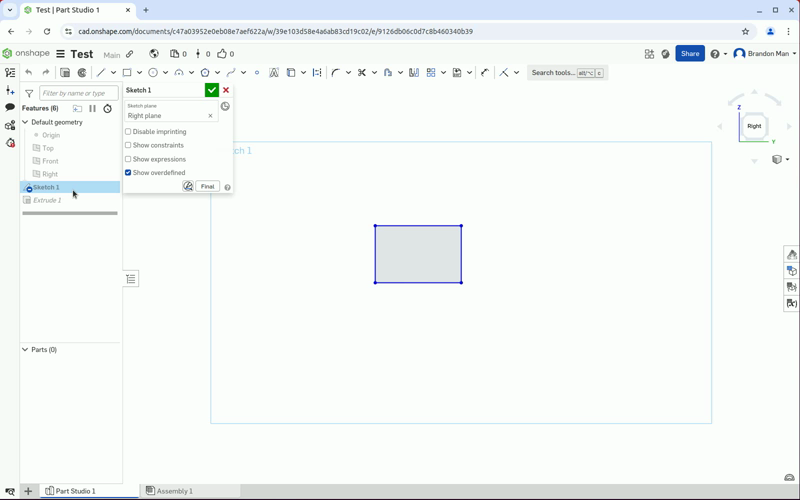
mouse_move(229, 92)
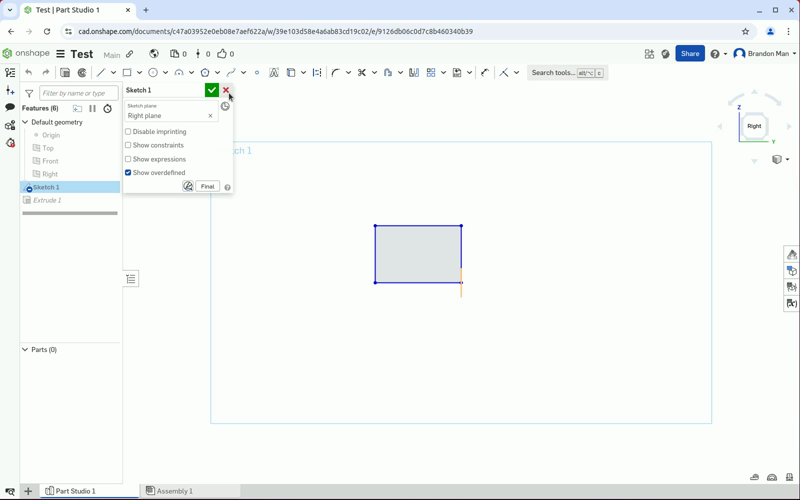
click(229, 92)
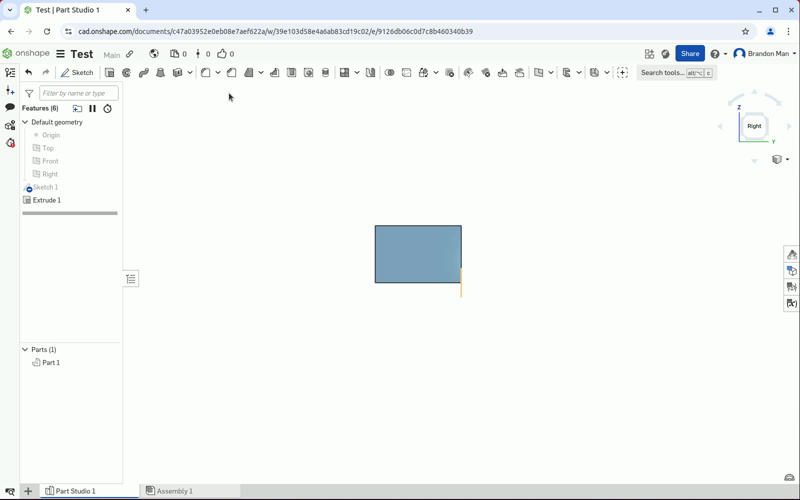
mouse_move(73, 352)
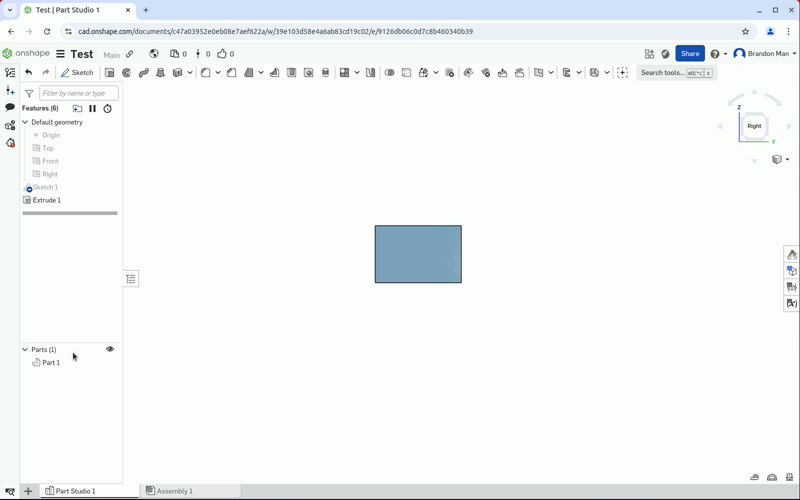
key(y)
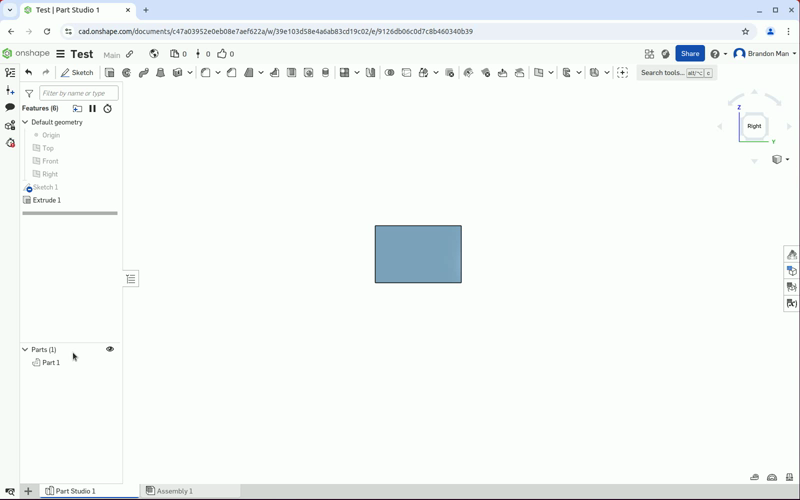
key(shift+p)
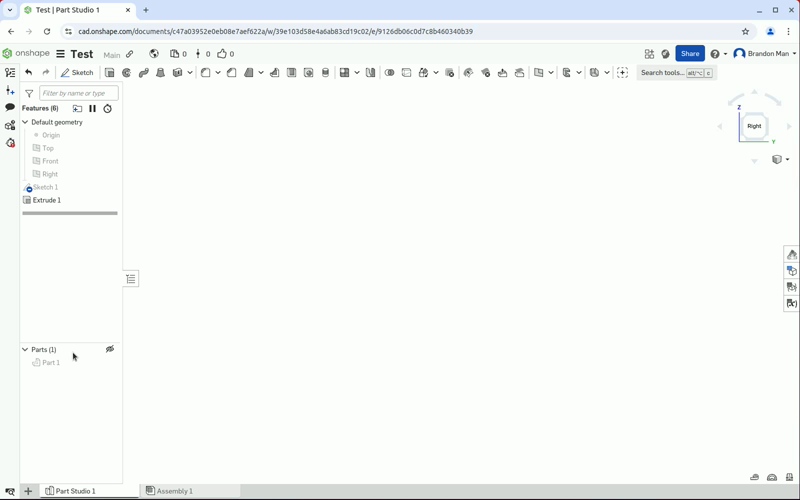
key(space)
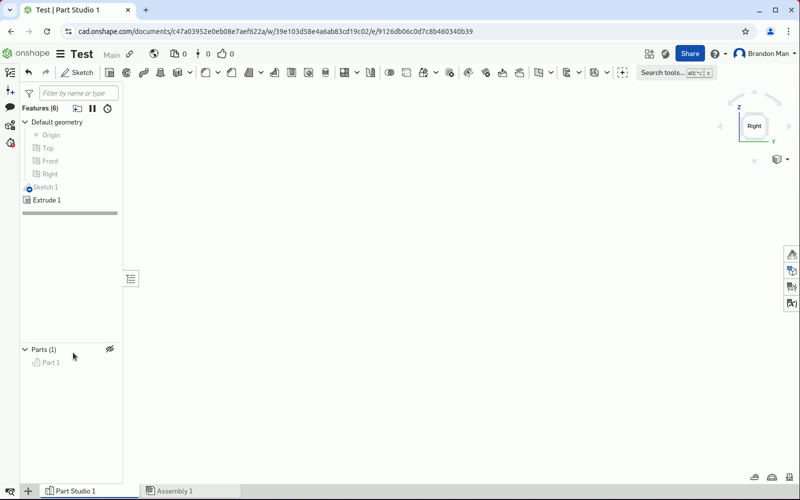
key_down(shift)
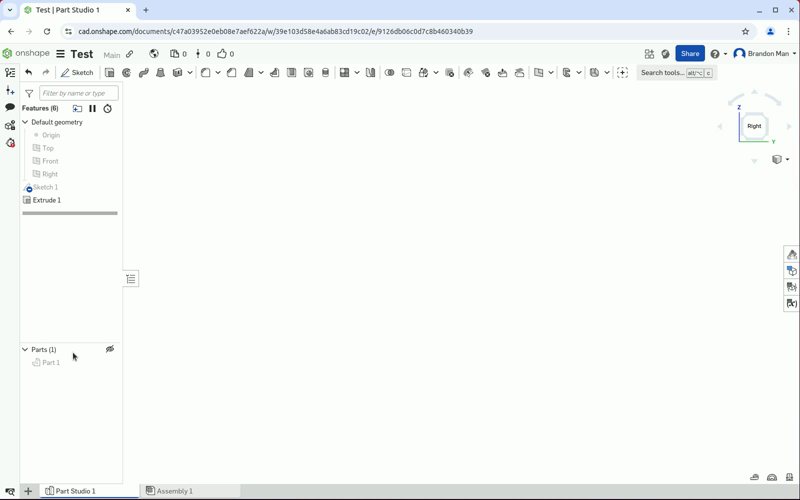
key(right)
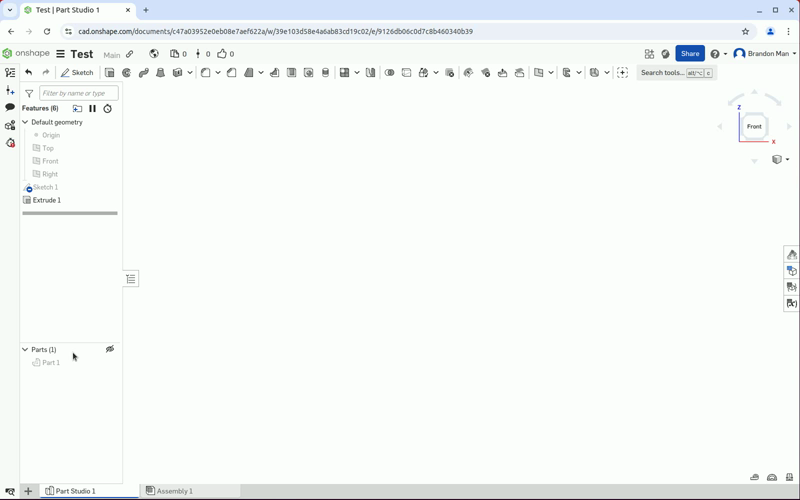
key_up(shift)
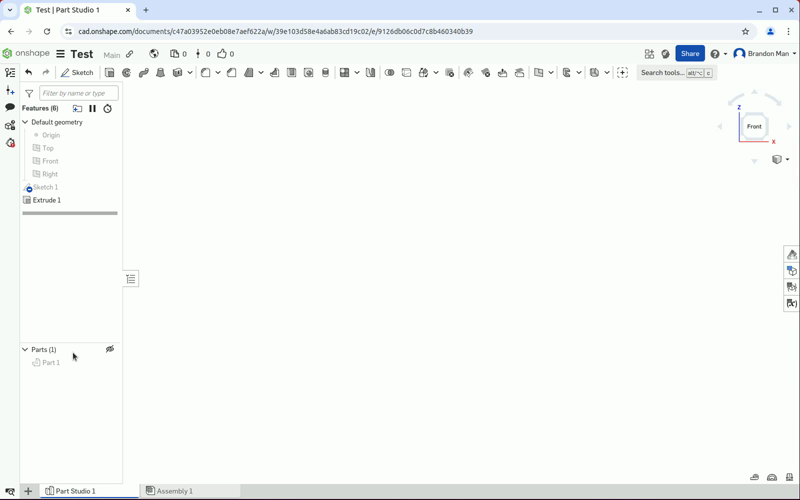
key(space)
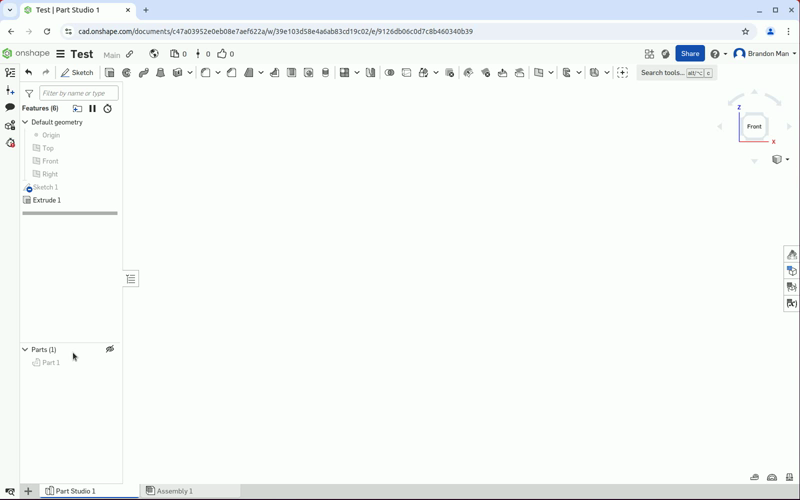
key_down(shift)
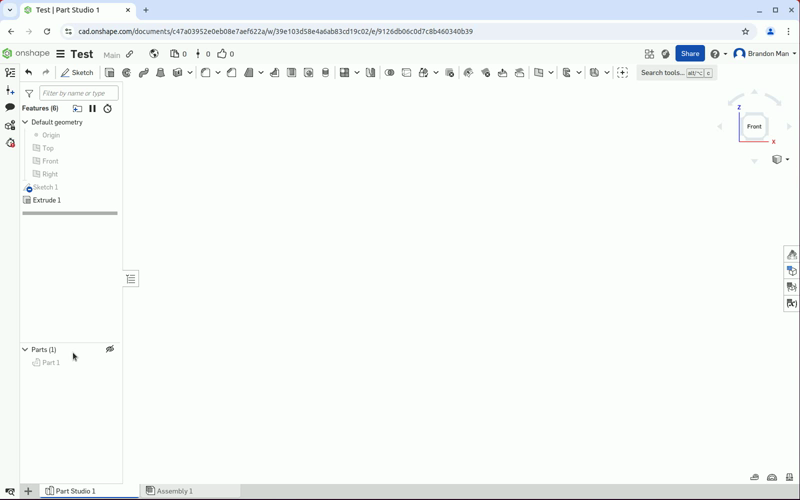
key(down)
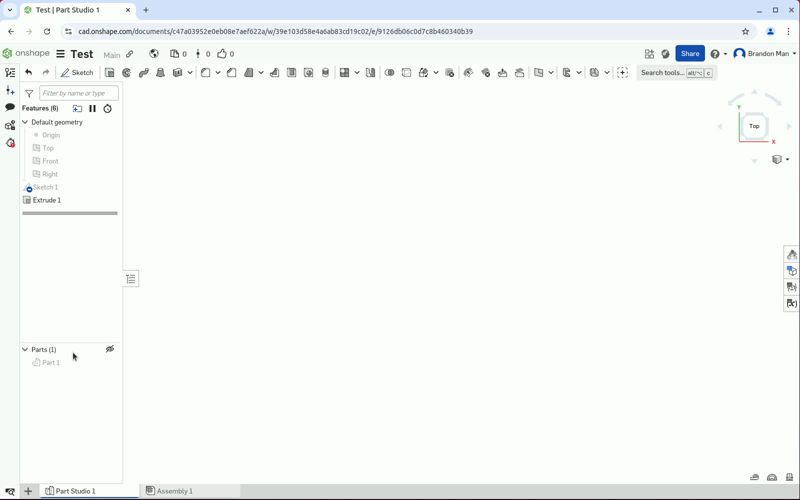
key_up(shift)
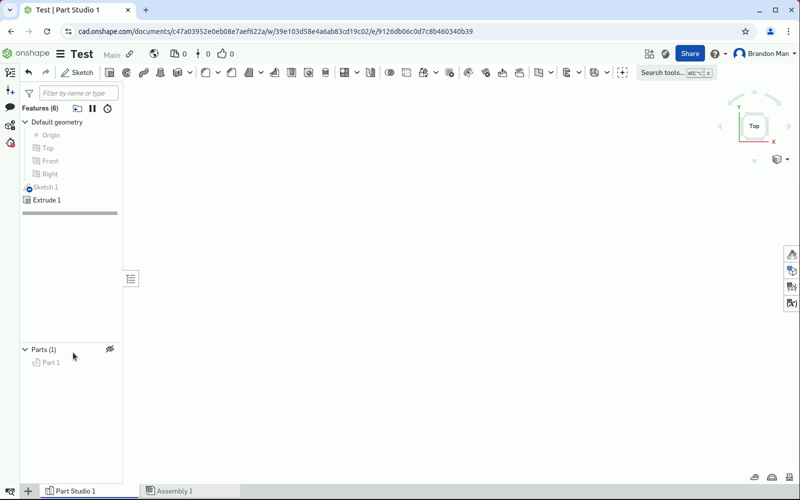
mouse_move(73, 352)
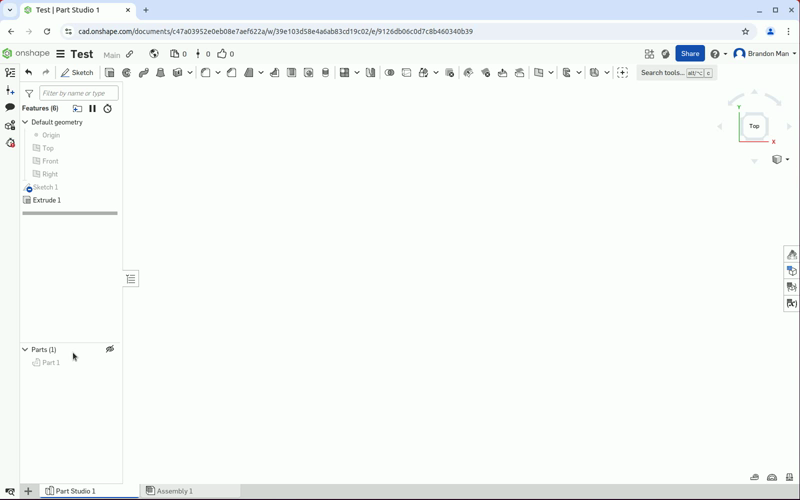
key(shift+y)
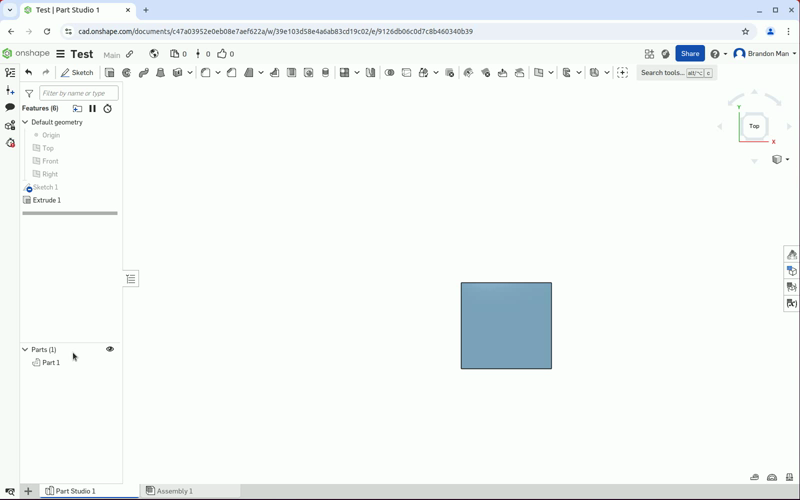
mouse_move(541, 75)
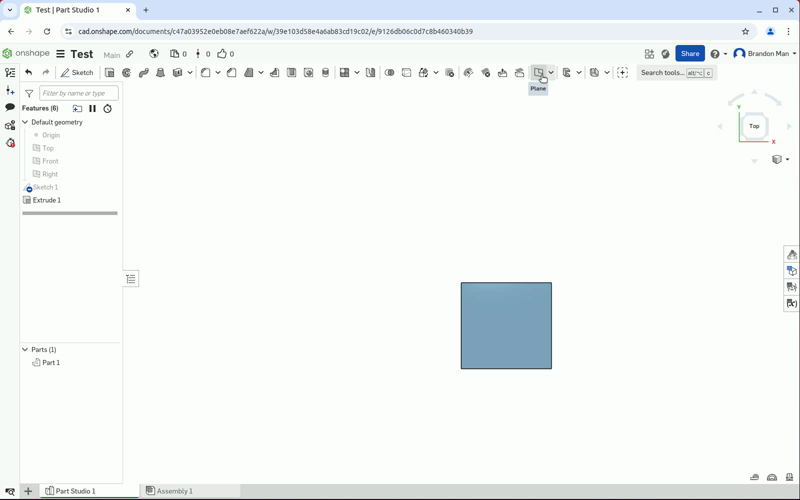
click(541, 75)
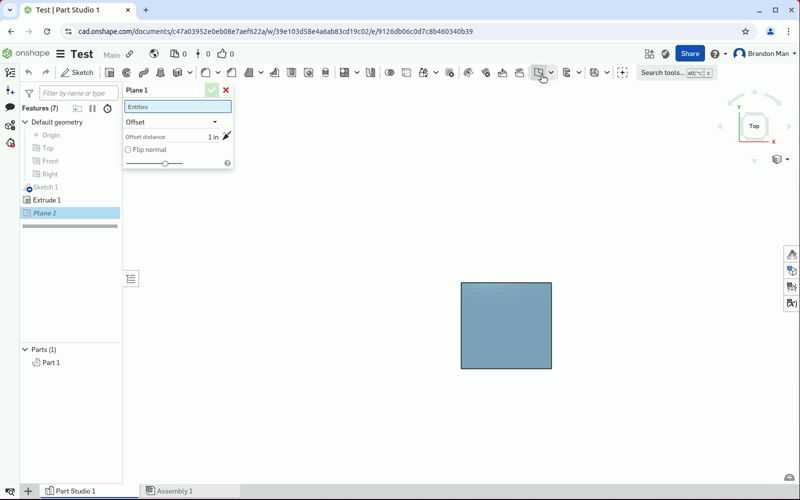
mouse_move(73, 150)
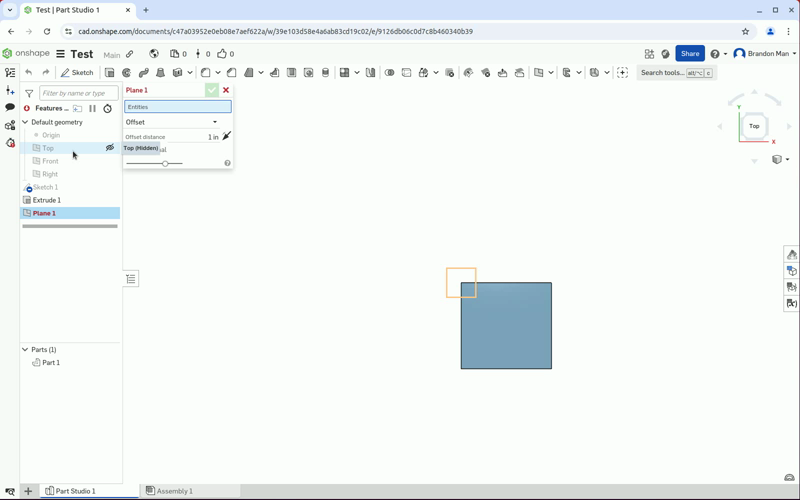
click(73, 150)
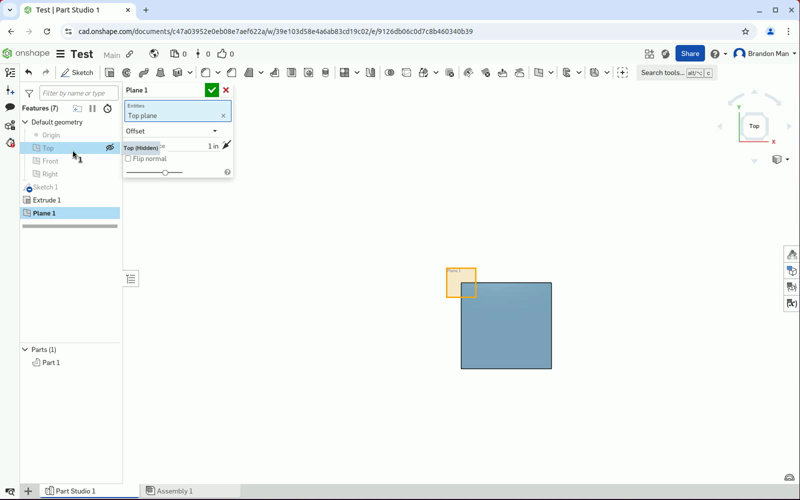
key(tab, 2)
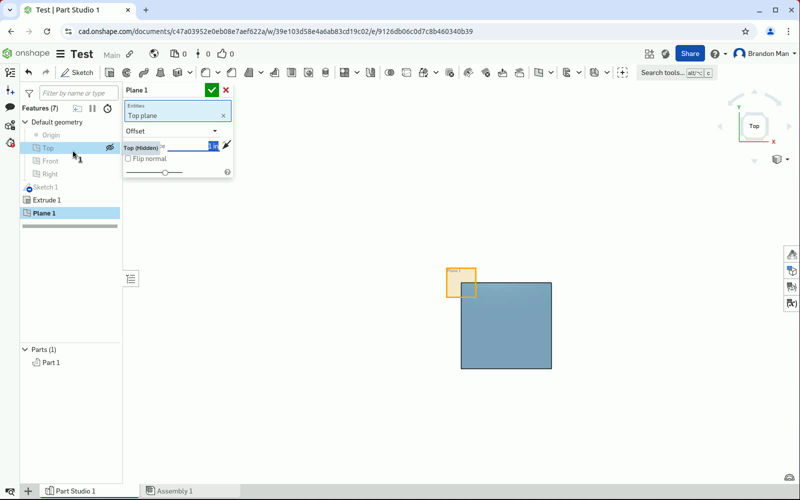
text(11.554)
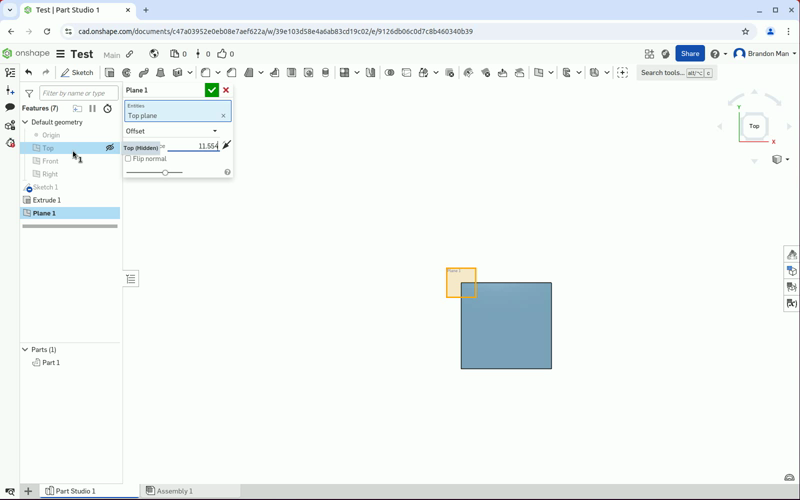
key(enter, 2)
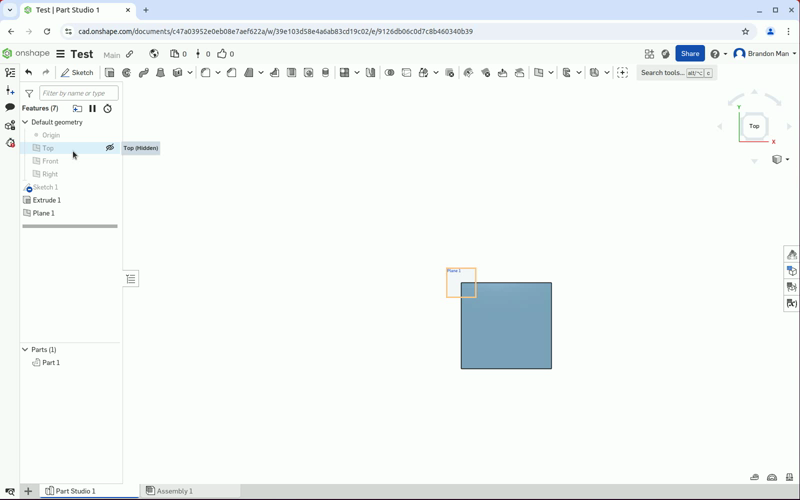
key(shift+s)
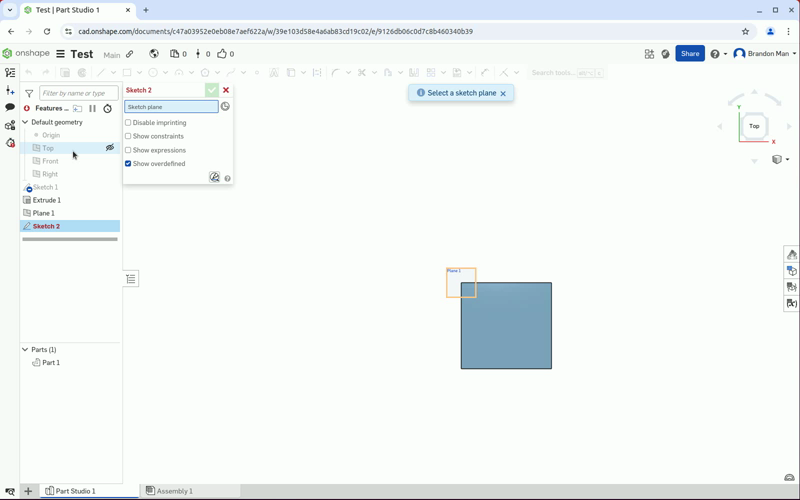
mouse_move(73, 215)
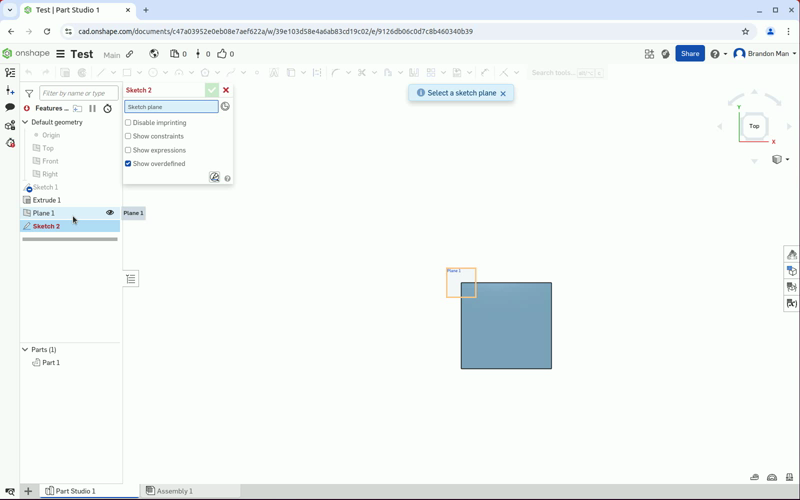
click(73, 215)
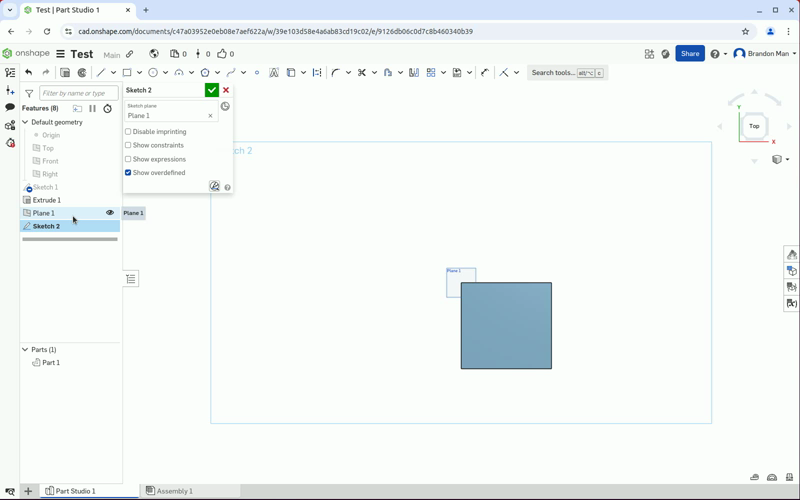
mouse_move(73, 352)
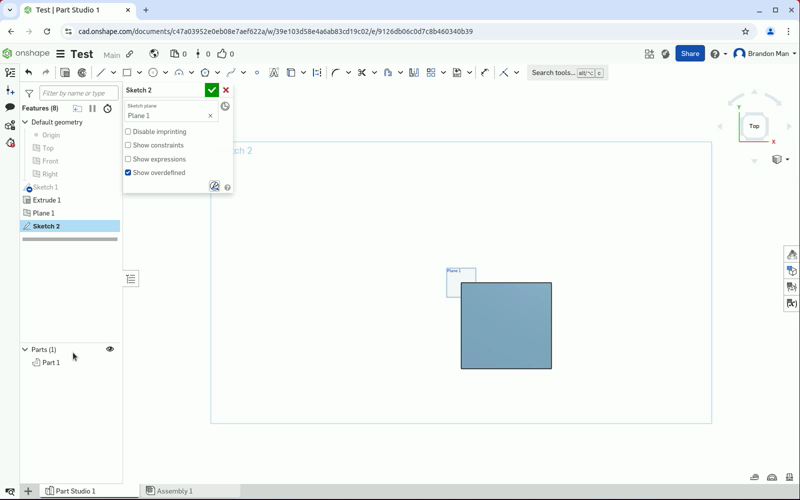
key(y)
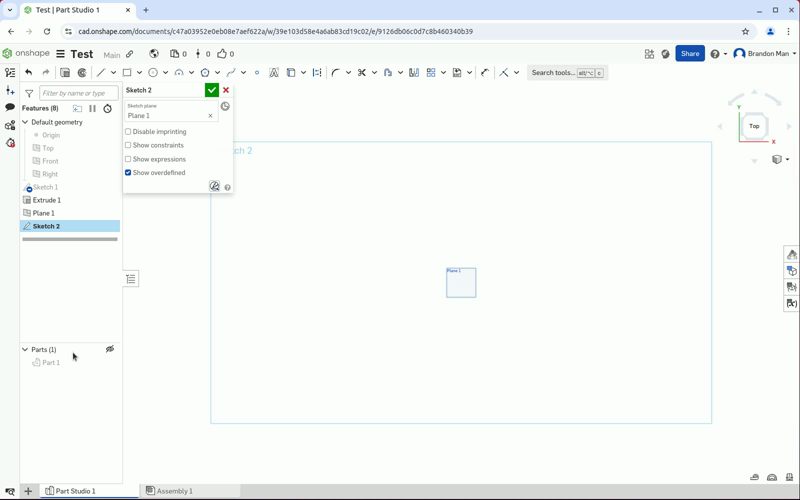
key(c)
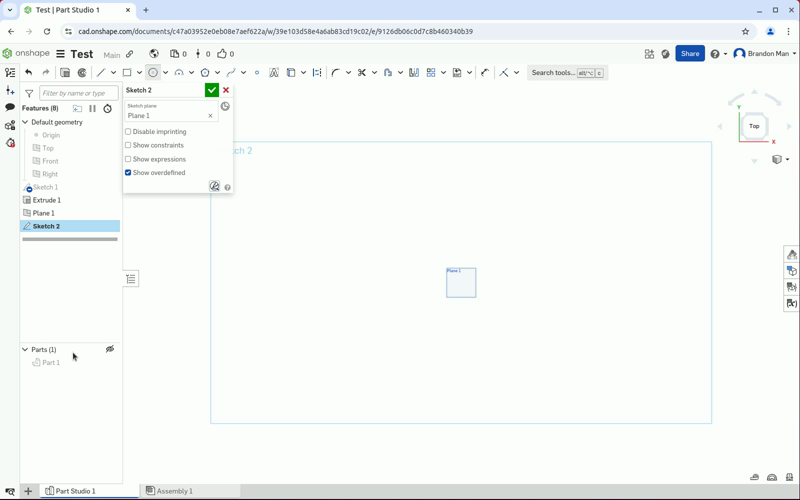
key_down(shift)
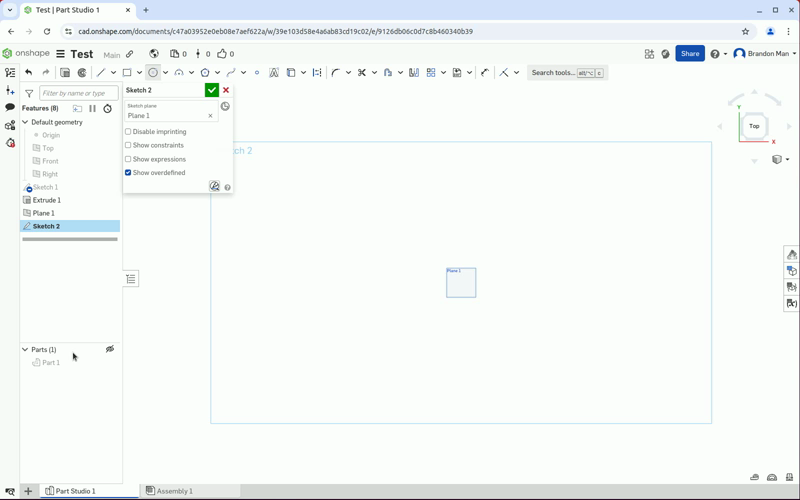
mouse_move(510, 326)
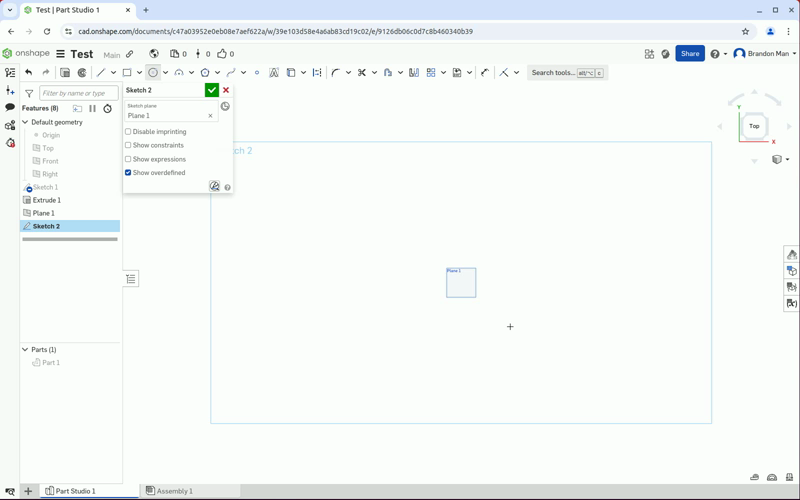
click(510, 326)
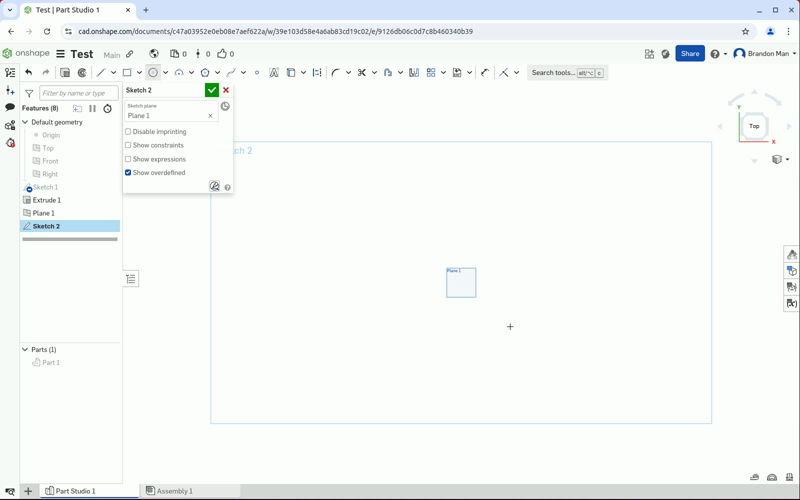
key_up(shift)
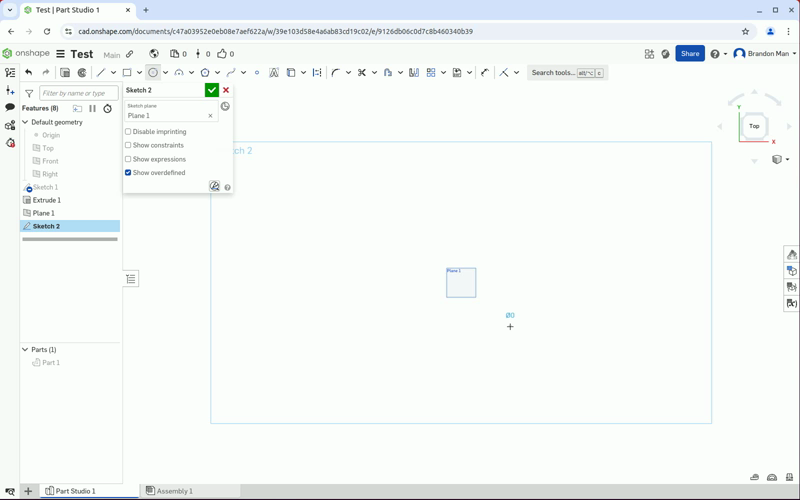
mouse_move(534, 326)
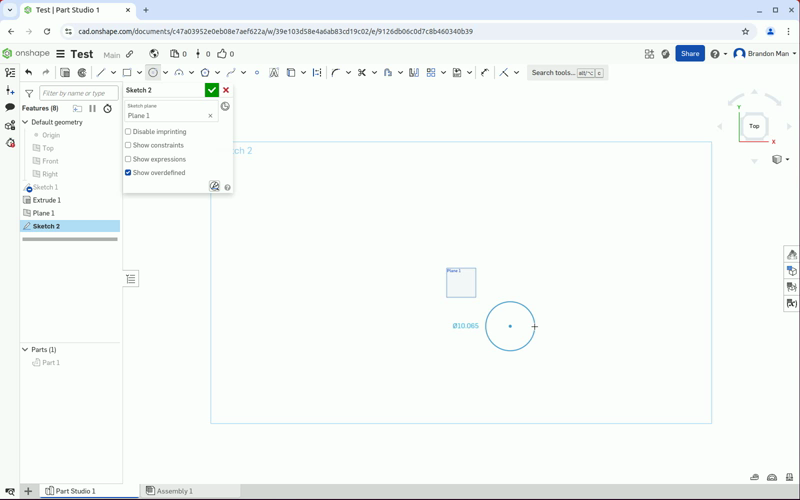
click(534, 326)
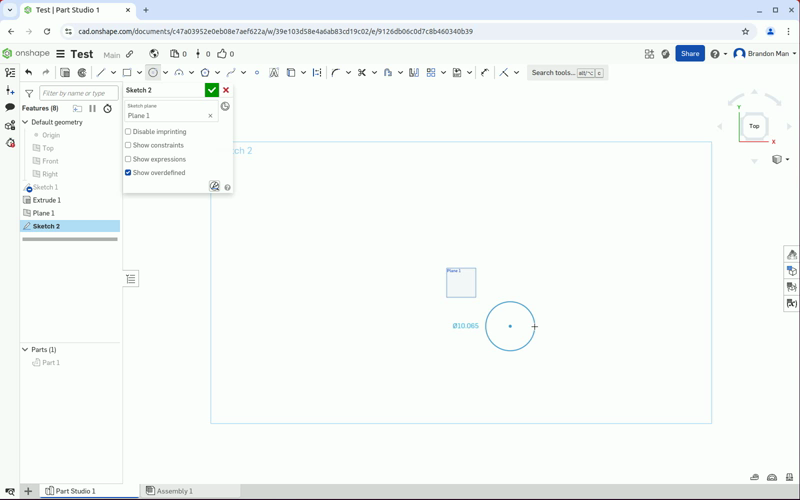
key(esc)
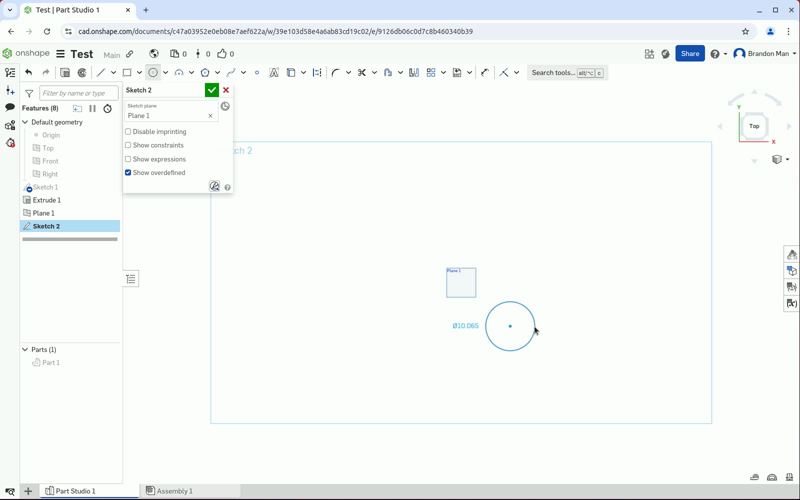
mouse_move(503, 304)
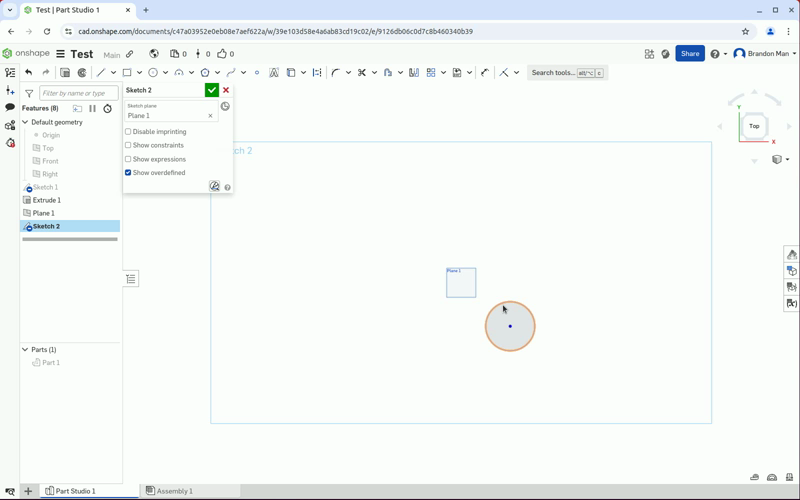
click(503, 304)
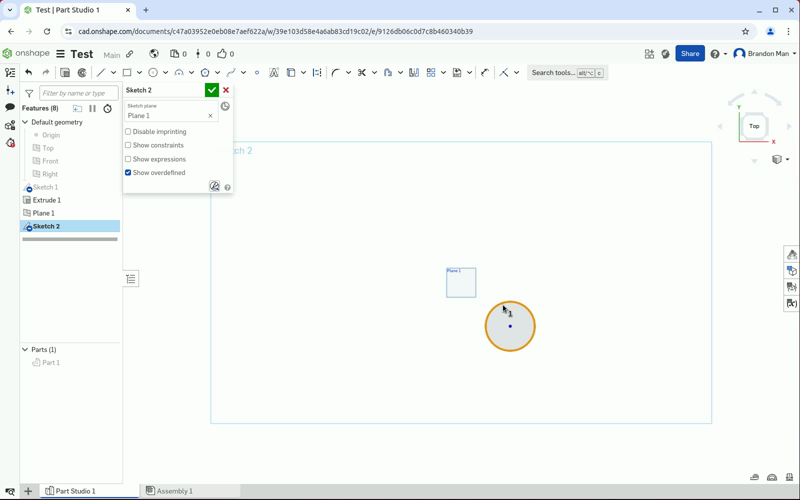
mouse_move(73, 352)
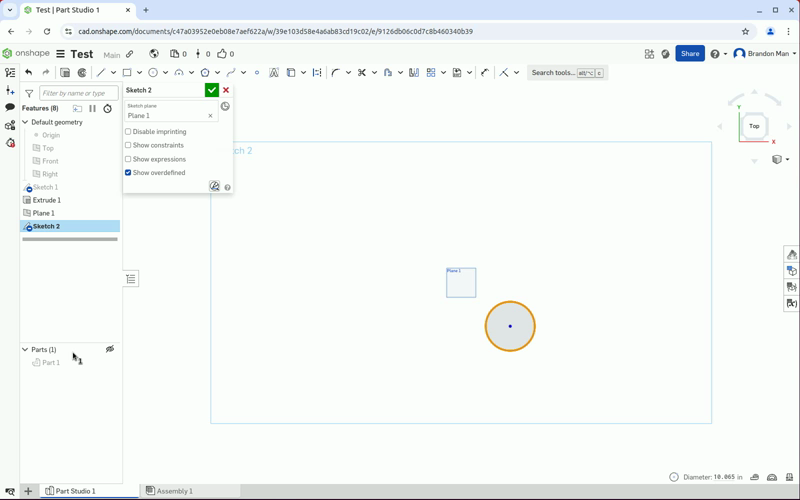
key(shift+y)
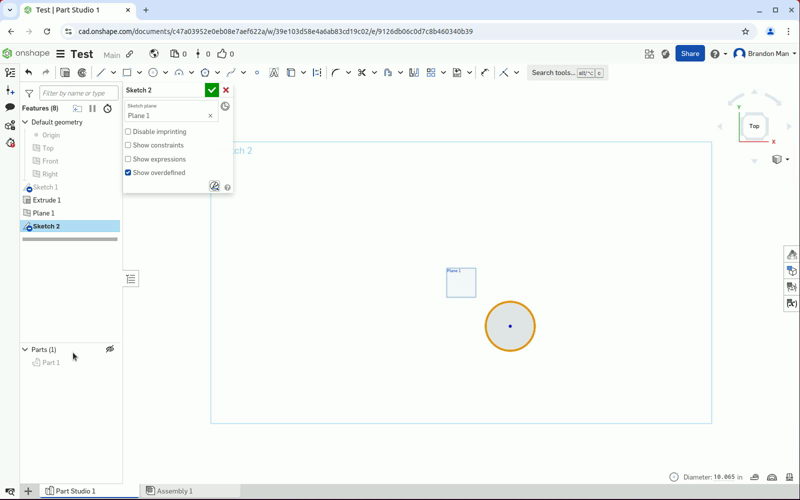
key(shift+e)
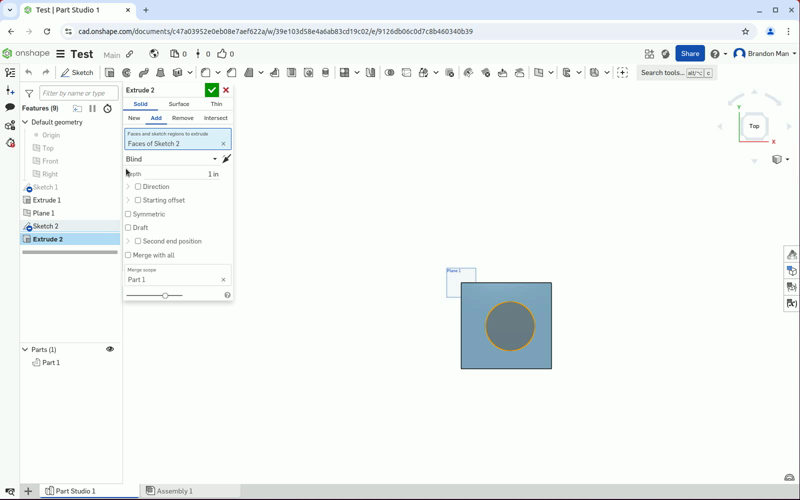
mouse_move(143, 106)
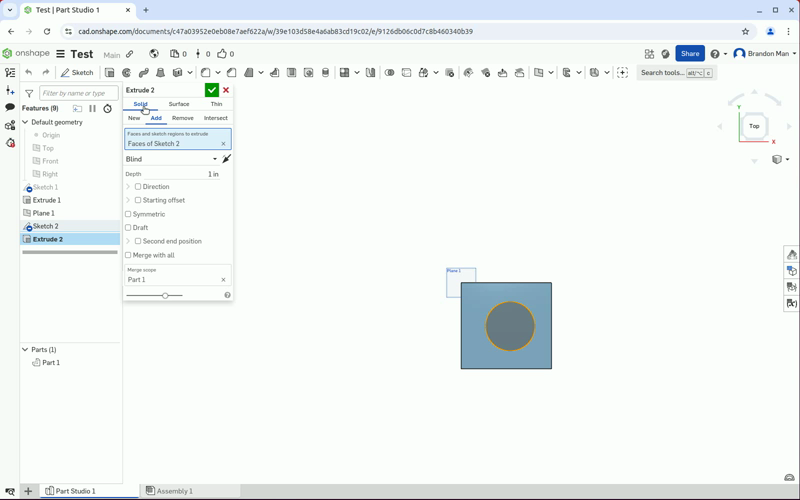
click(143, 106)
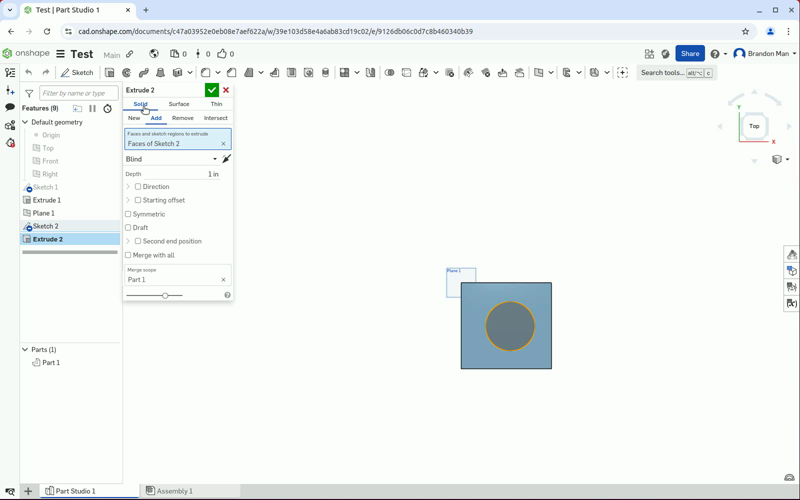
mouse_move(137, 120)
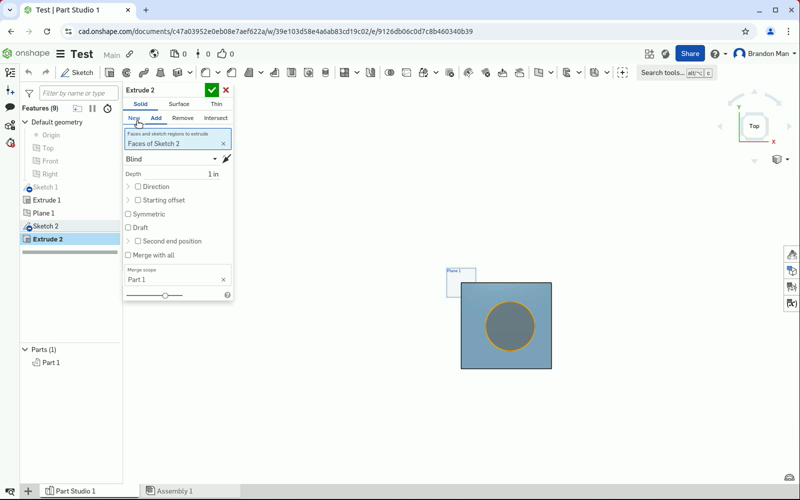
click(137, 120)
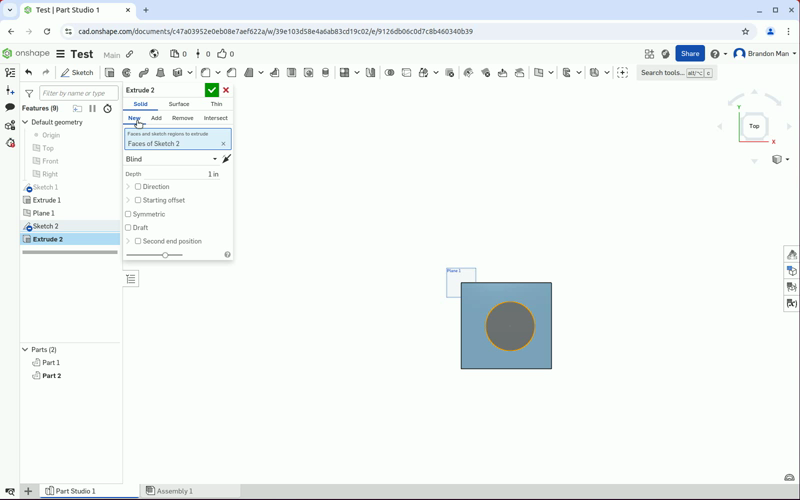
key(tab, 4)
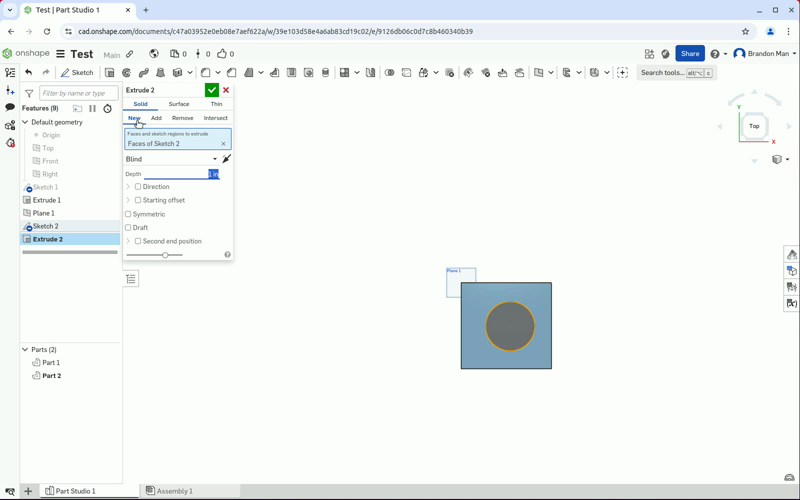
text(11.554)
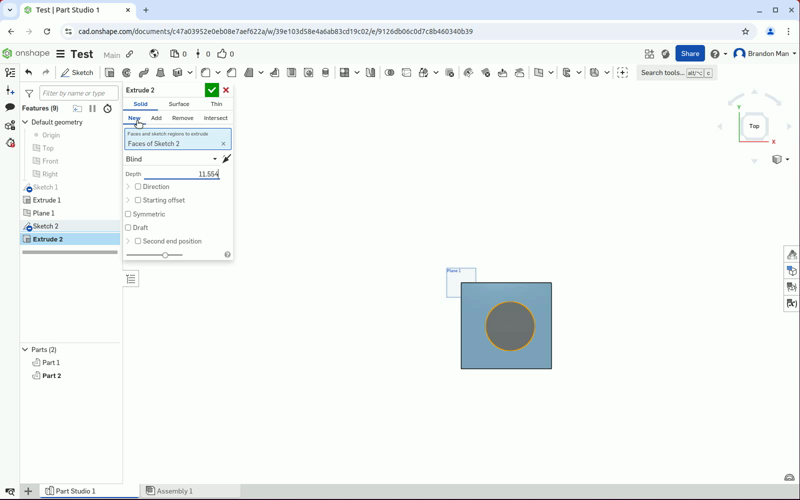
key(enter)
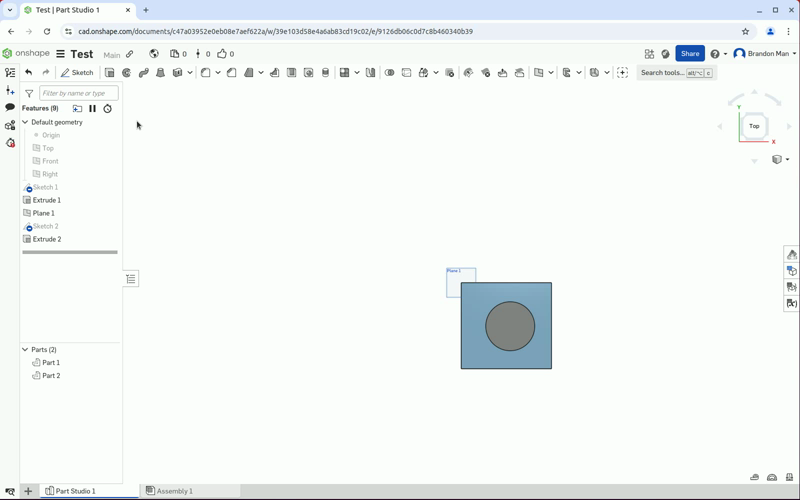
key(shift+h)
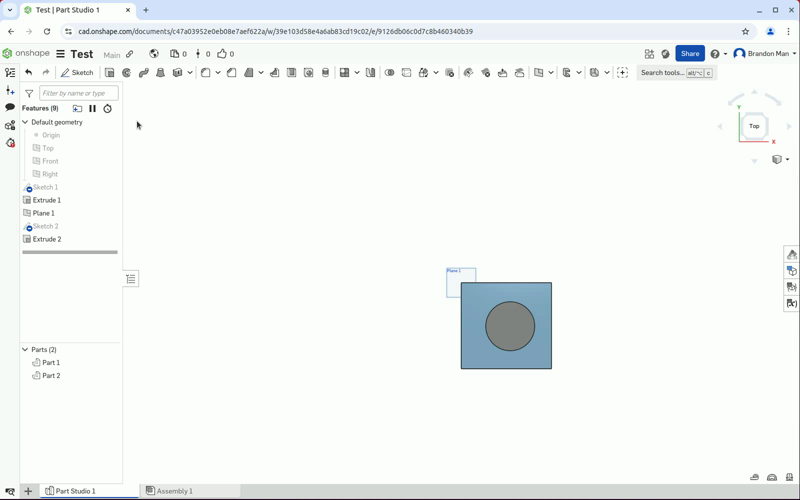
key(shift+h)
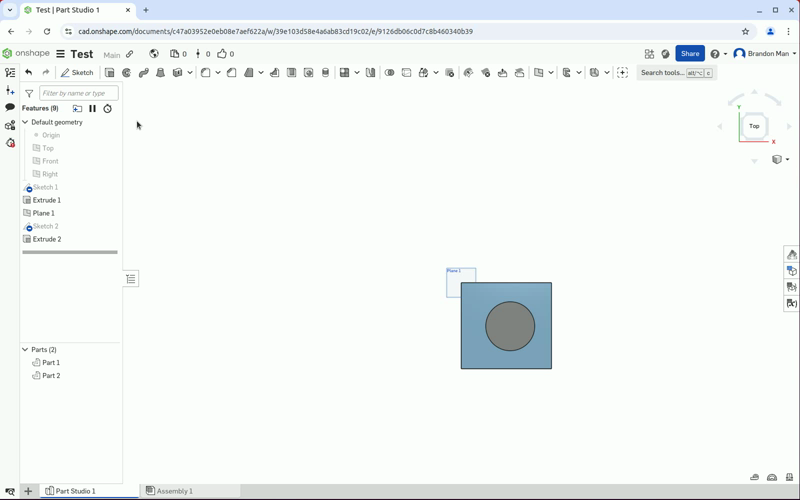
mouse_move(73, 189)
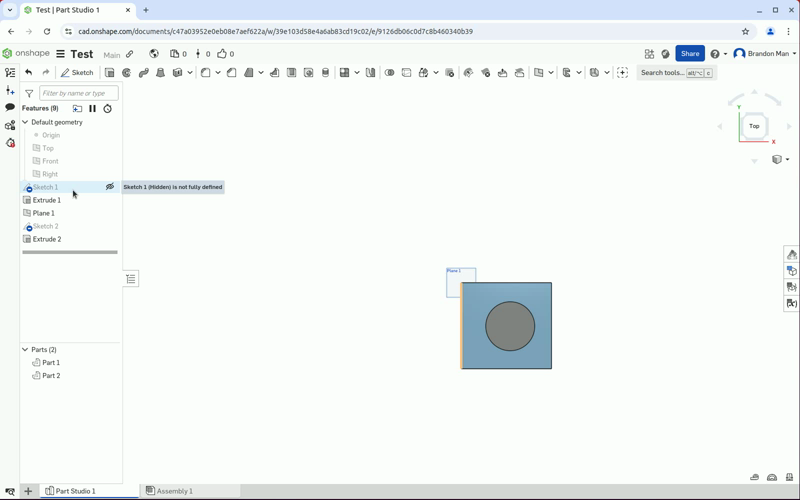
click(73, 189)
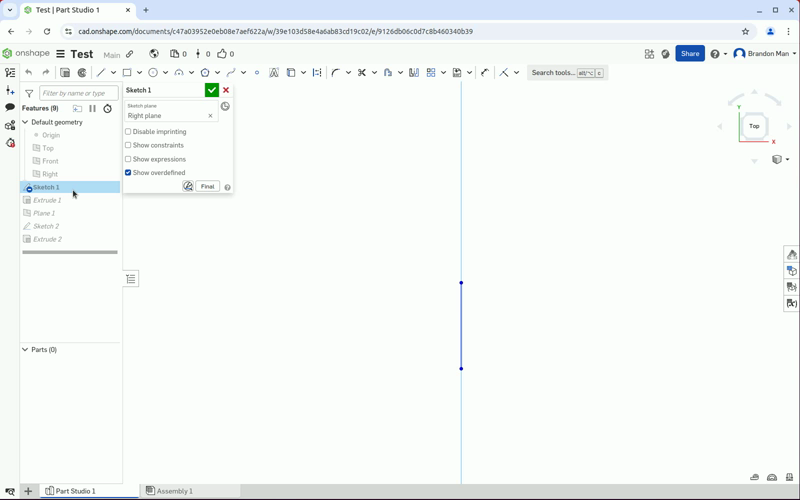
mouse_move(229, 92)
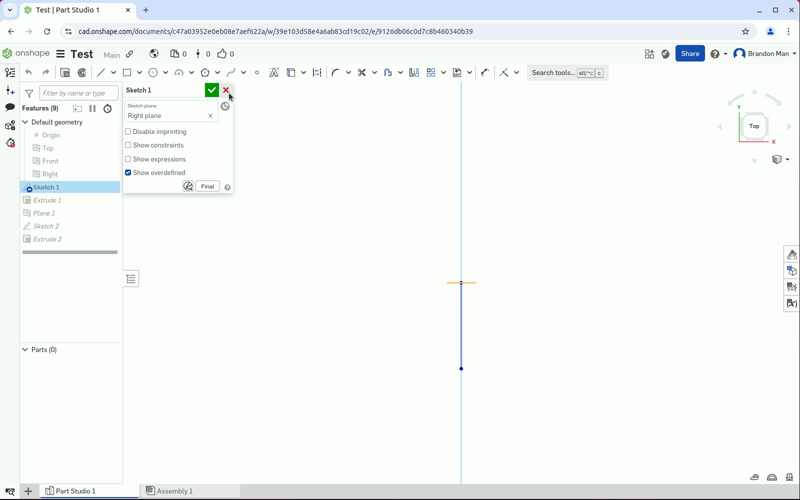
click(229, 92)
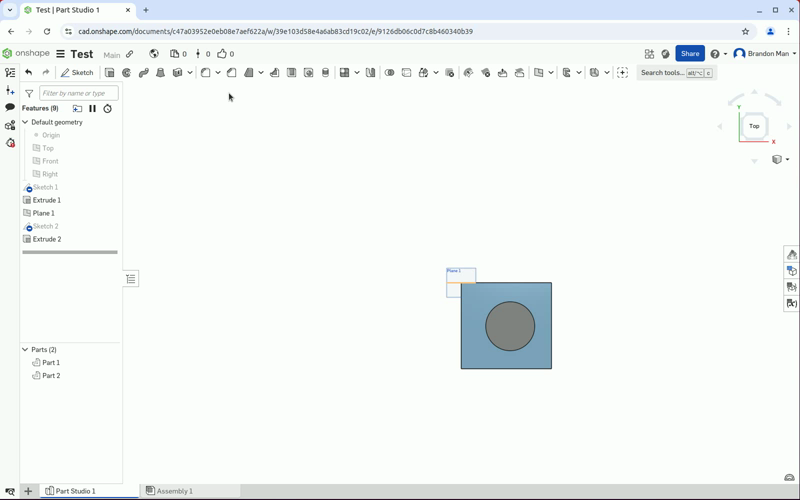
mouse_move(73, 352)
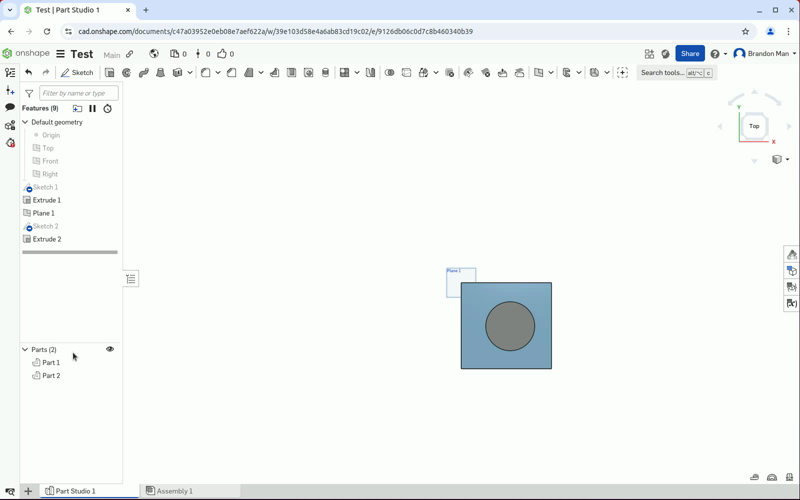
key(y)
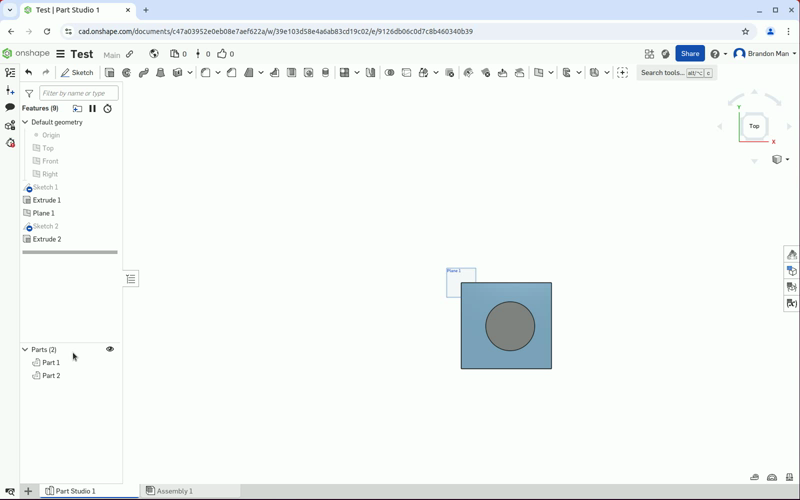
key(shift+p)
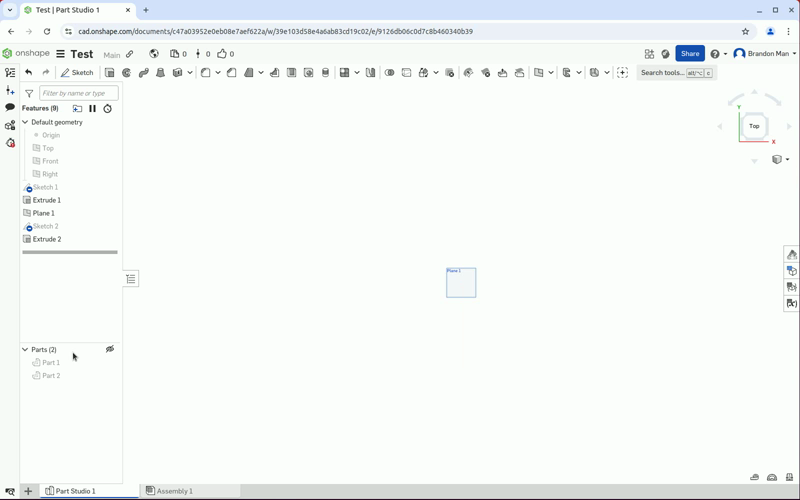
key(space)
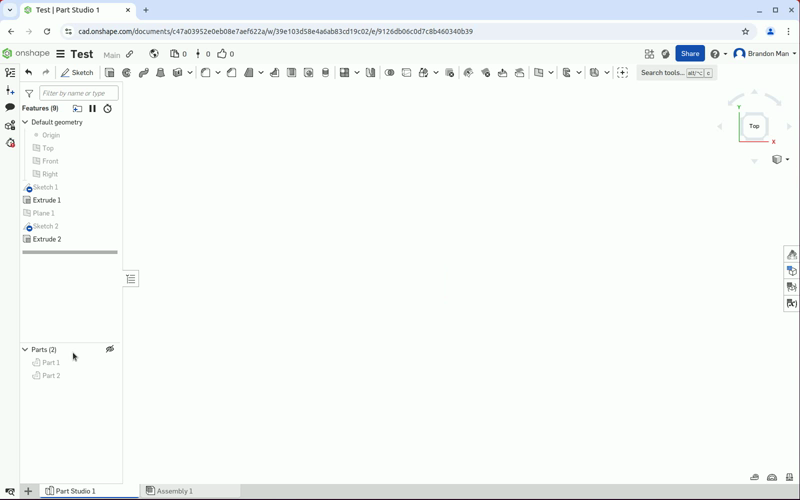
key_down(shift)
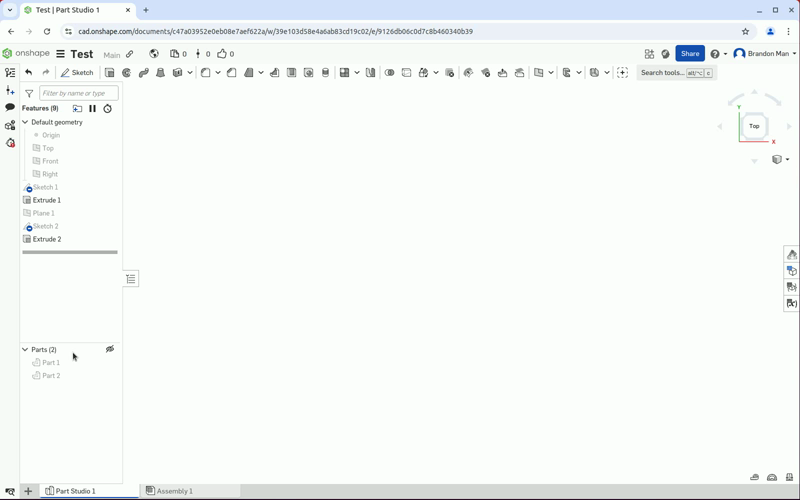
key(up)
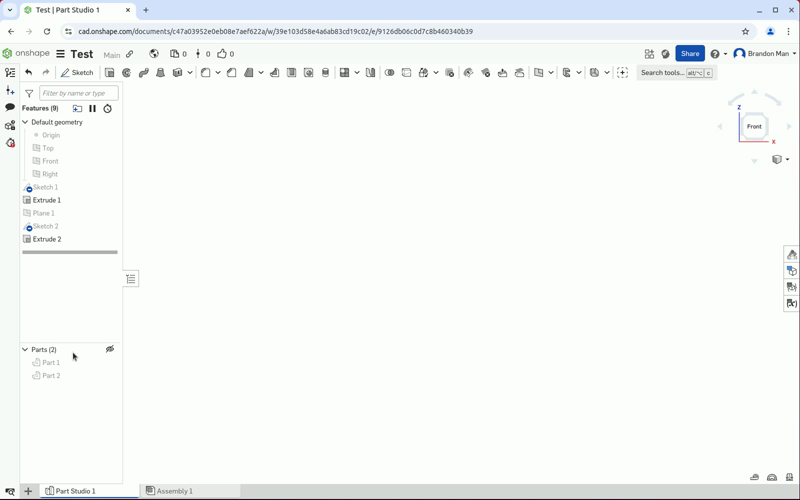
key_up(shift)
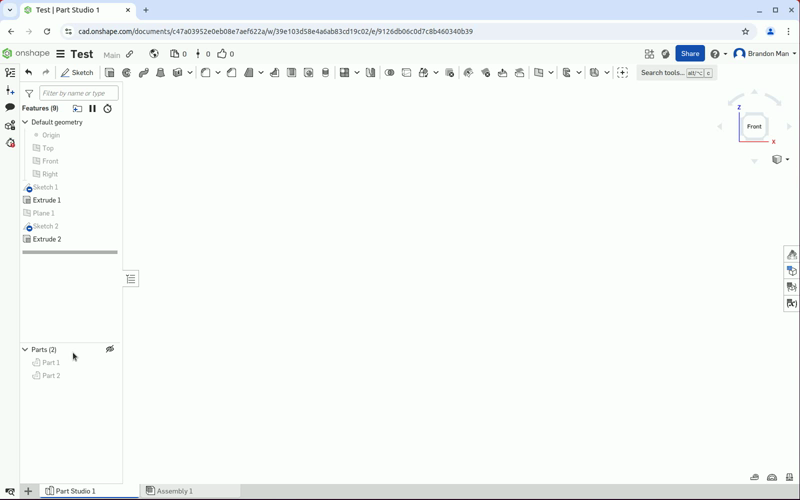
key(space)
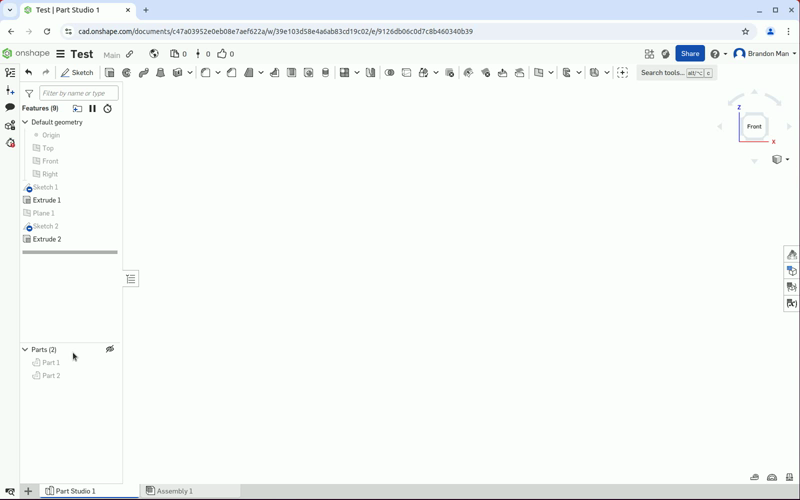
key_down(shift)
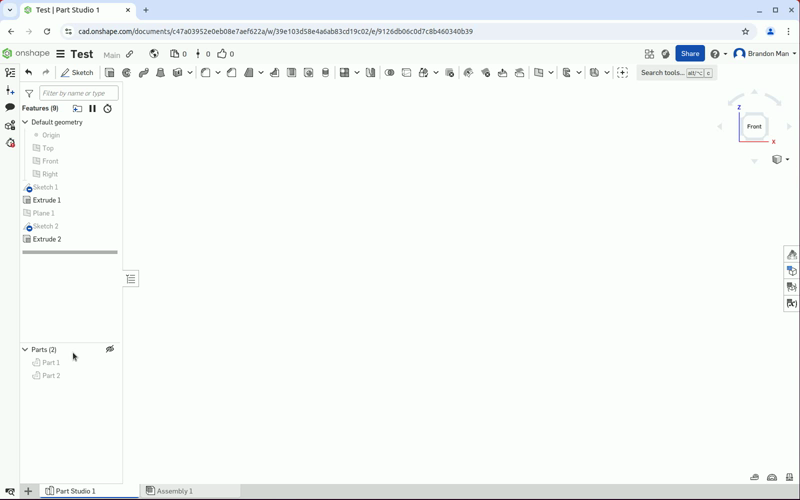
key(left)
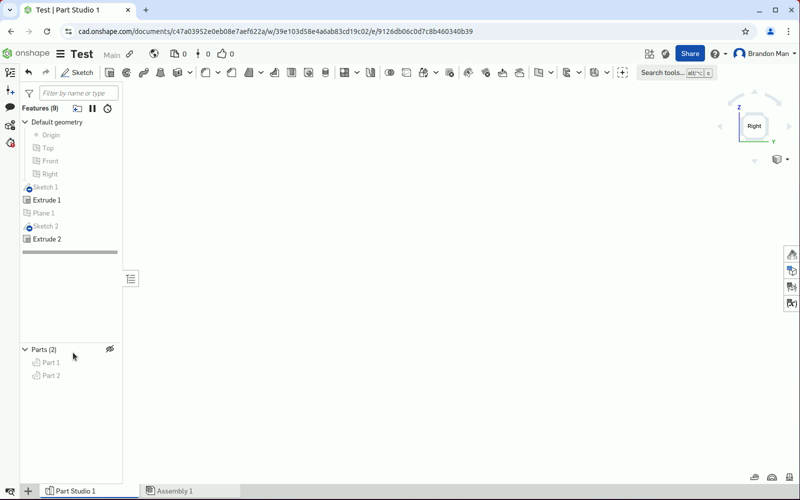
key_up(shift)
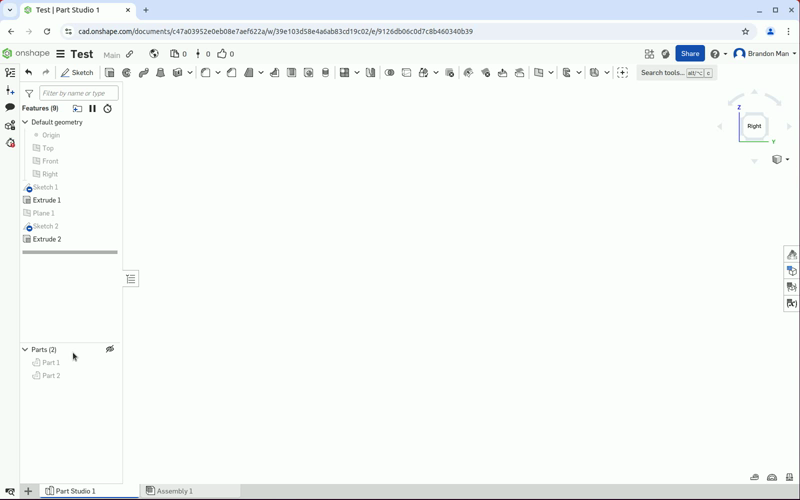
mouse_move(73, 352)
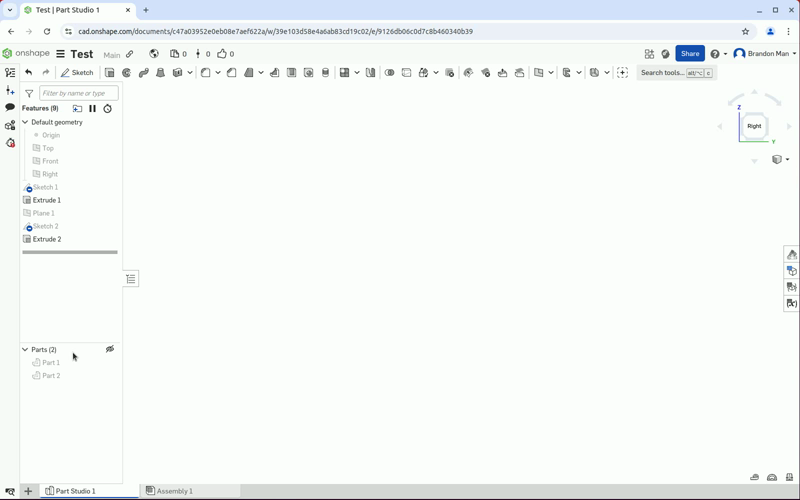
key(shift+y)
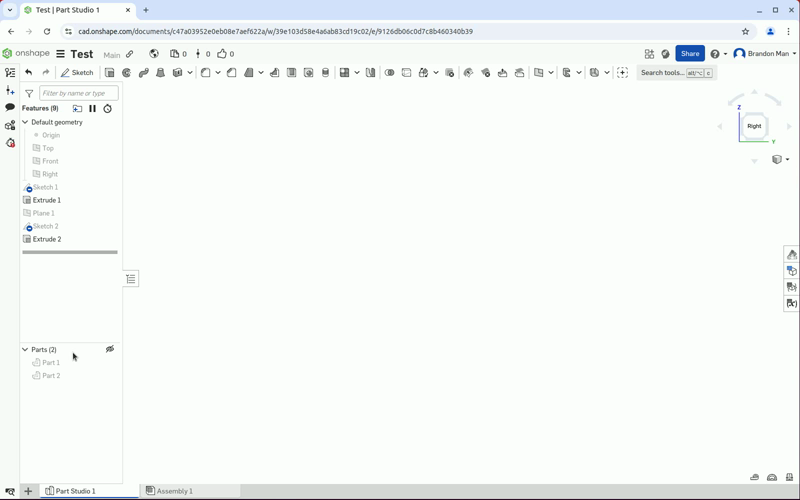
key(shift+s)
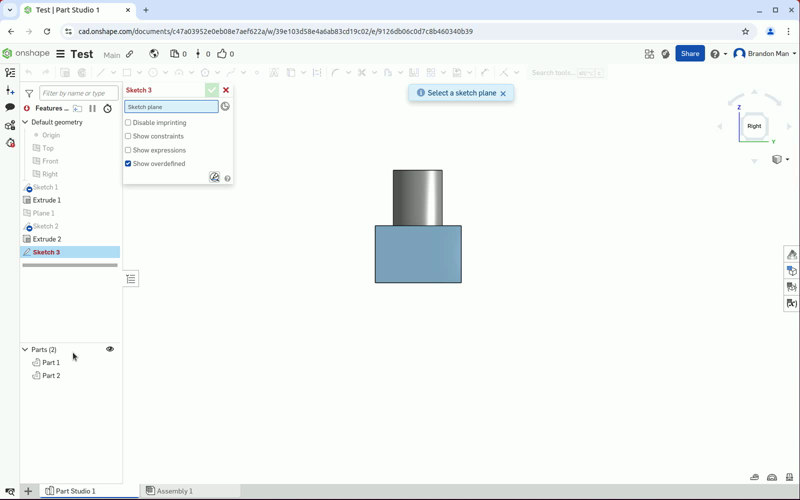
mouse_move(73, 176)
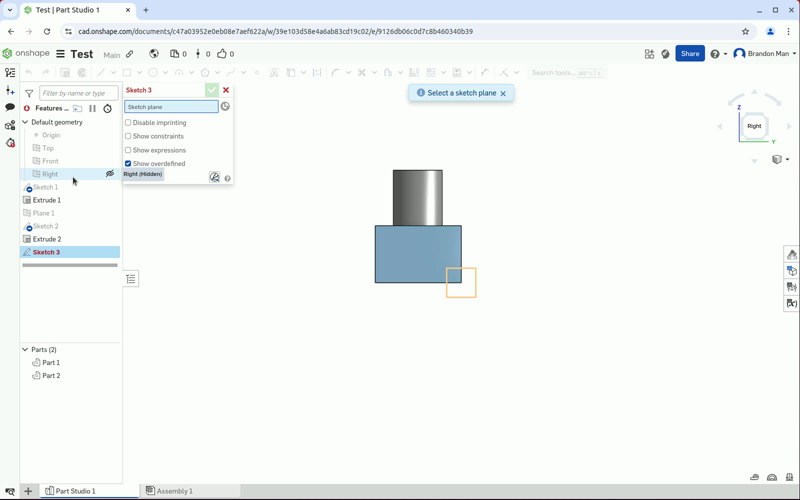
click(73, 176)
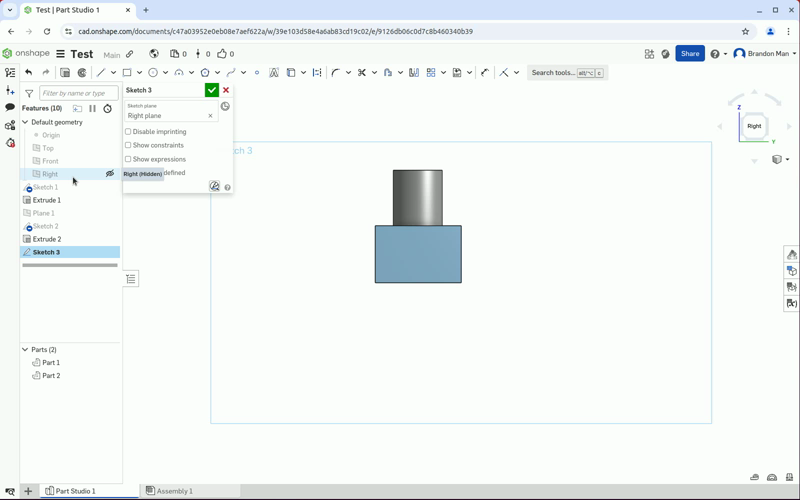
mouse_move(73, 352)
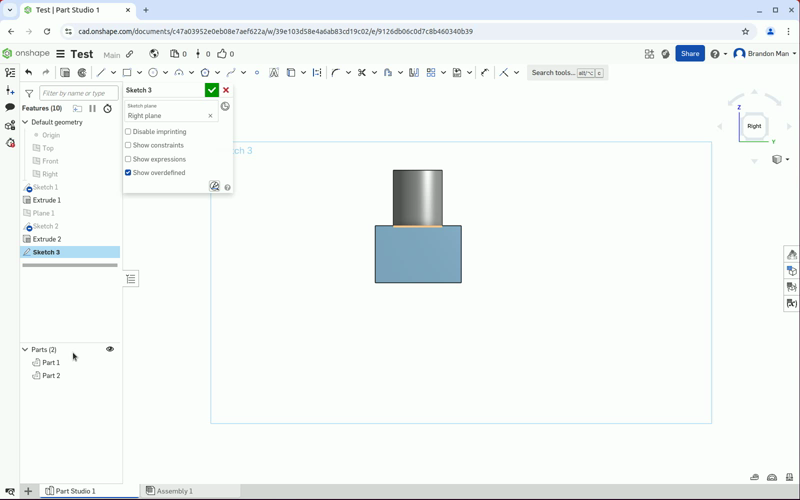
key(y)
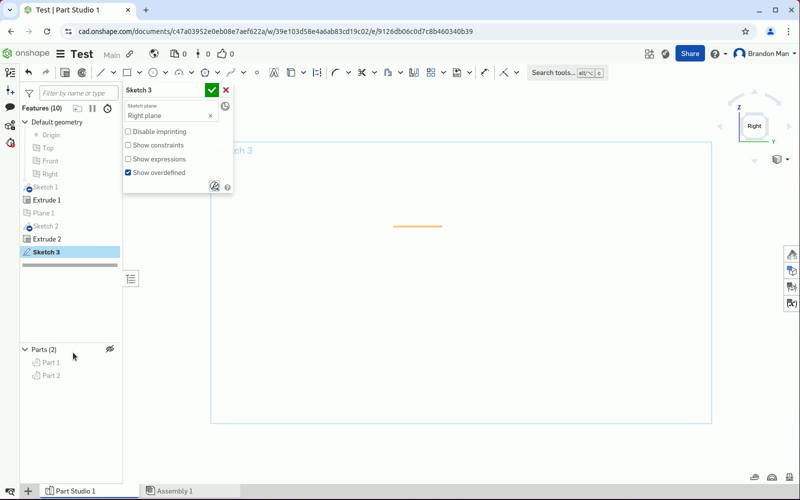
key(l)
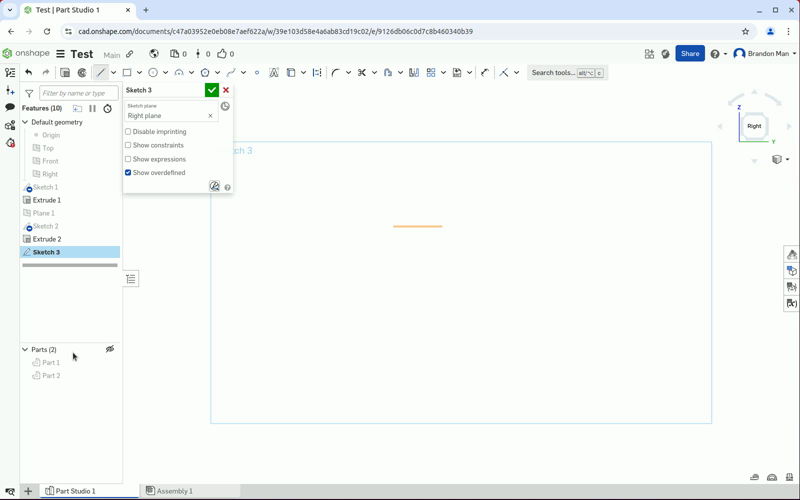
key_down(shift)
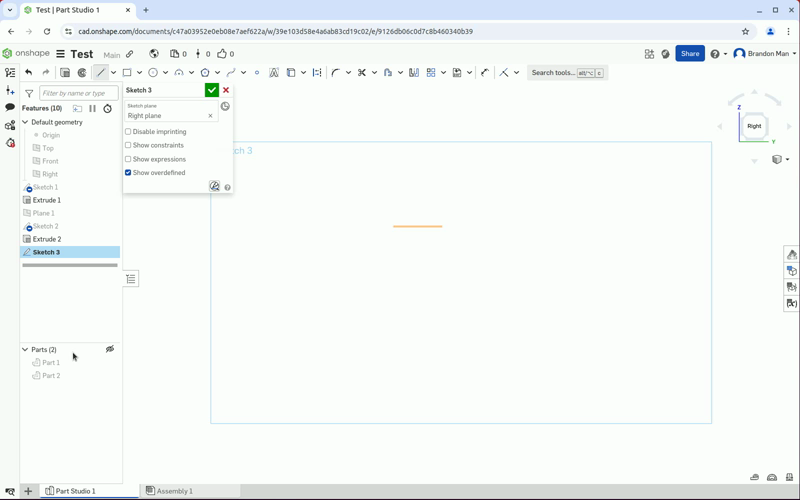
mouse_move(388, 260)
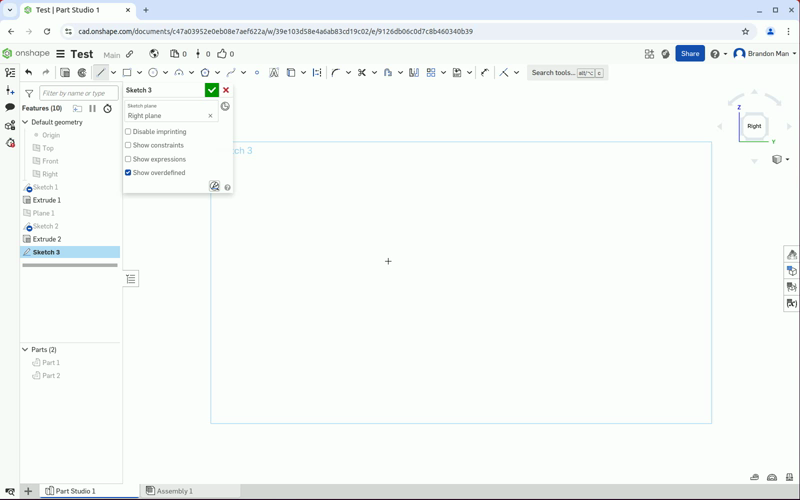
click(388, 260)
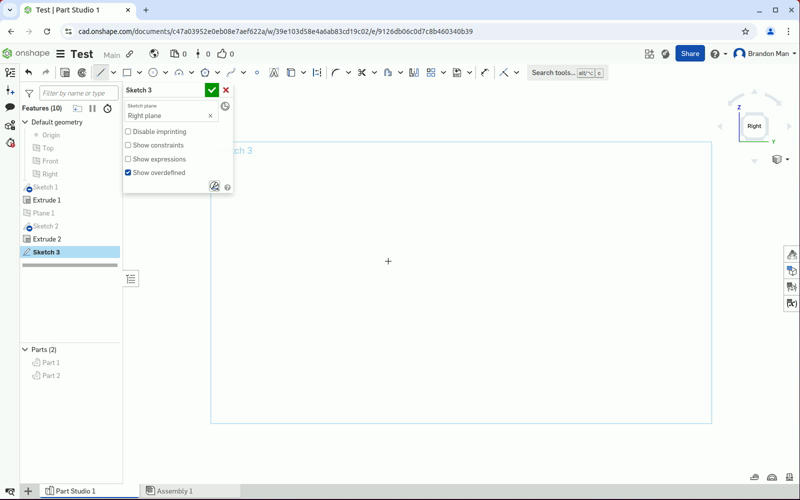
key_up(shift)
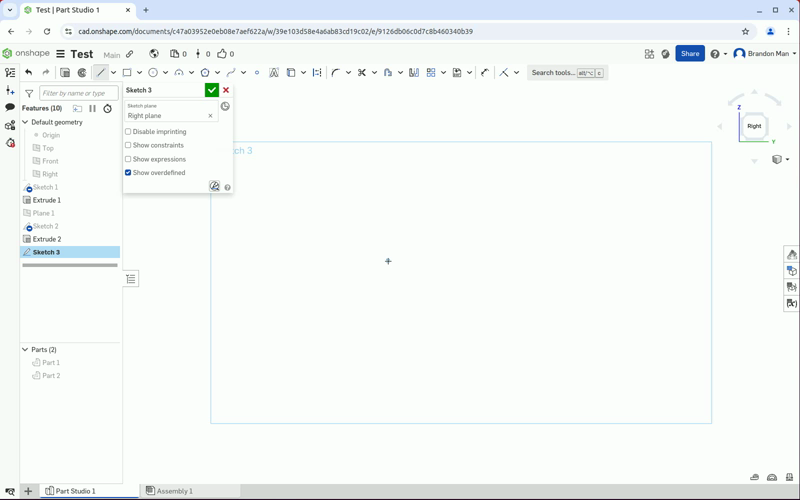
key_down(shift)
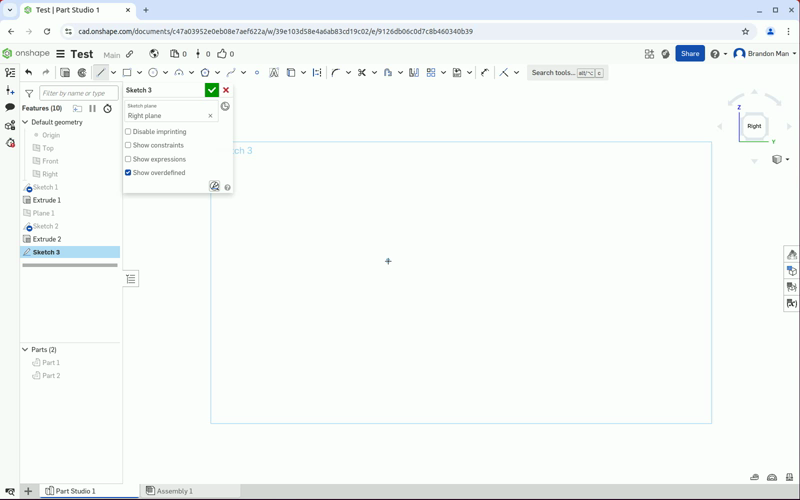
mouse_move(418, 260)
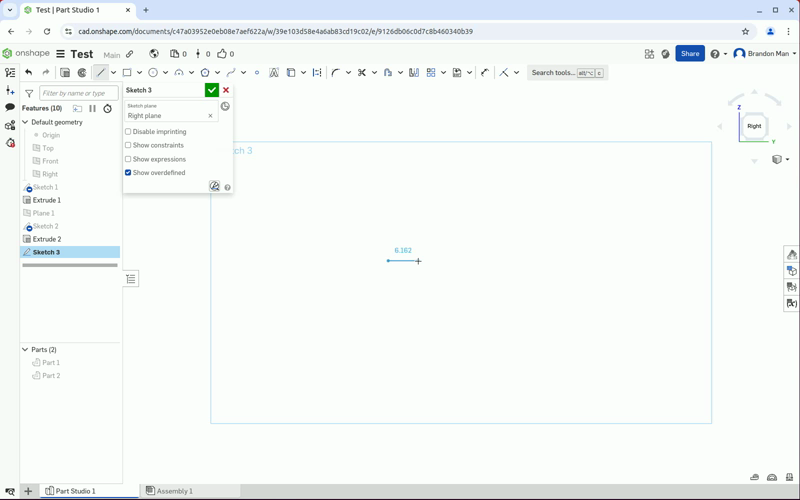
mouse_move(444, 260)
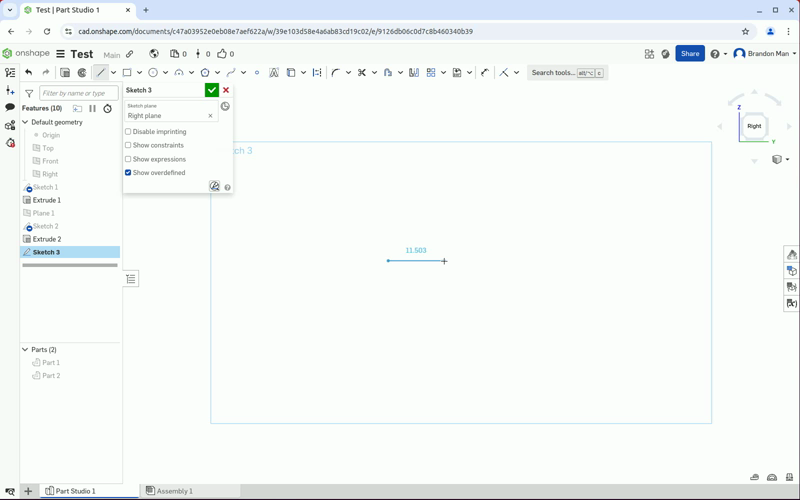
click(444, 260)
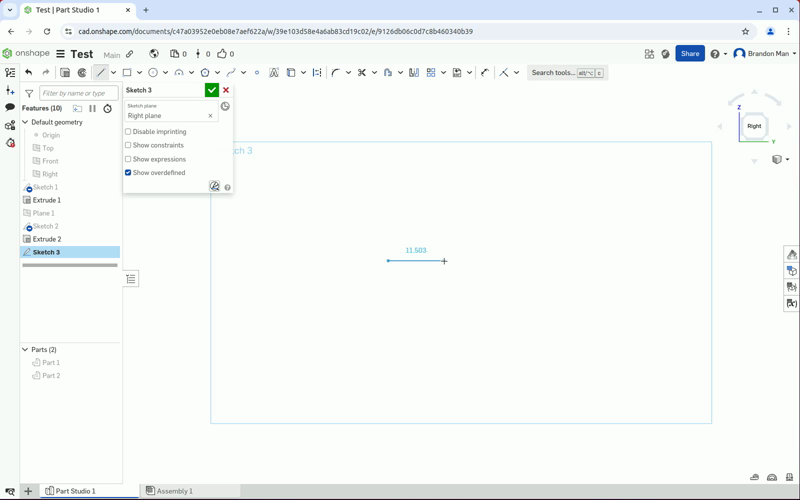
key_up(shift)
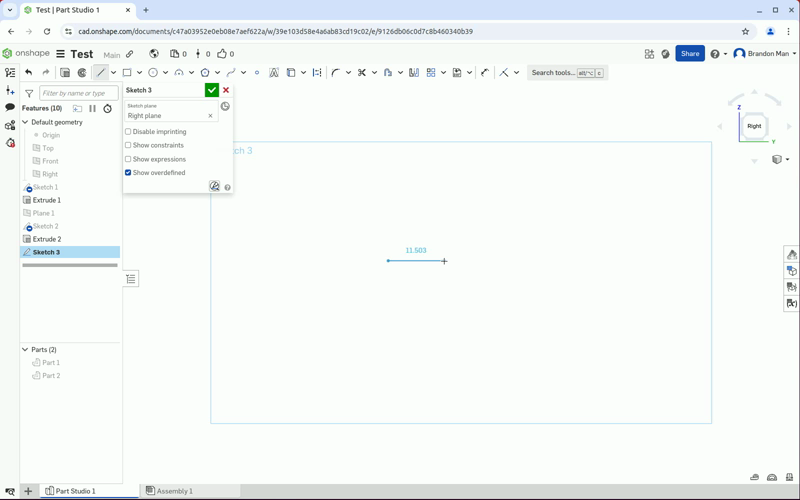
key_down(shift)
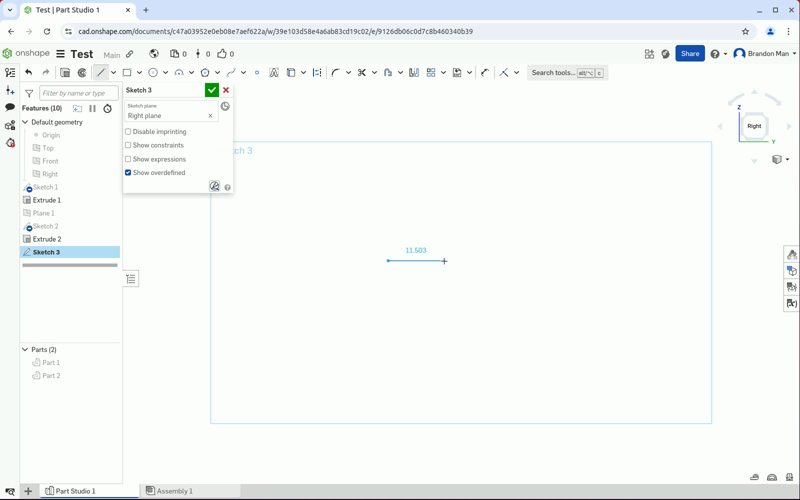
mouse_move(474, 260)
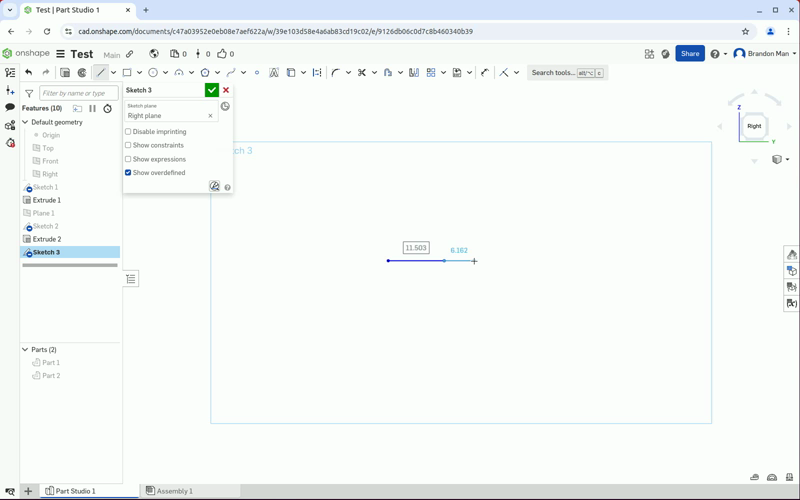
mouse_move(444, 246)
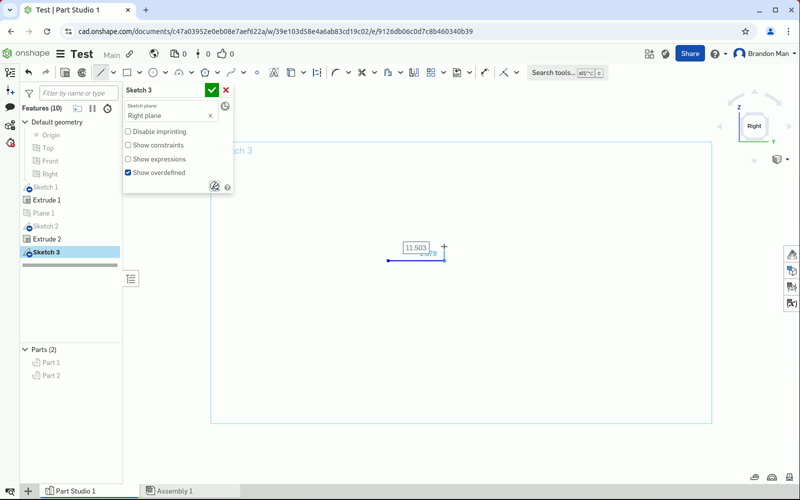
click(444, 246)
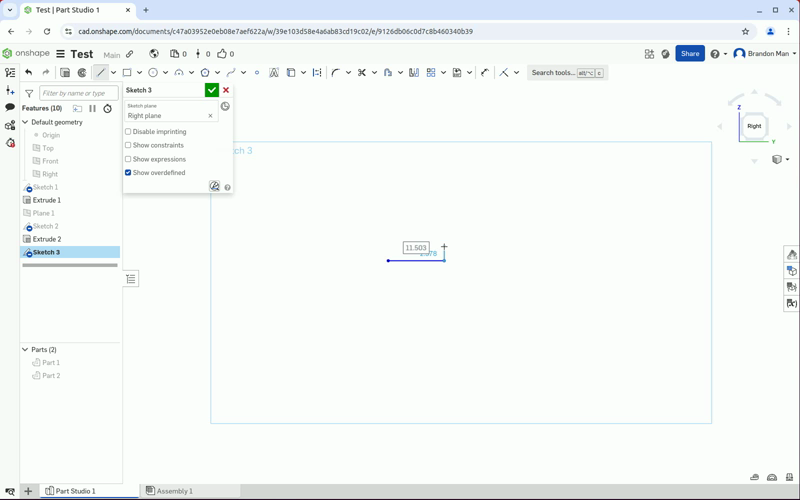
key_up(shift)
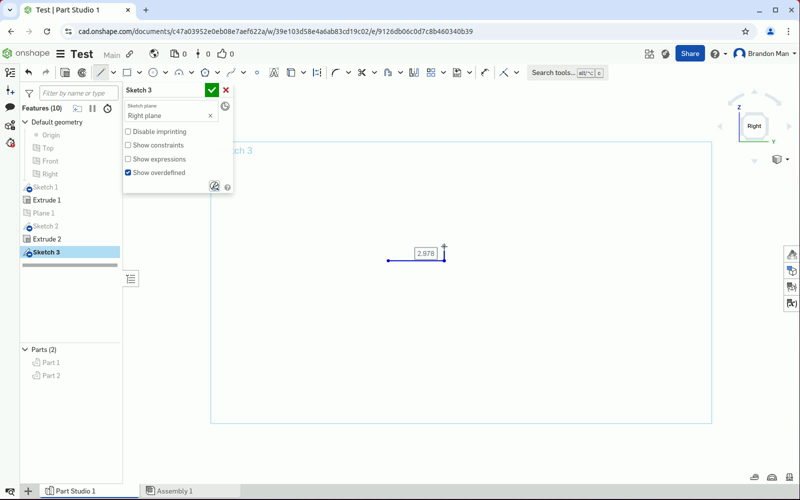
key_down(shift)
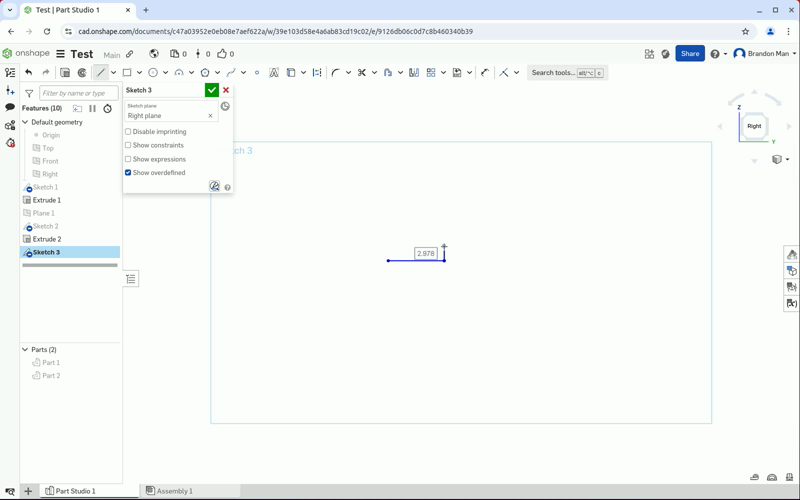
mouse_move(474, 246)
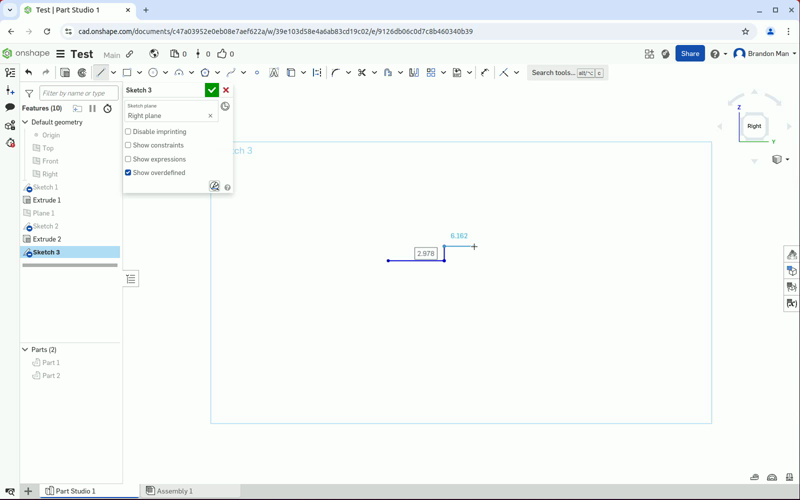
mouse_move(388, 246)
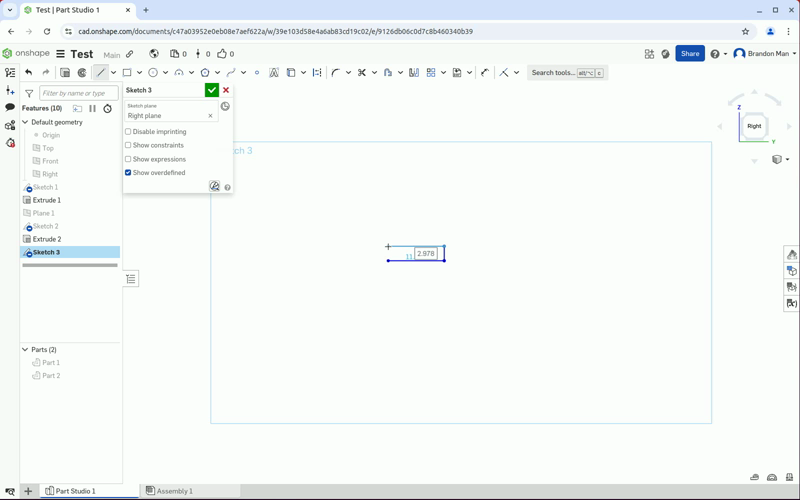
click(388, 246)
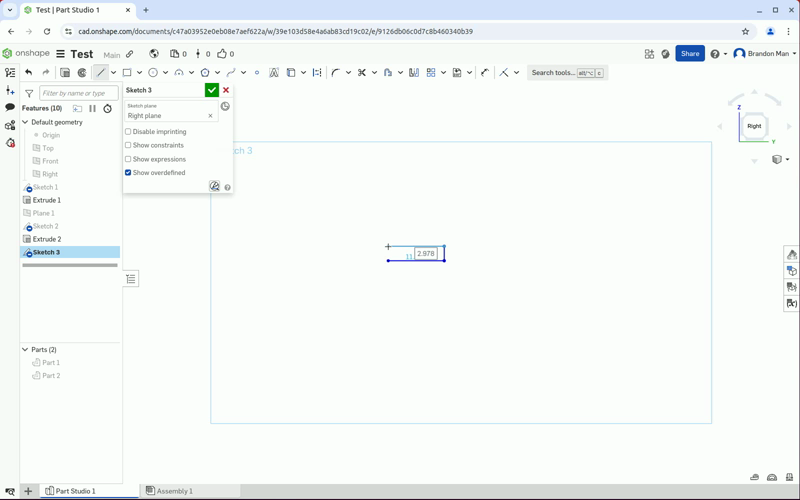
key_up(shift)
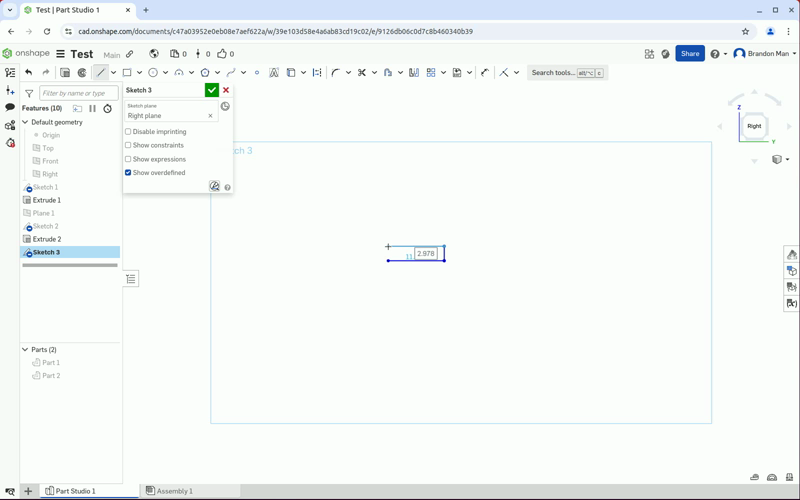
mouse_move(418, 246)
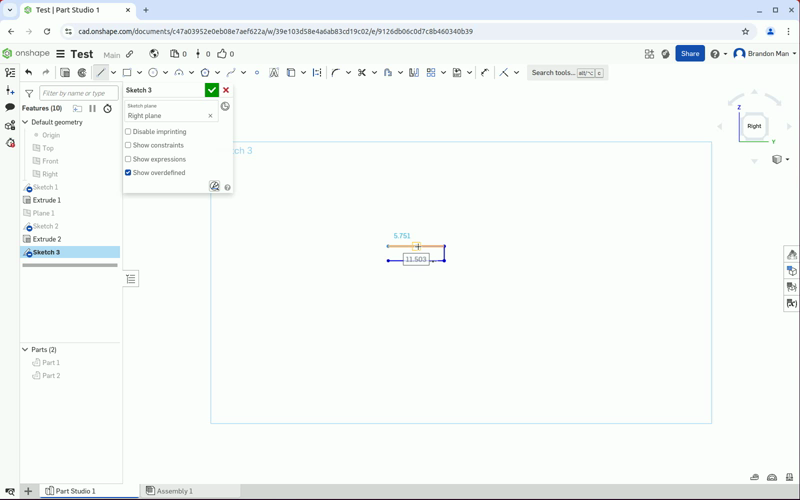
key_down(shift)
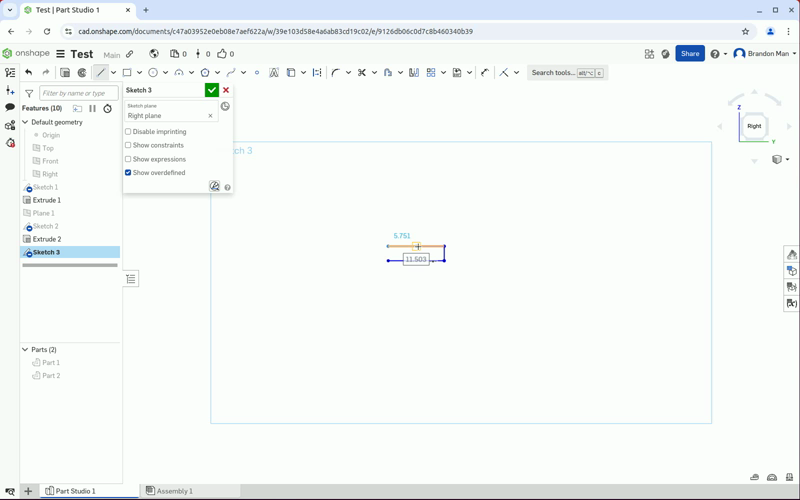
mouse_move(388, 260)
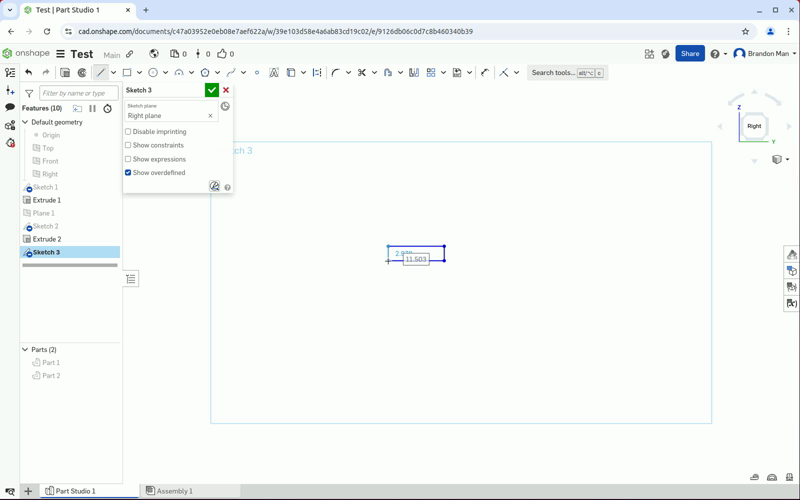
key_up(shift)
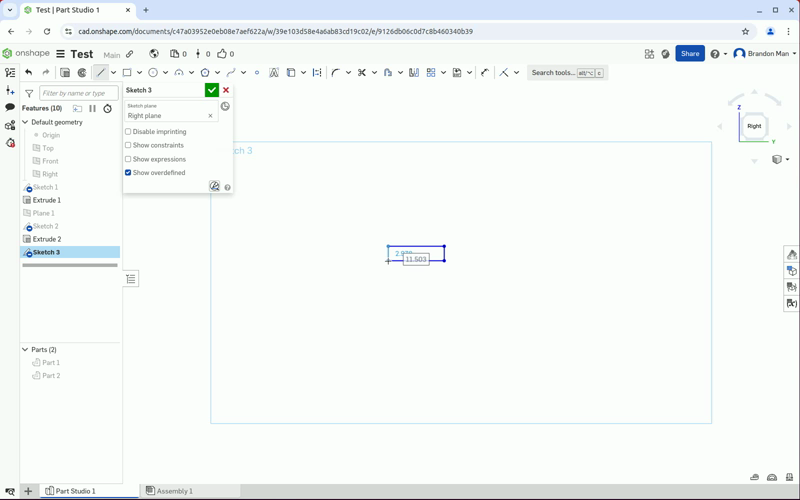
click(388, 260)
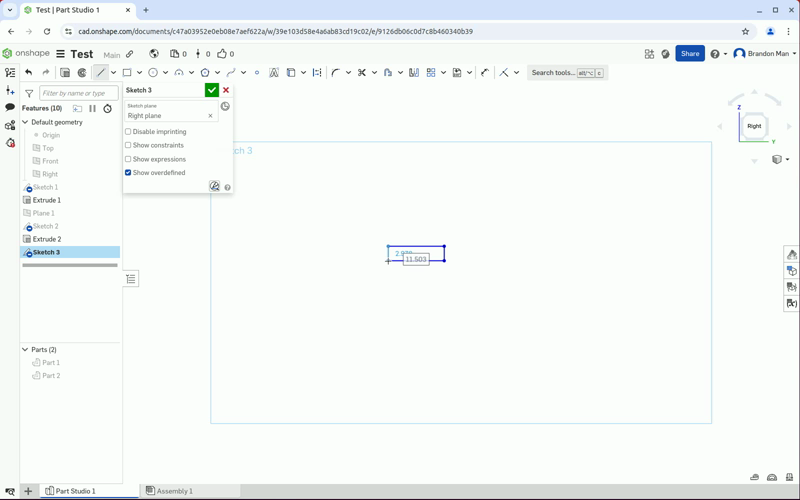
key(esc)
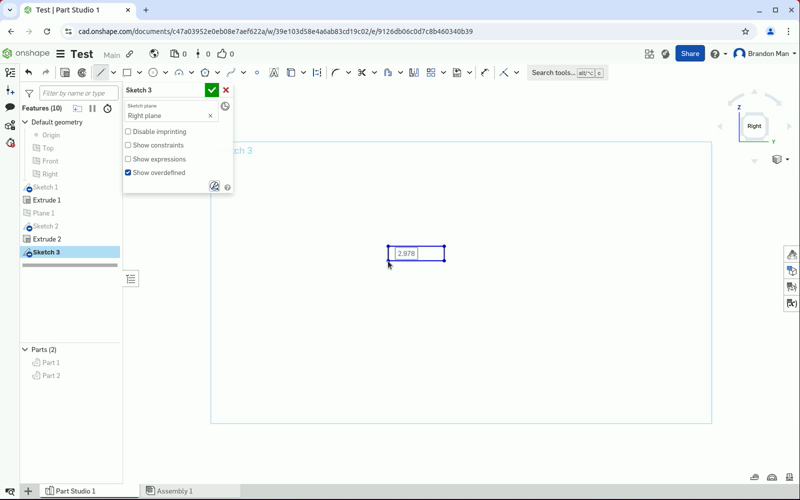
mouse_move(433, 250)
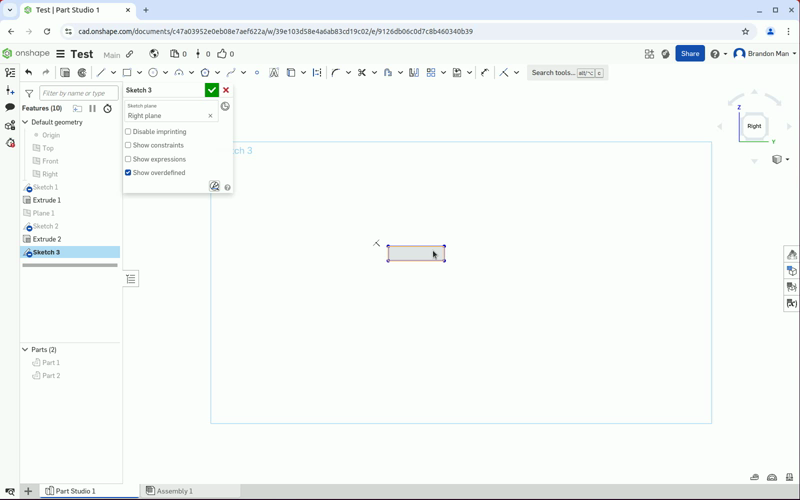
scroll(6)
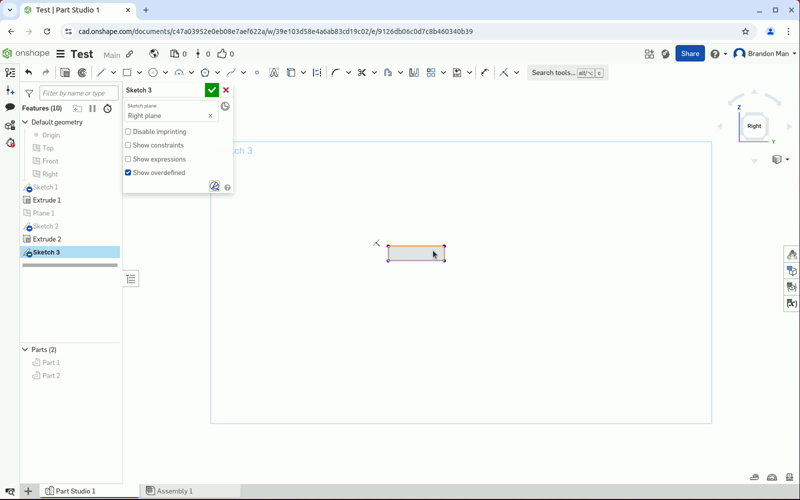
scroll(6)
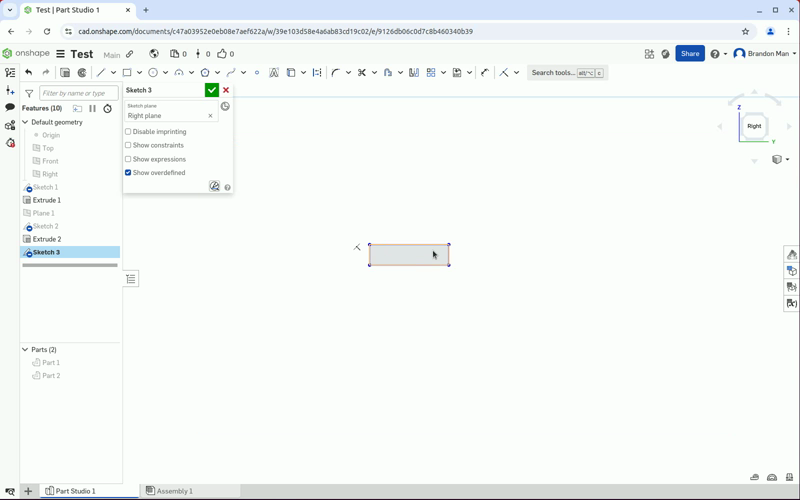
scroll(6)
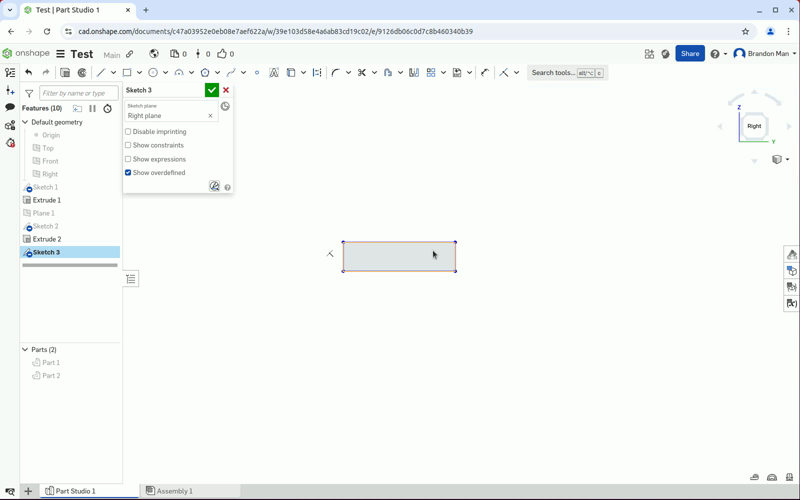
scroll(6)
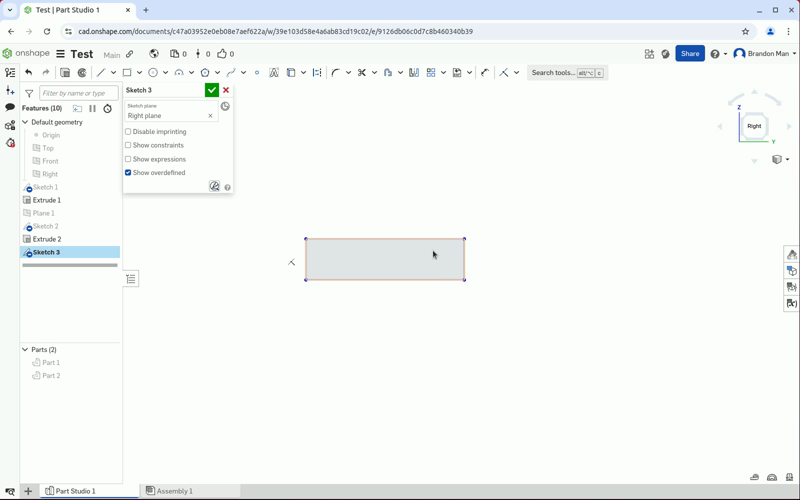
scroll(6)
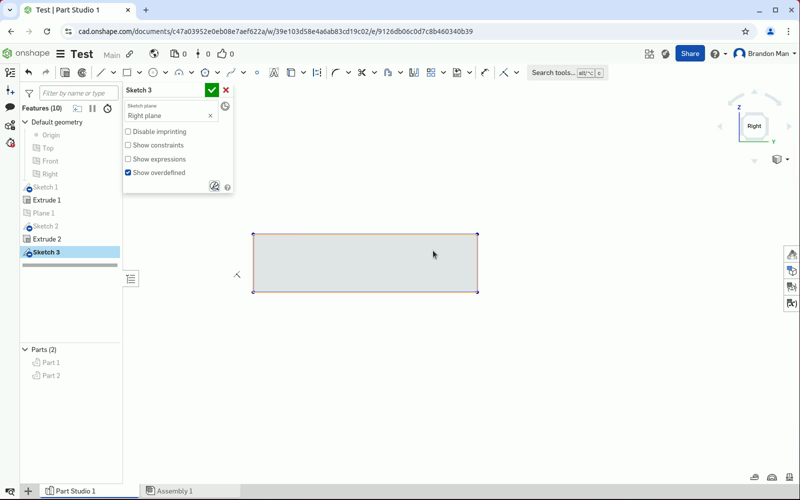
scroll(6)
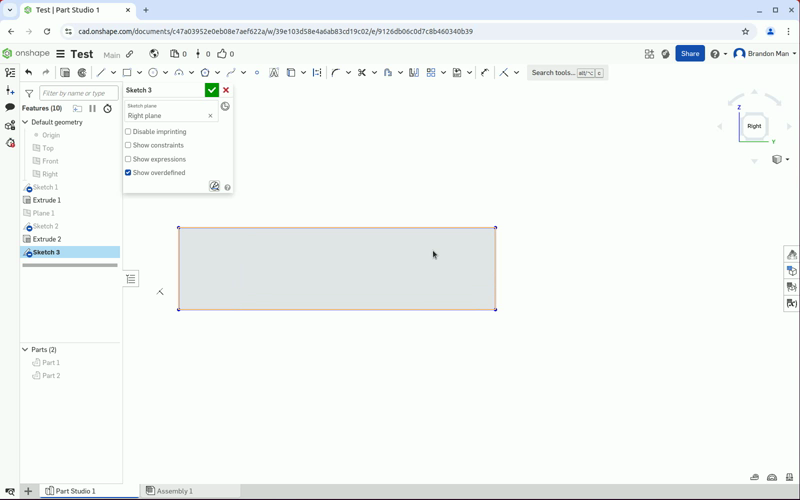
scroll(6)
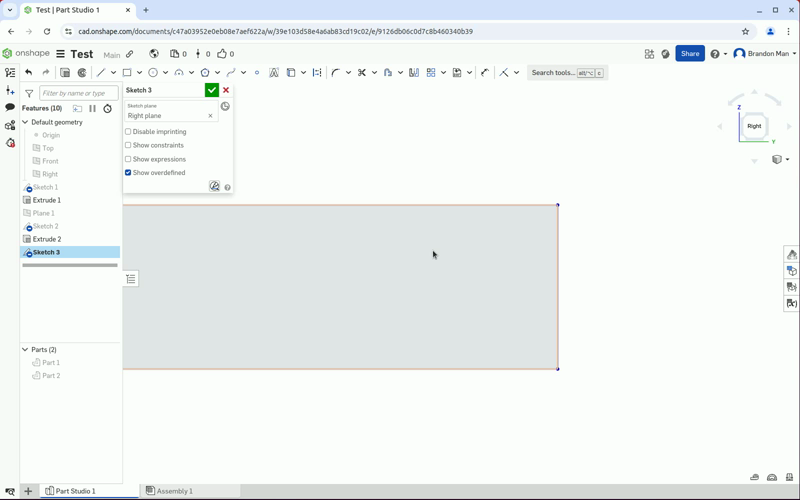
click(433, 250)
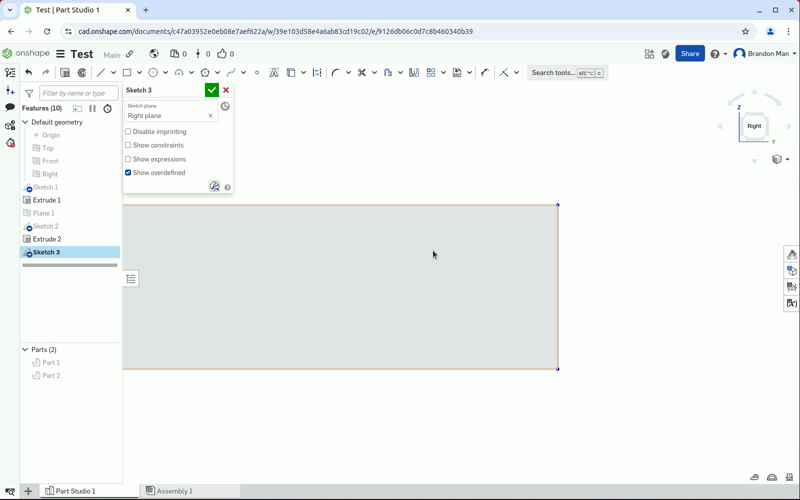
scroll(-6)
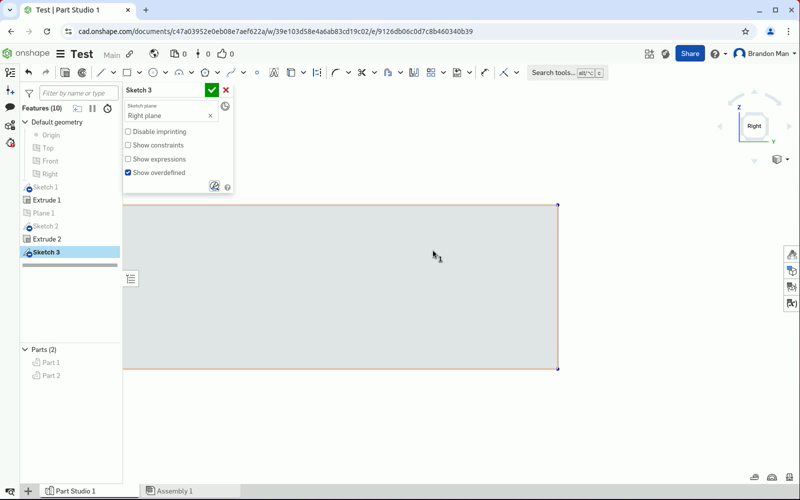
scroll(-6)
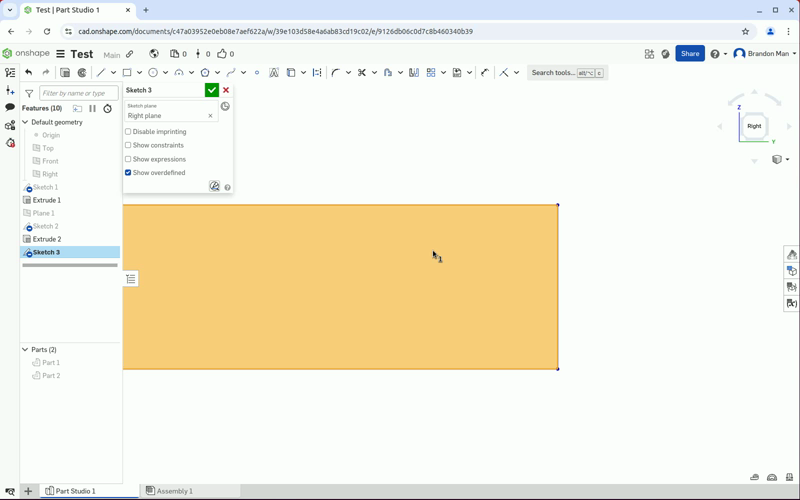
scroll(-6)
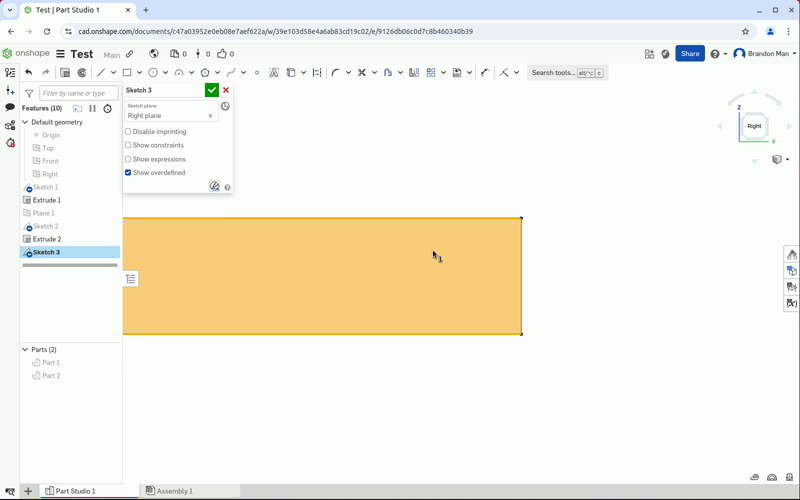
scroll(-6)
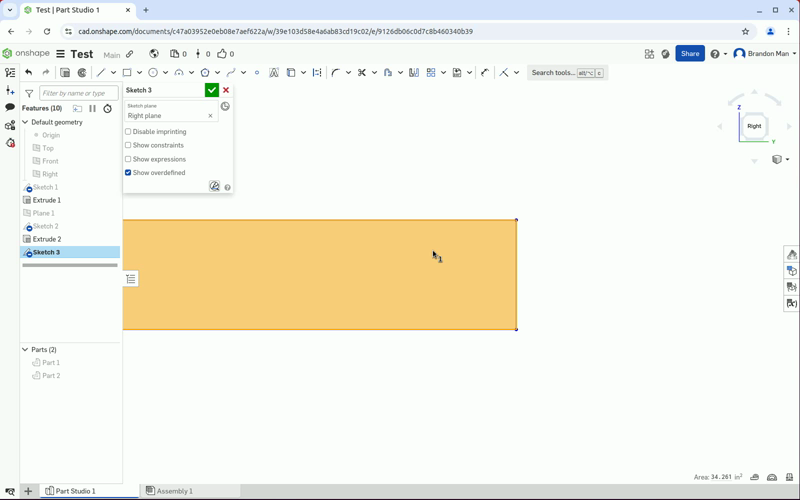
scroll(-6)
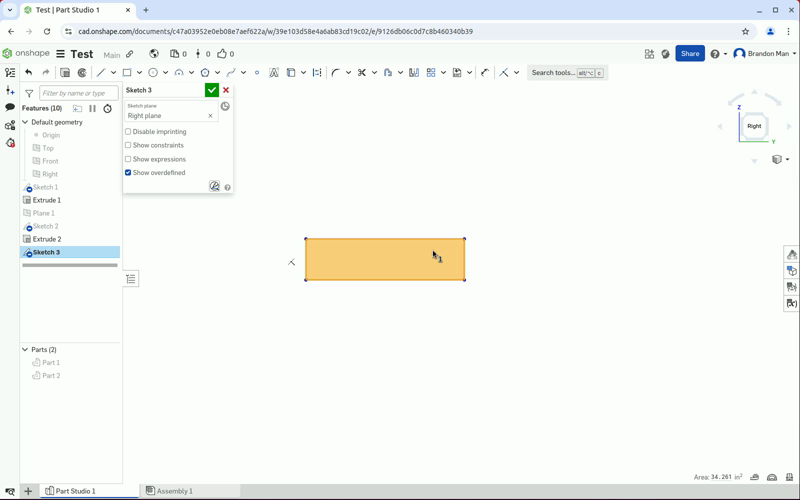
scroll(-6)
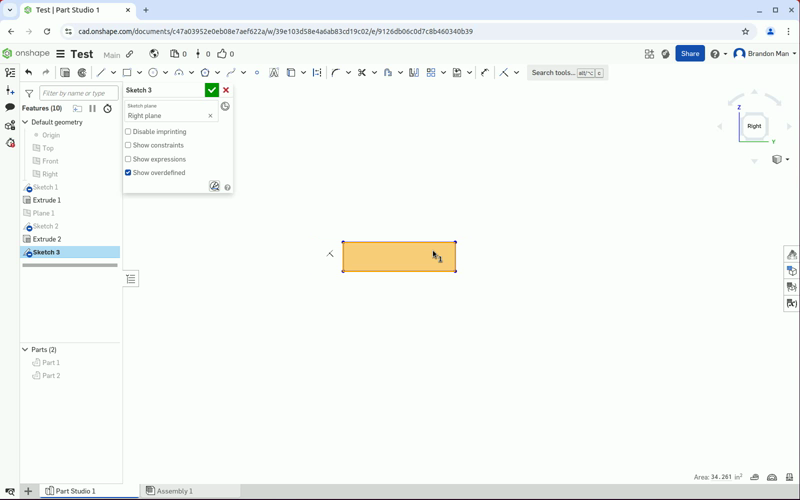
scroll(-6)
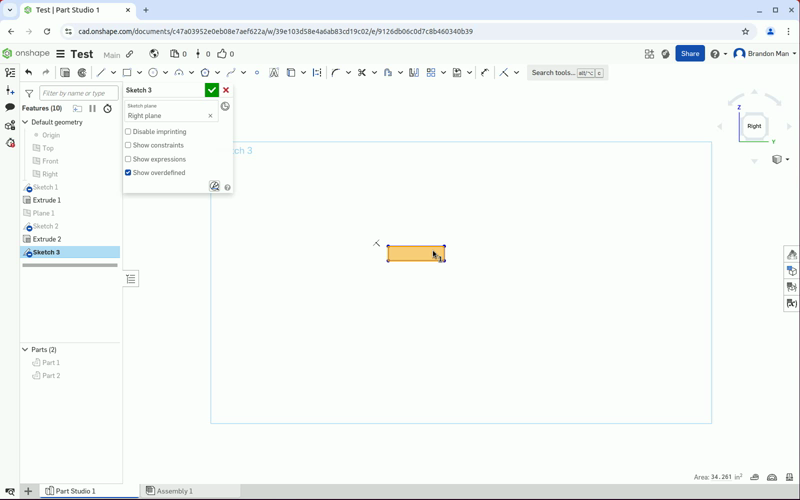
mouse_move(73, 352)
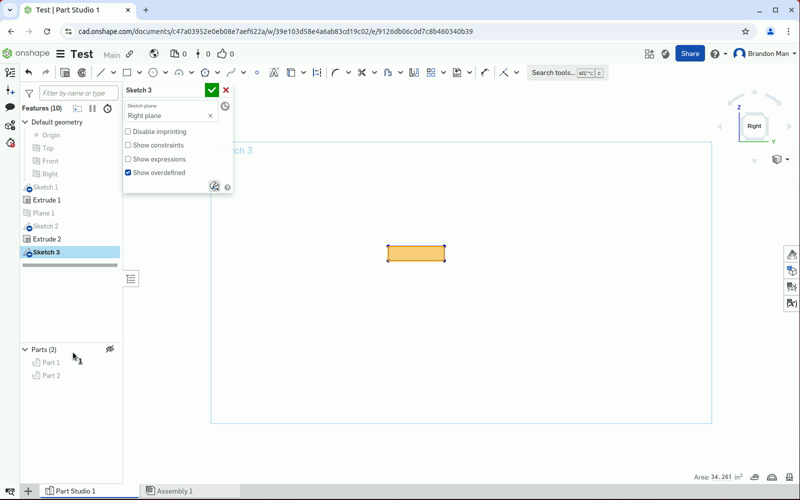
key(shift+y)
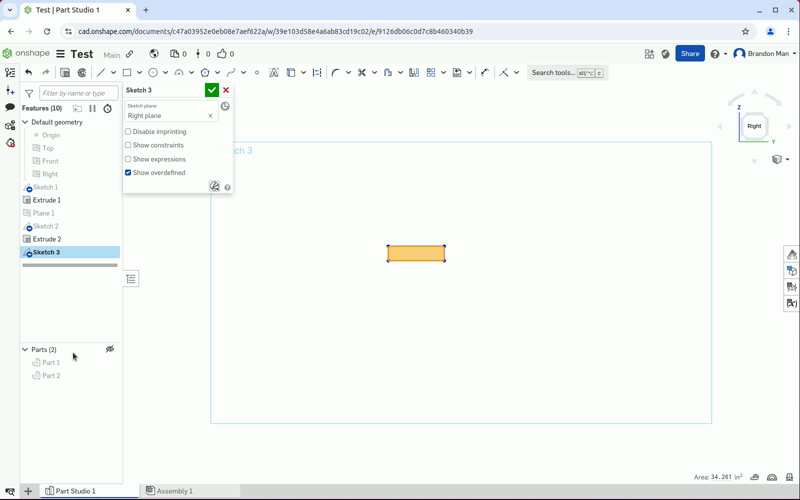
key(shift+e)
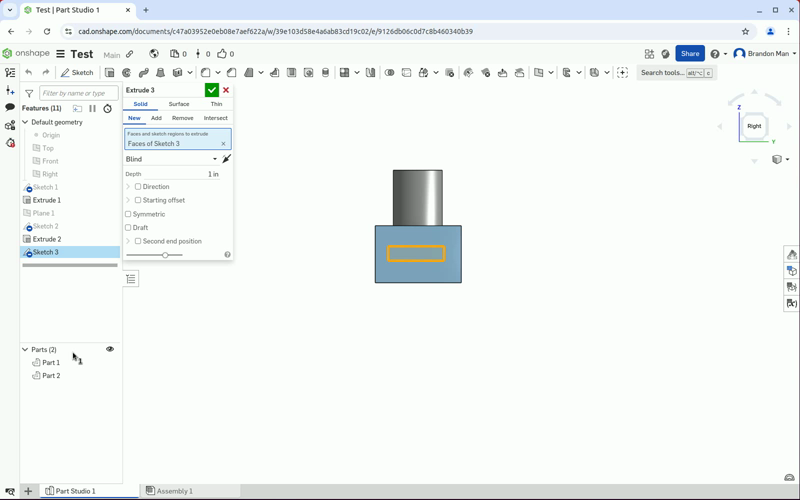
mouse_move(143, 106)
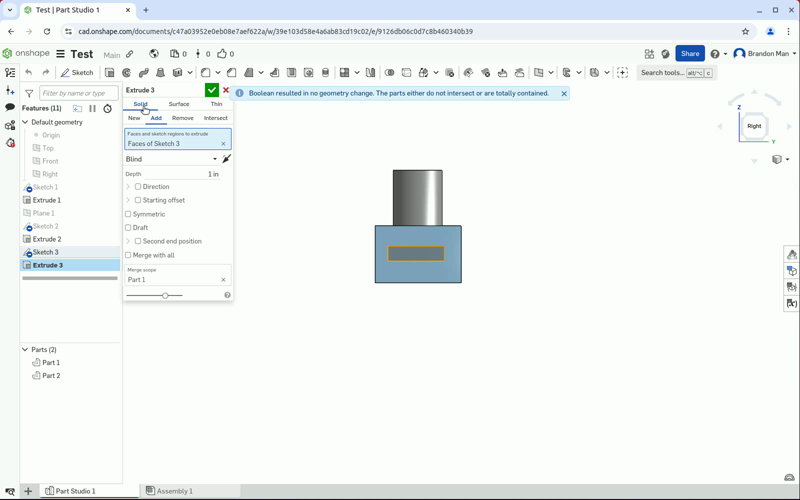
click(143, 106)
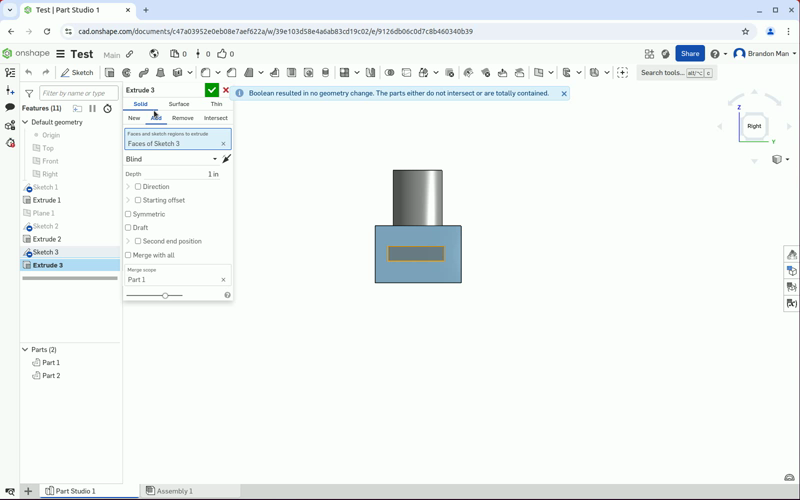
mouse_move(186, 120)
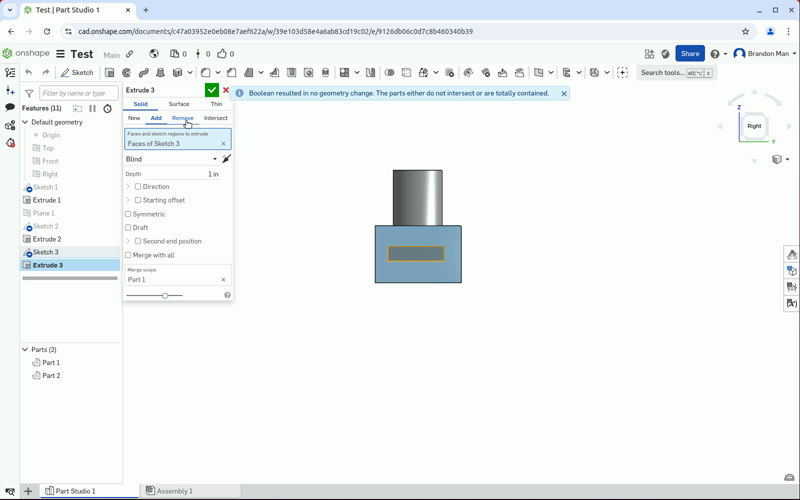
click(186, 120)
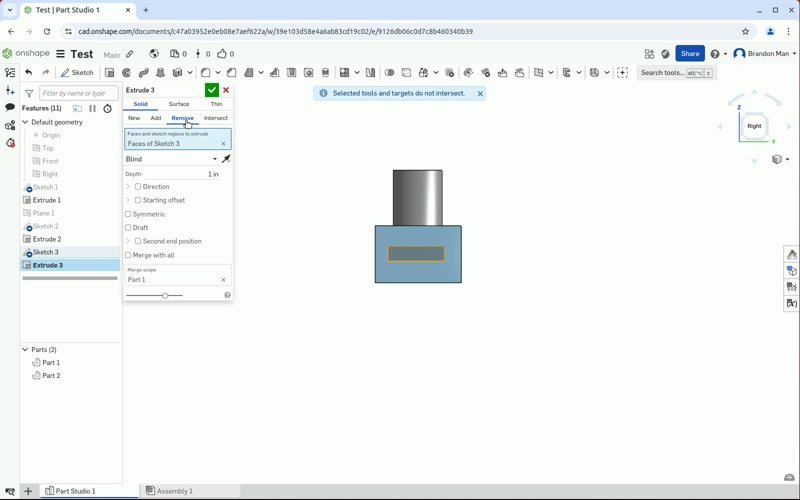
key(tab, 4)
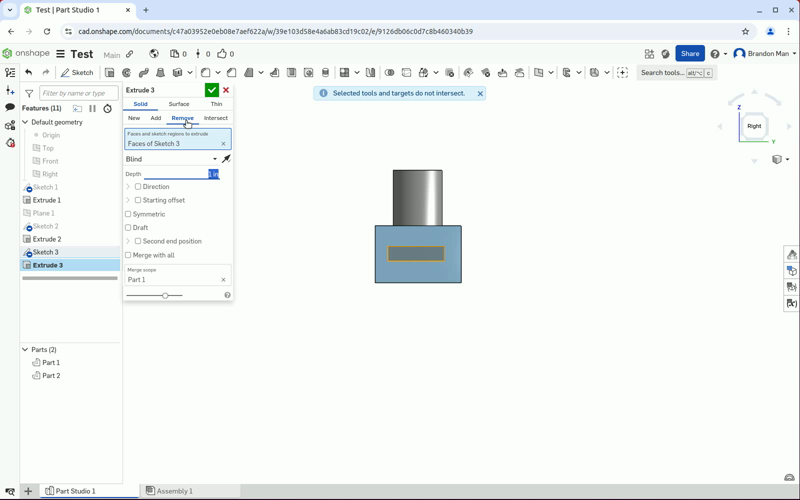
text(22.627)
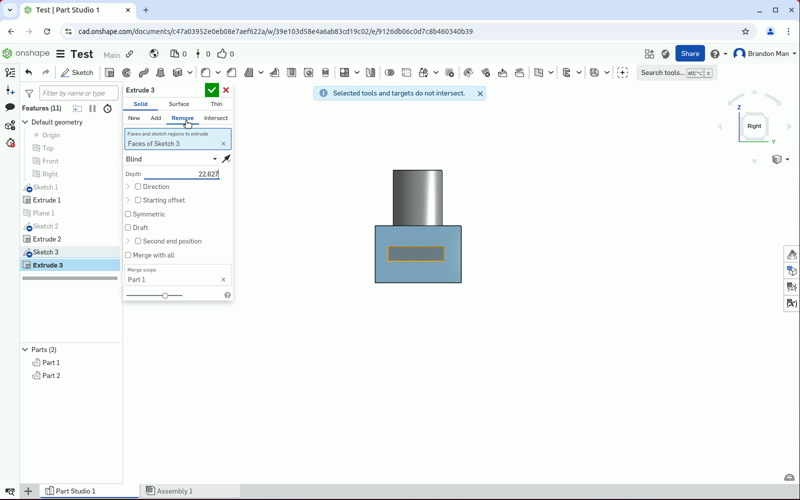
key(tab, 6)
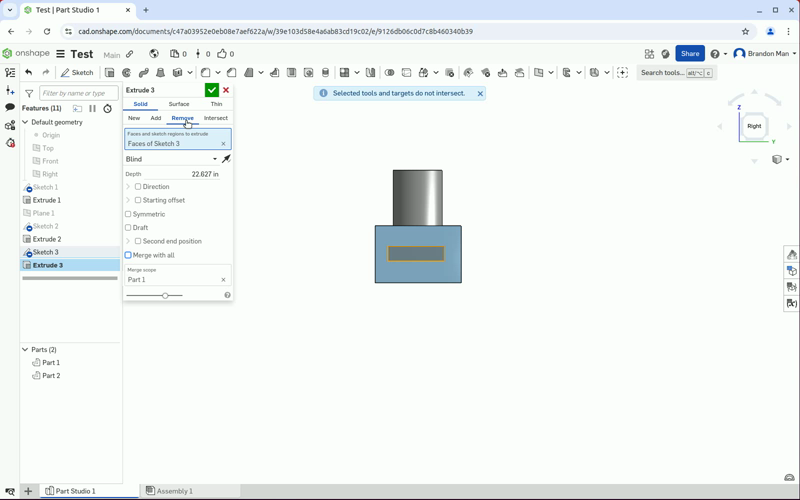
key(space)
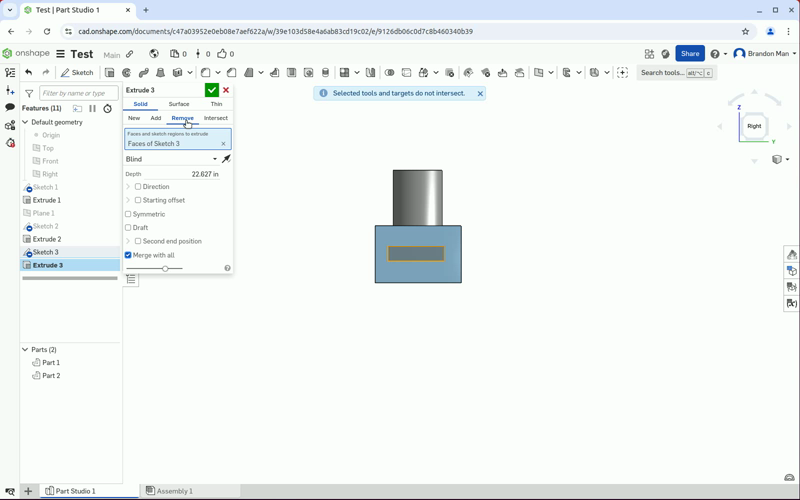
key(enter)
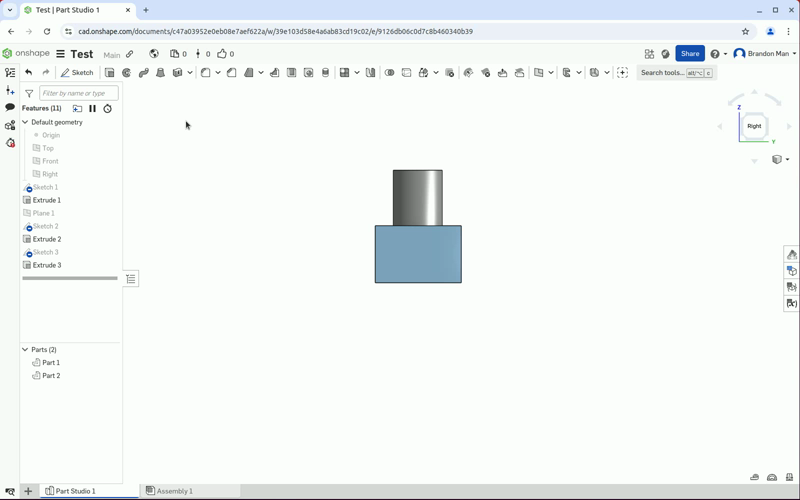
key(shift+h)
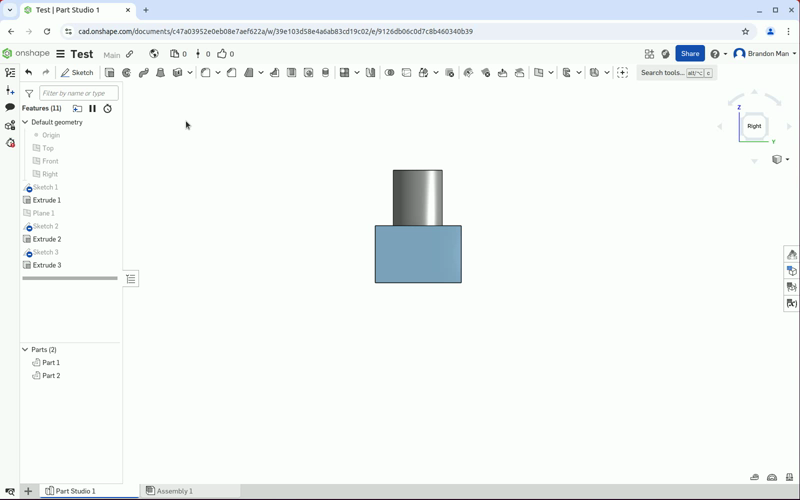
key(shift+h)
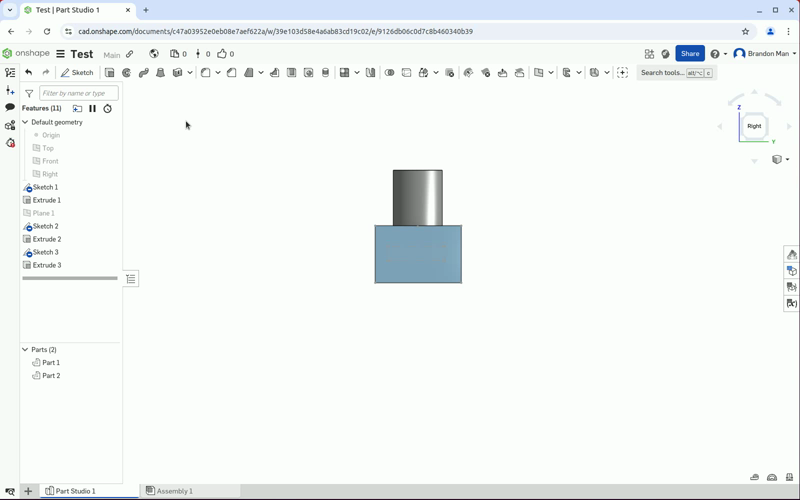
key(shift+7)
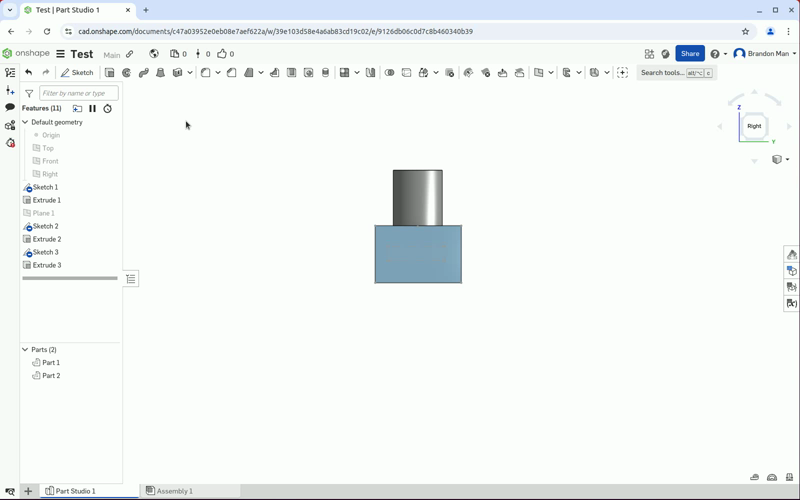
key(right, 2)
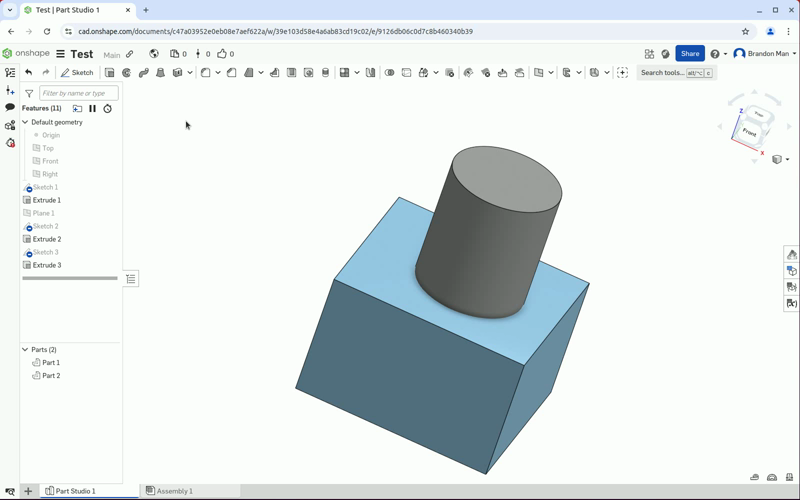
key(down, 2)
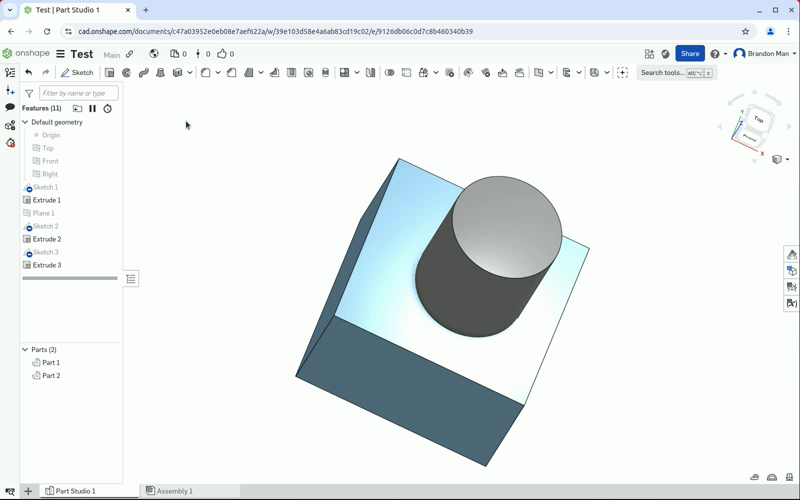
key(up, 2)
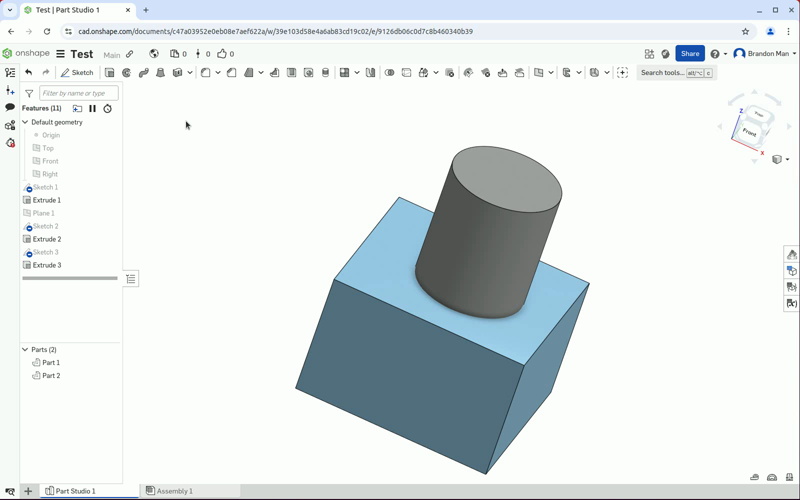
key(left, 2)
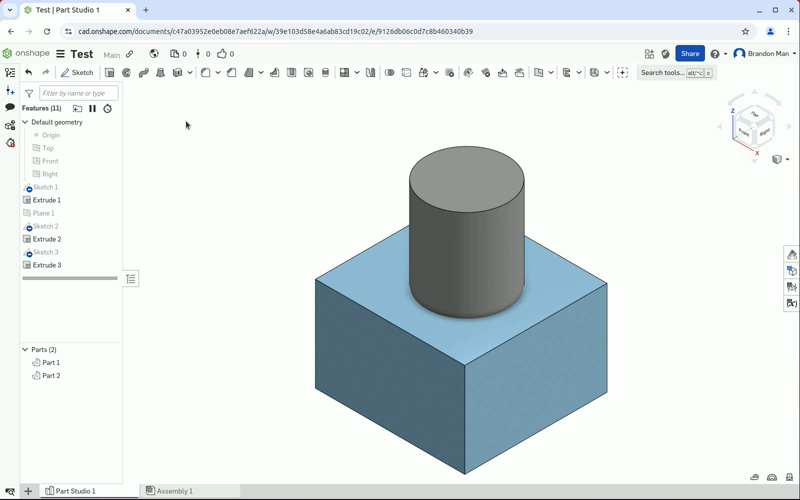
mouse_move(73, 189)
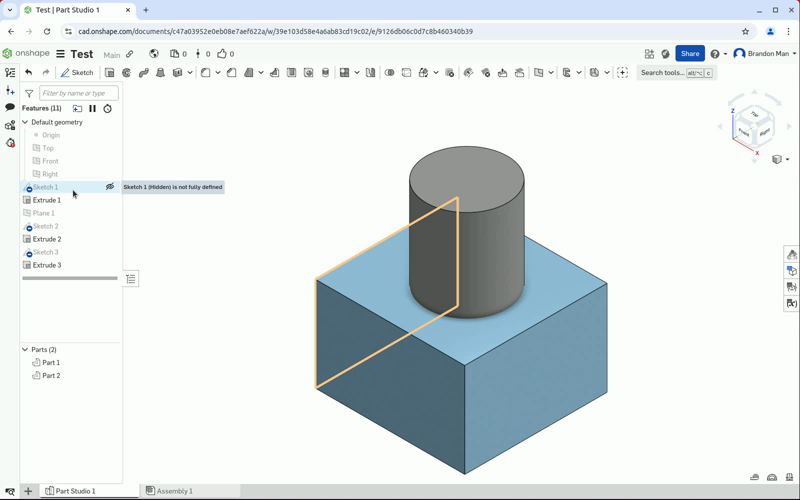
click(73, 189)